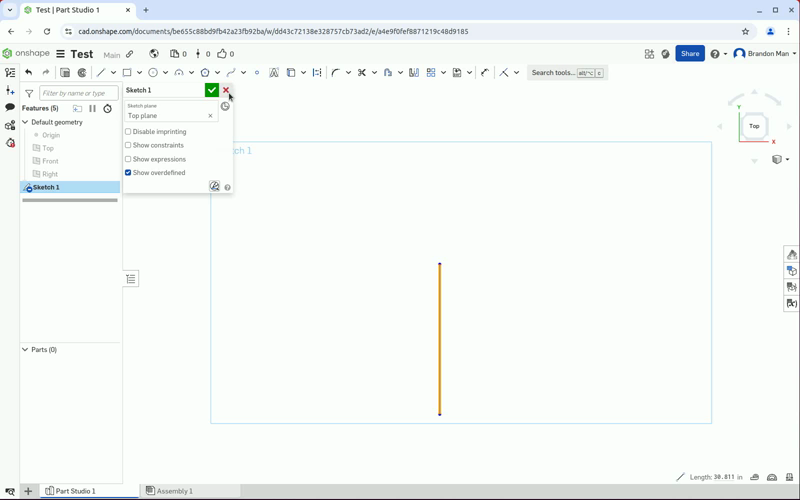
key(shift+h)
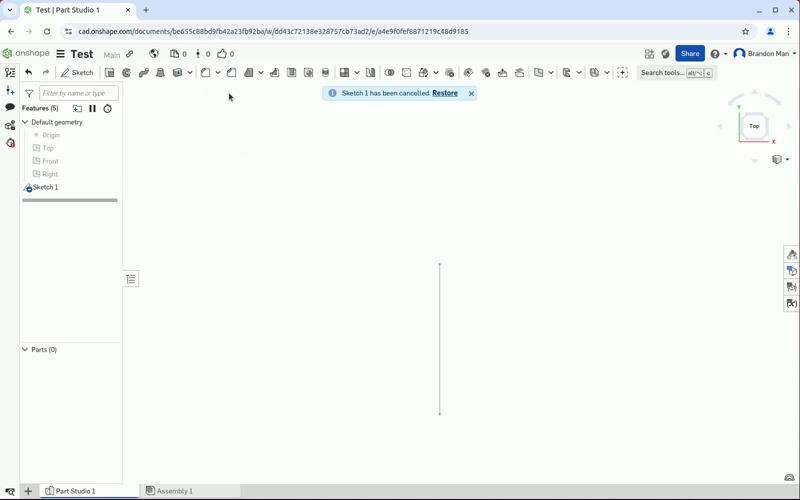
key(shift+s)
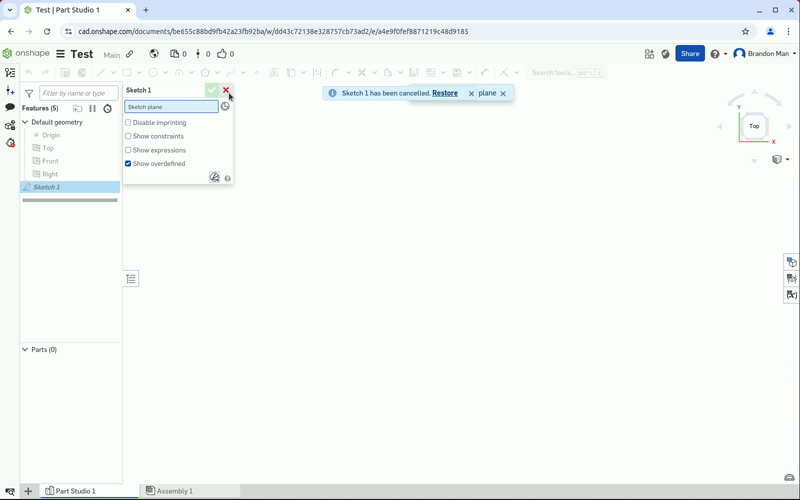
mouse_move(73, 150)
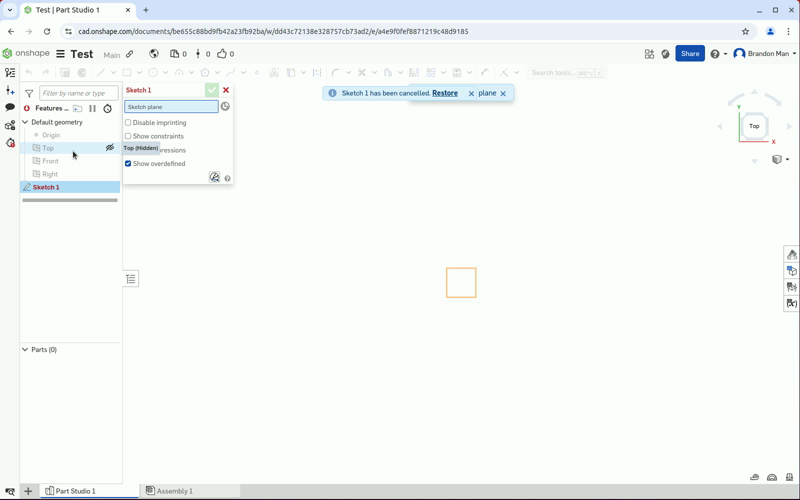
click(73, 150)
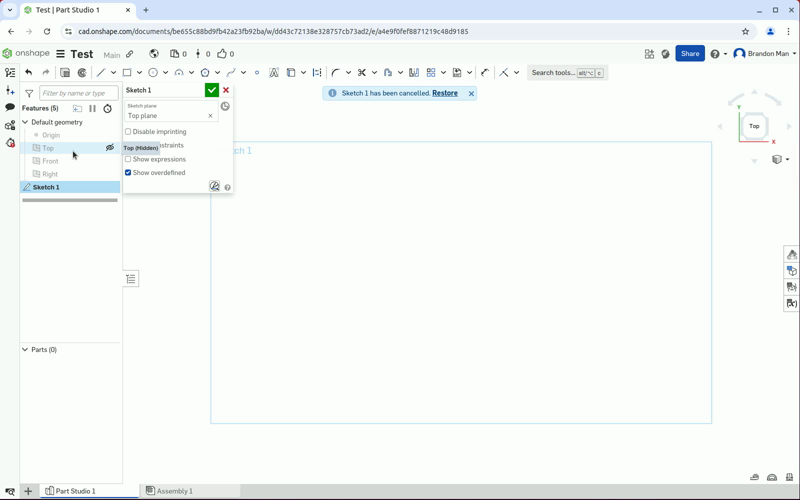
mouse_move(73, 352)
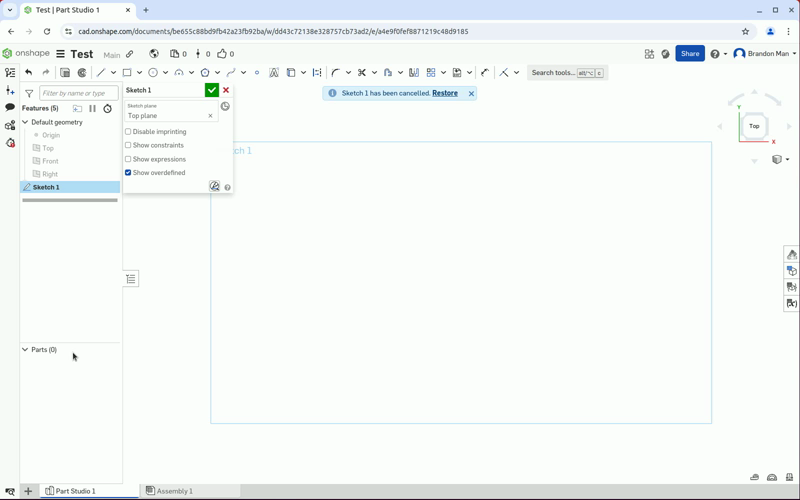
key(y)
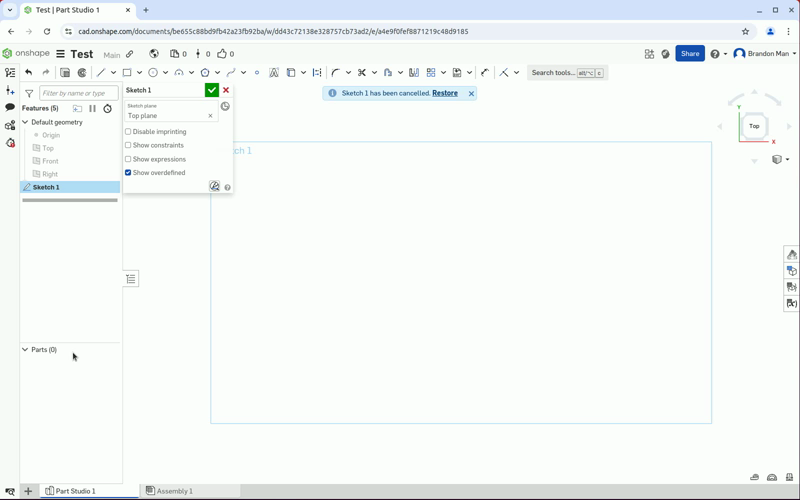
key(c)
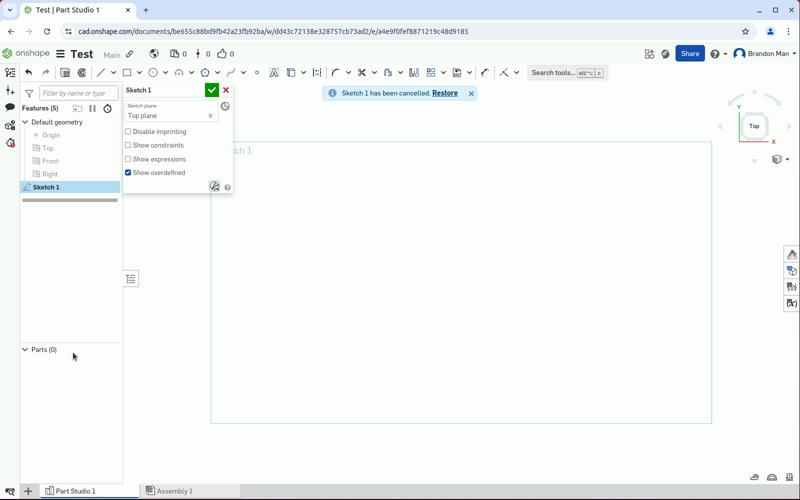
key_down(shift)
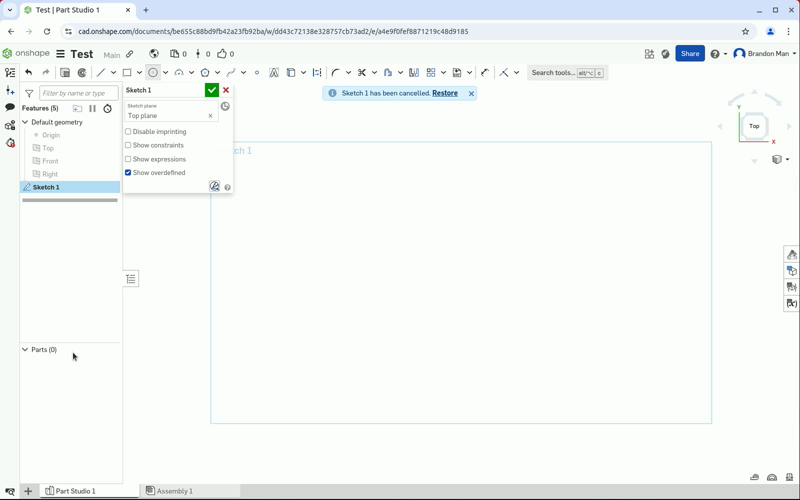
mouse_move(461, 282)
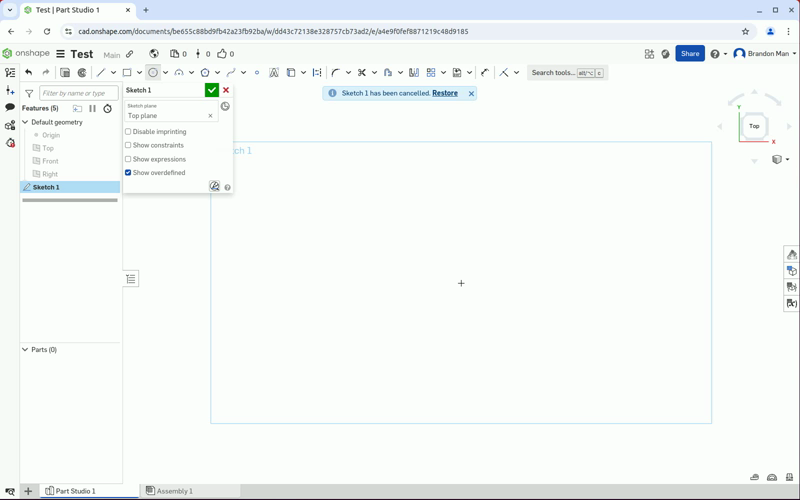
click(461, 282)
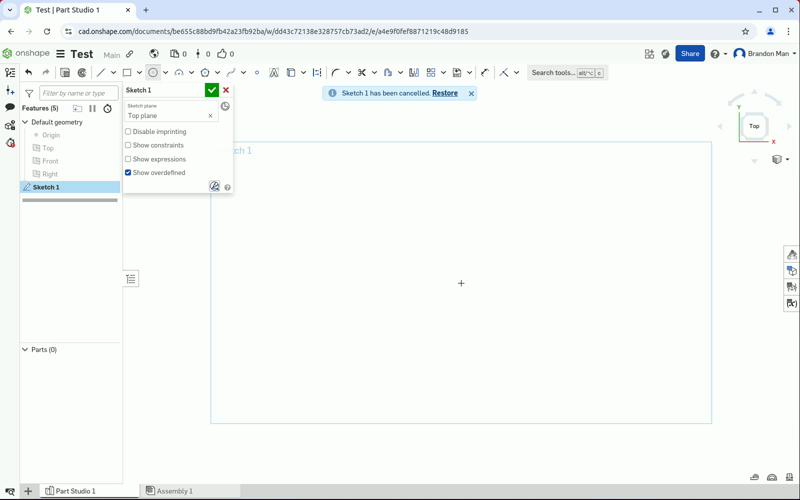
key_up(shift)
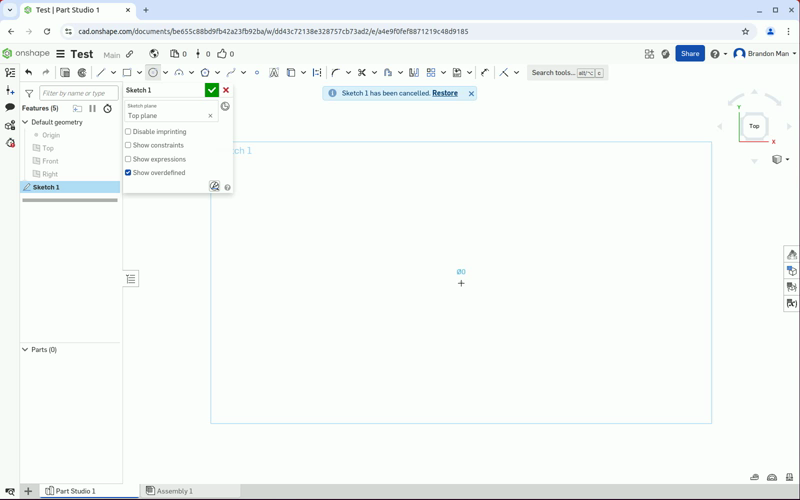
mouse_move(574, 282)
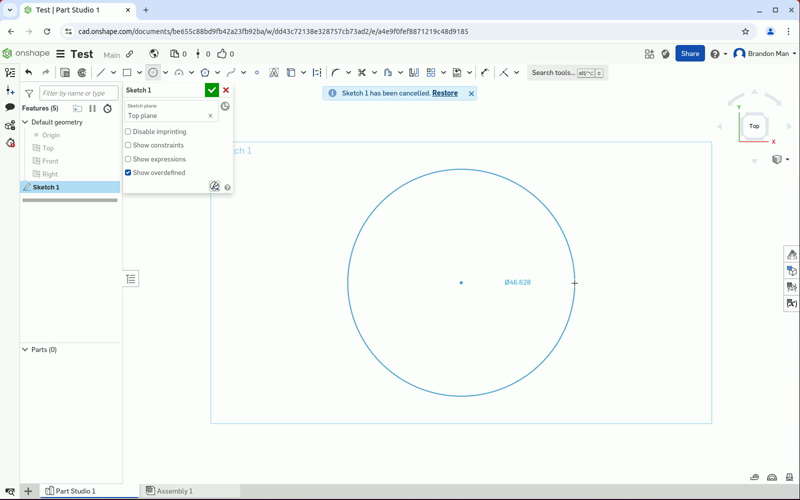
click(574, 282)
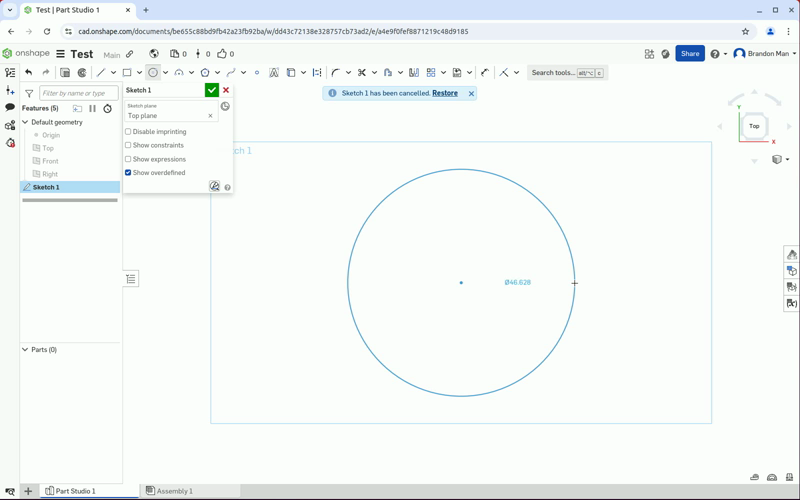
key(esc)
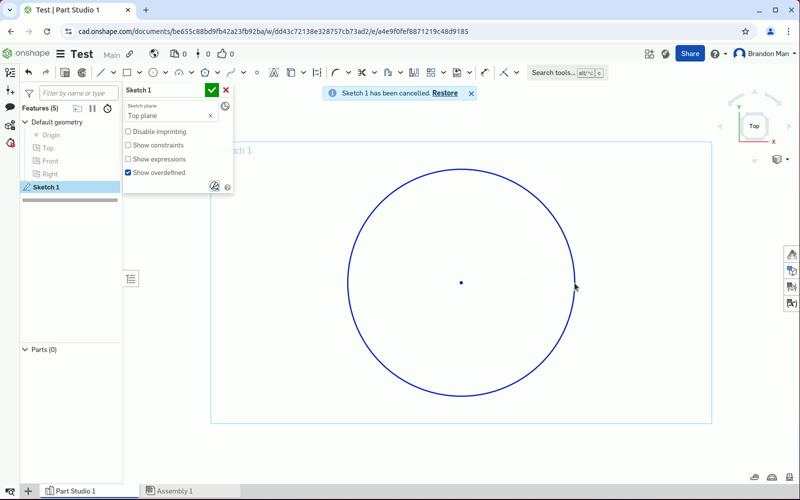
key(c)
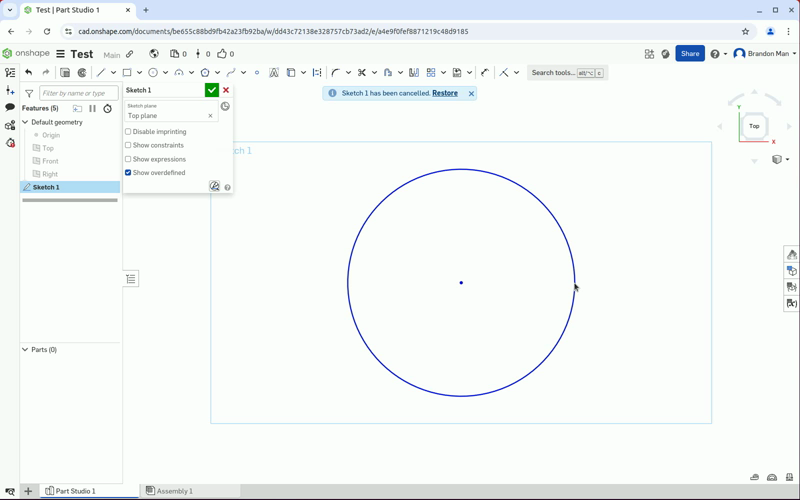
key_down(shift)
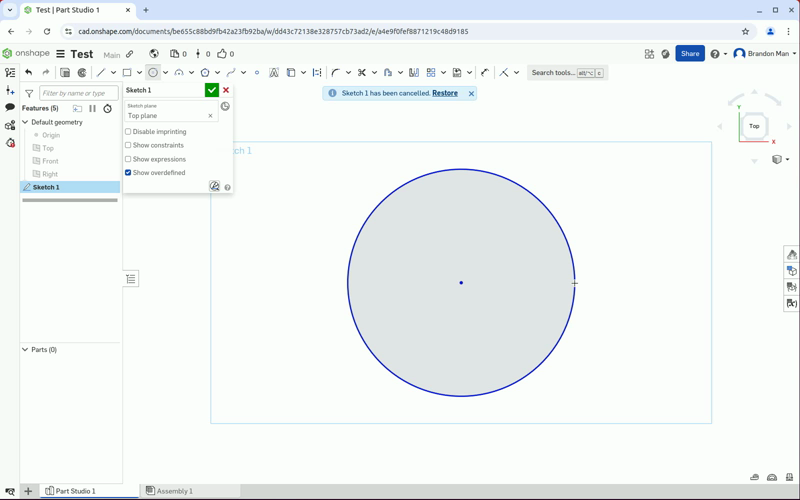
mouse_move(461, 282)
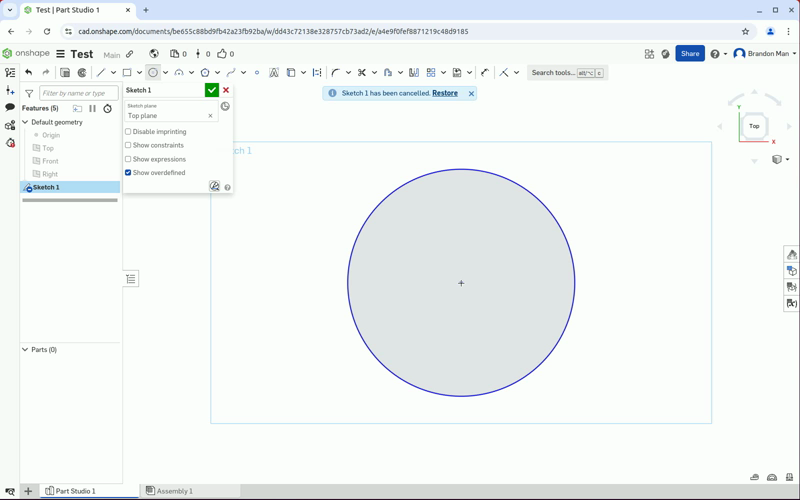
click(461, 282)
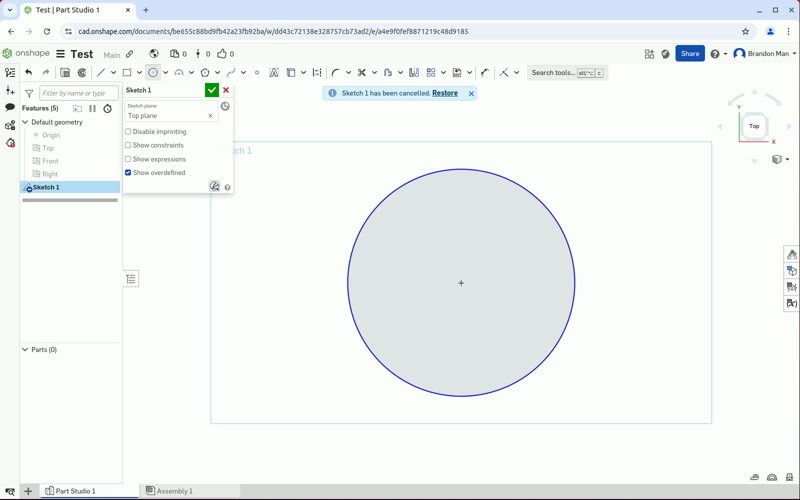
key_up(shift)
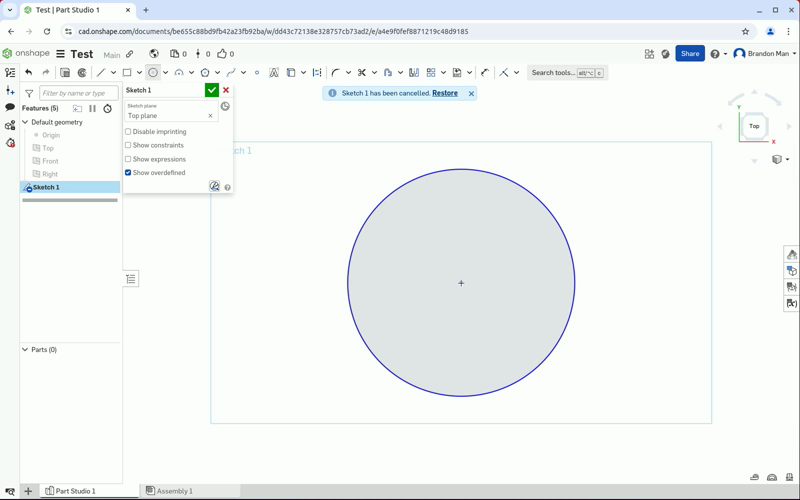
mouse_move(527, 282)
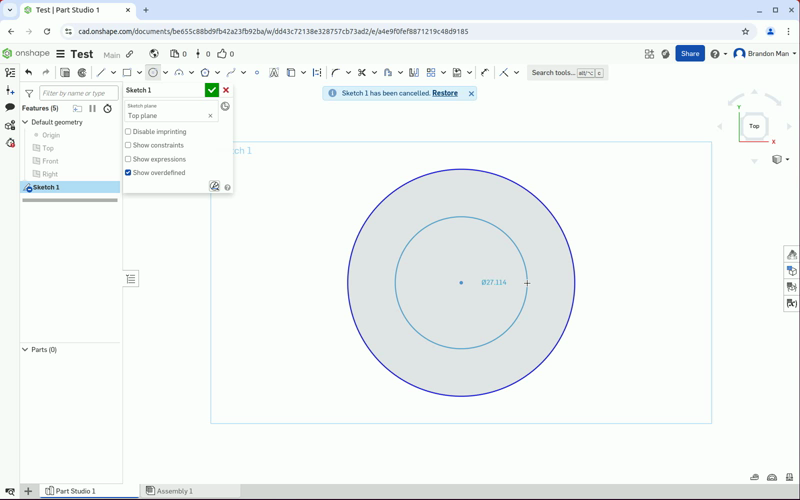
click(527, 282)
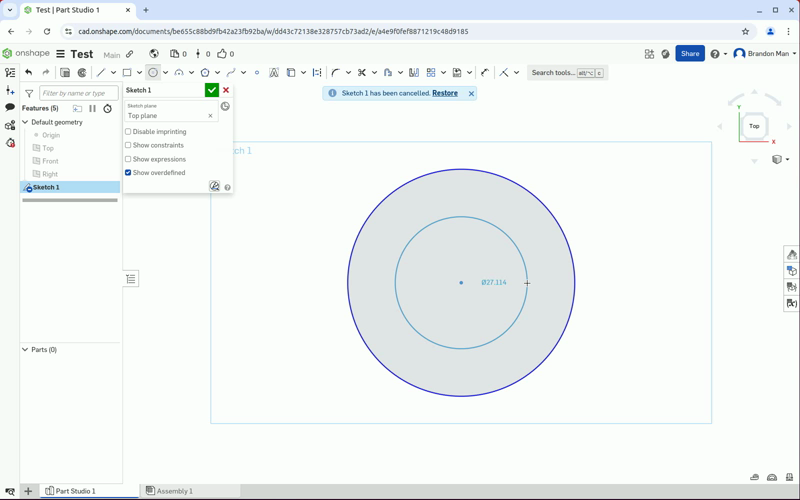
key(esc)
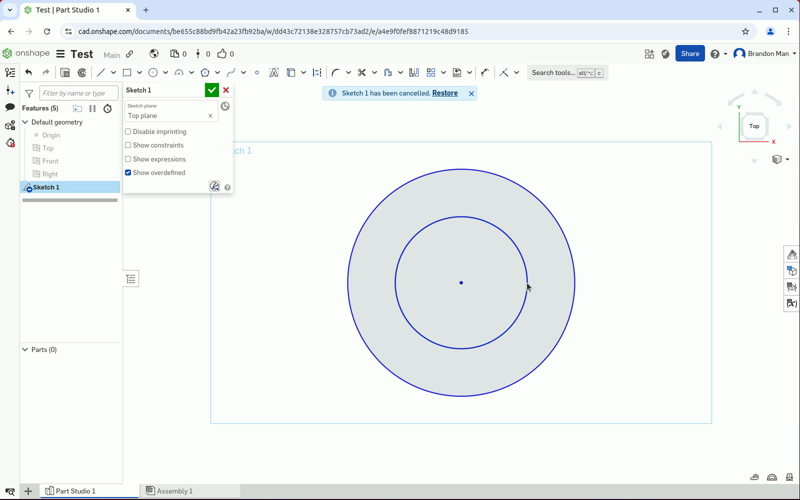
mouse_move(439, 370)
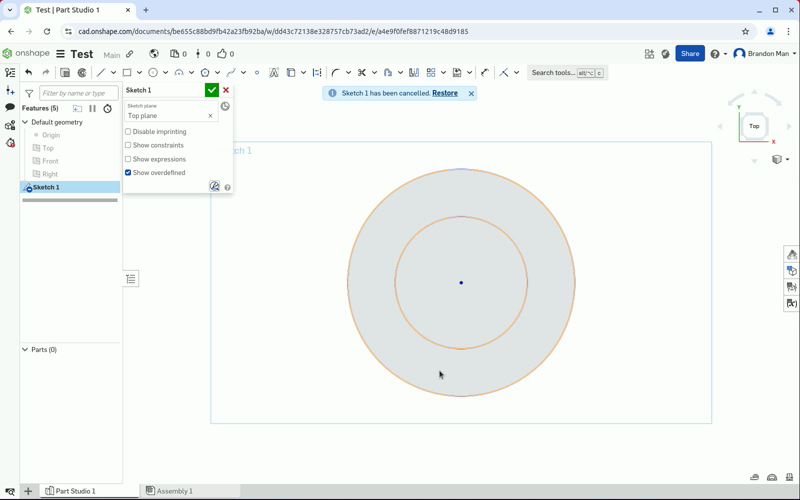
click(439, 370)
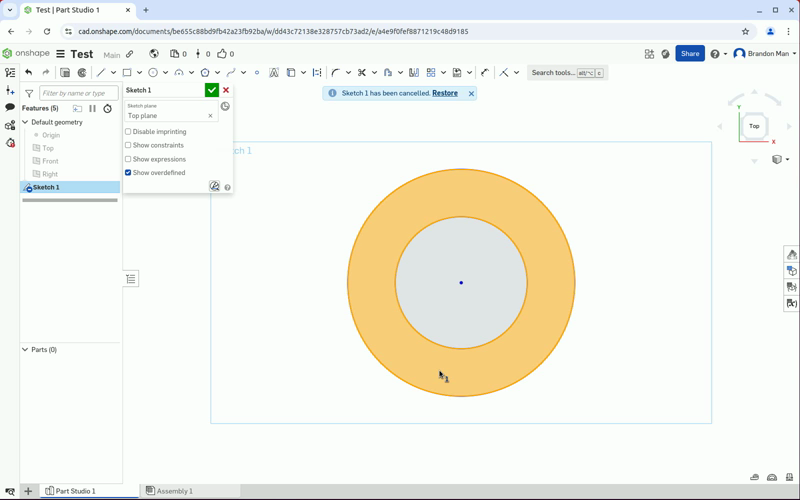
mouse_move(73, 352)
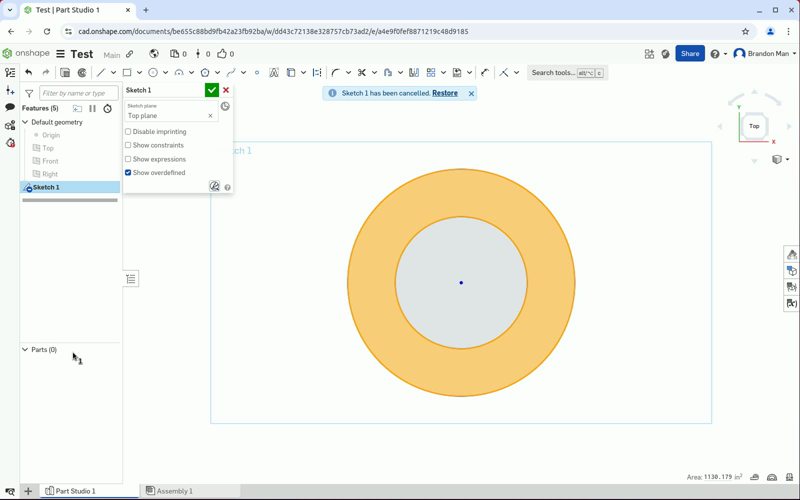
key(shift+y)
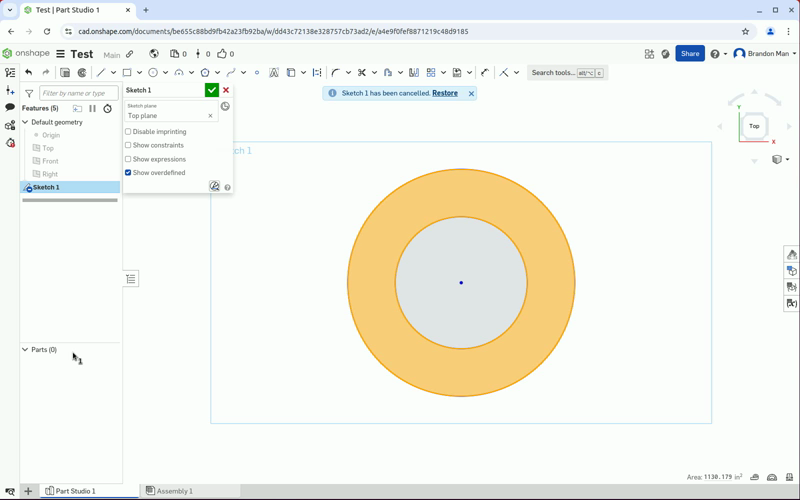
key(shift+e)
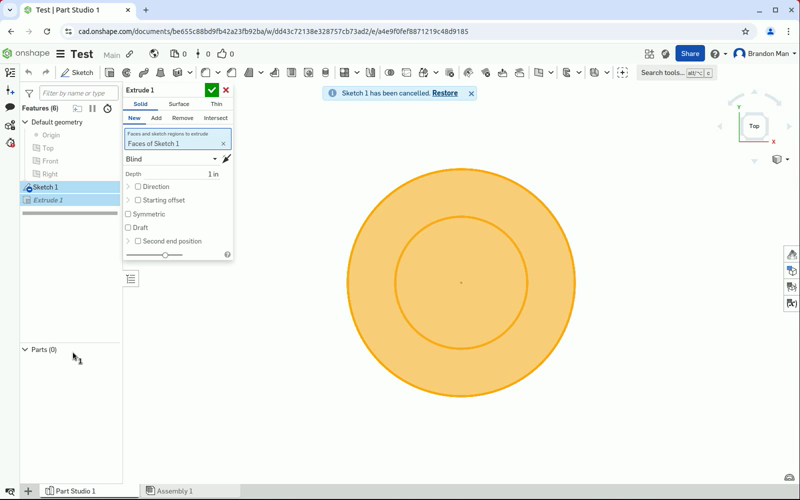
mouse_move(143, 106)
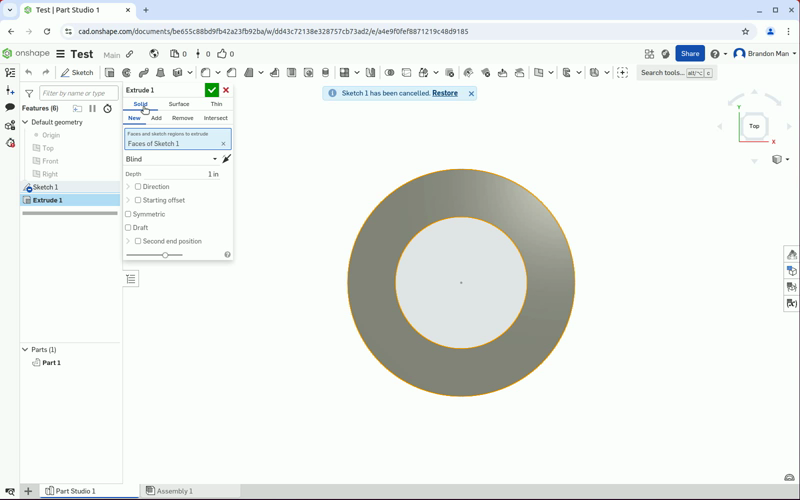
click(143, 106)
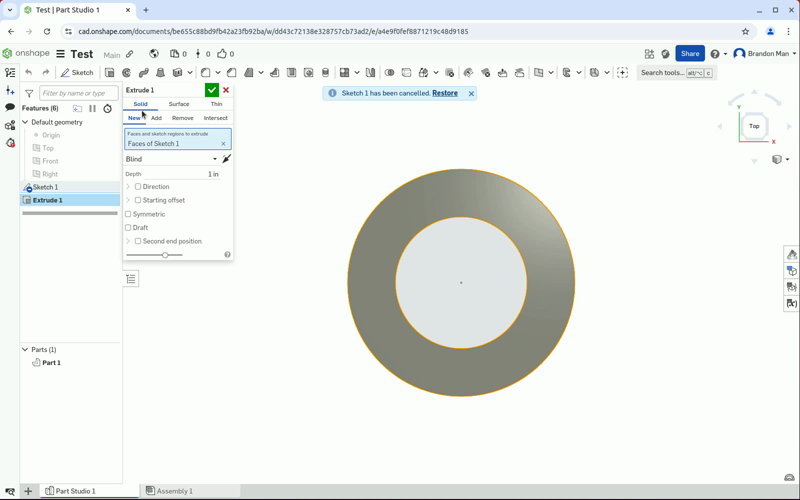
mouse_move(137, 120)
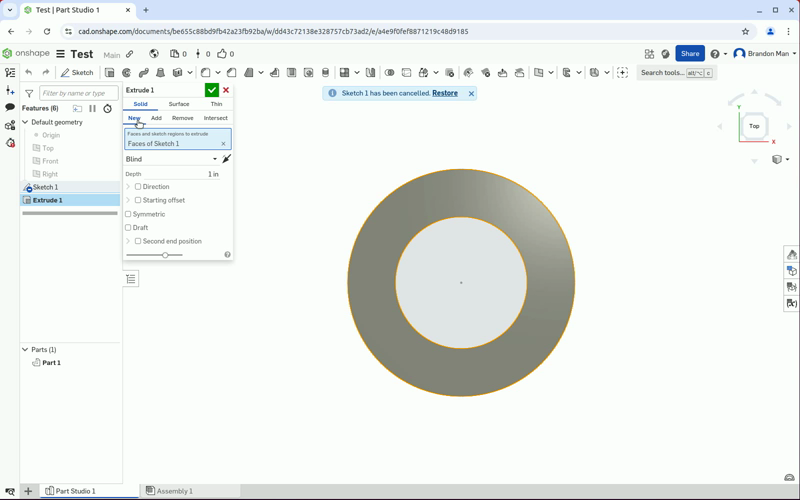
click(137, 120)
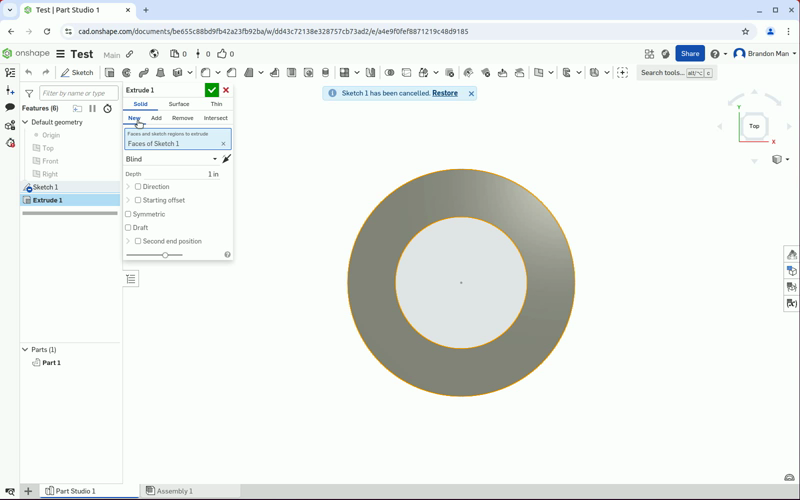
key(tab, 4)
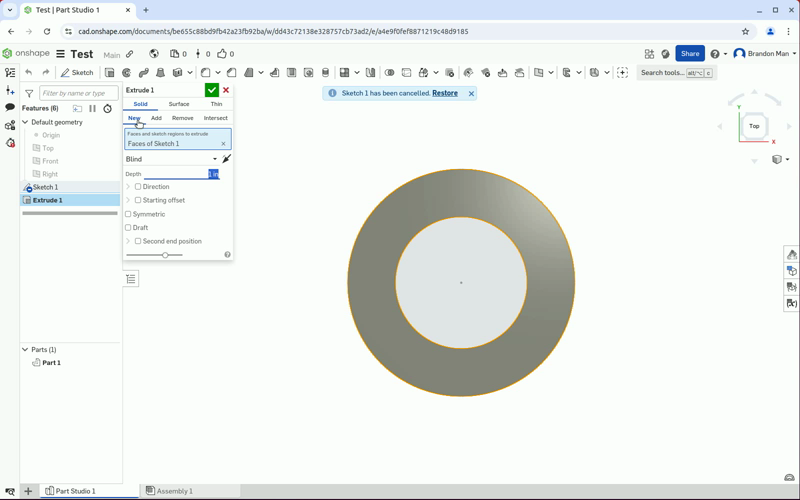
text(3.129)
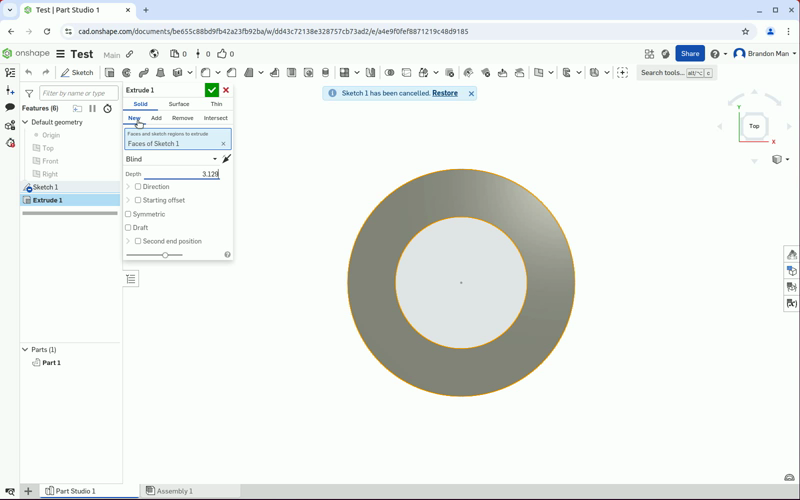
key(enter)
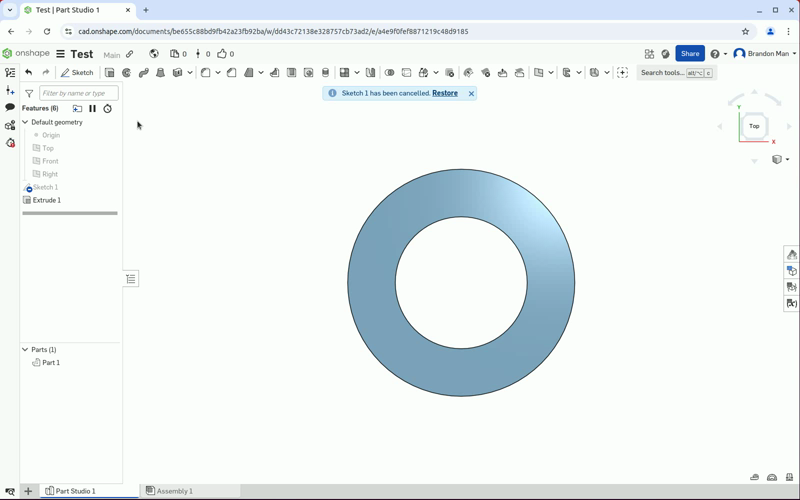
key(shift+h)
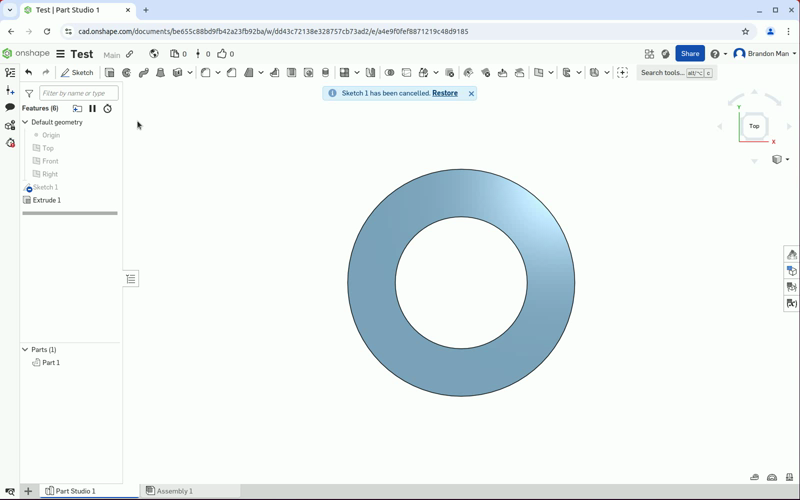
key(shift+h)
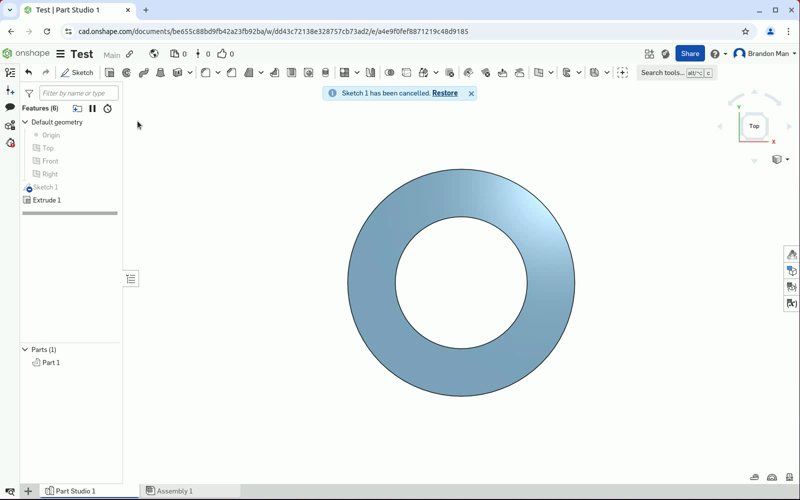
mouse_move(73, 189)
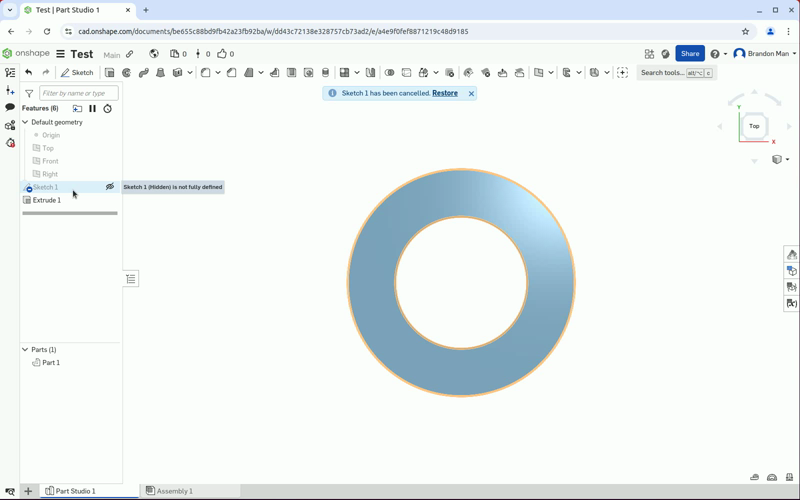
click(73, 189)
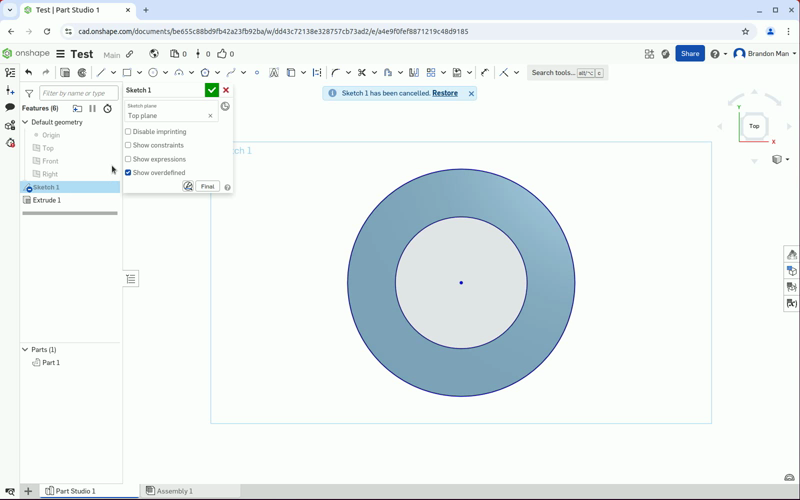
mouse_move(229, 92)
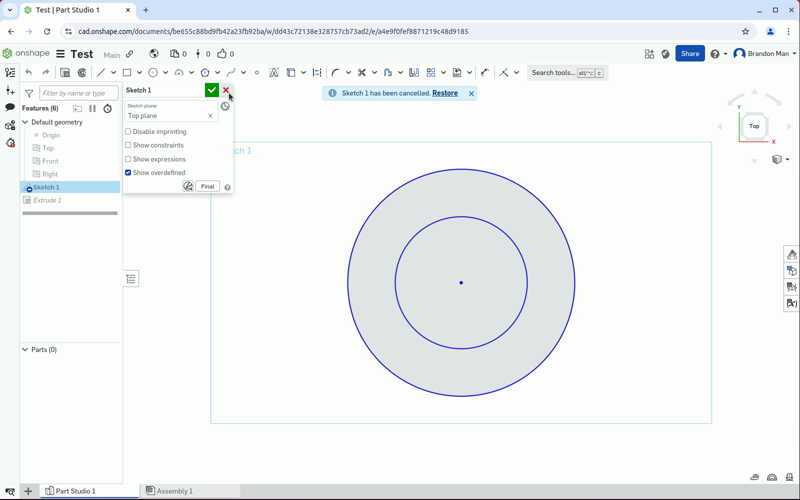
click(229, 92)
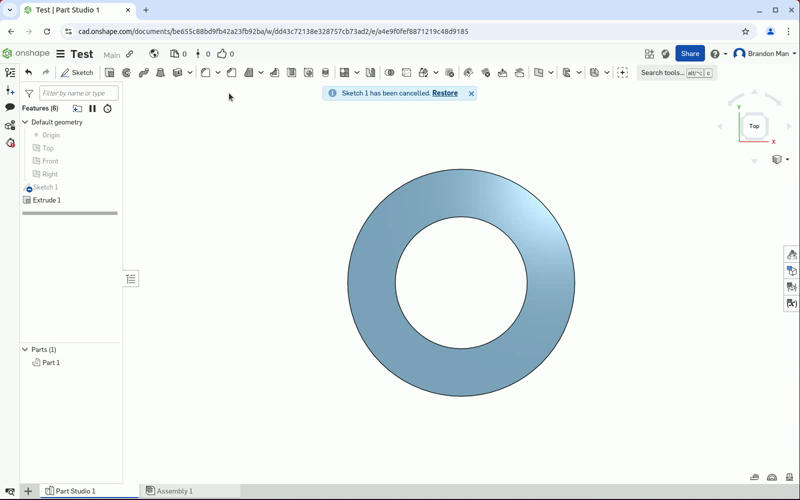
mouse_move(541, 75)
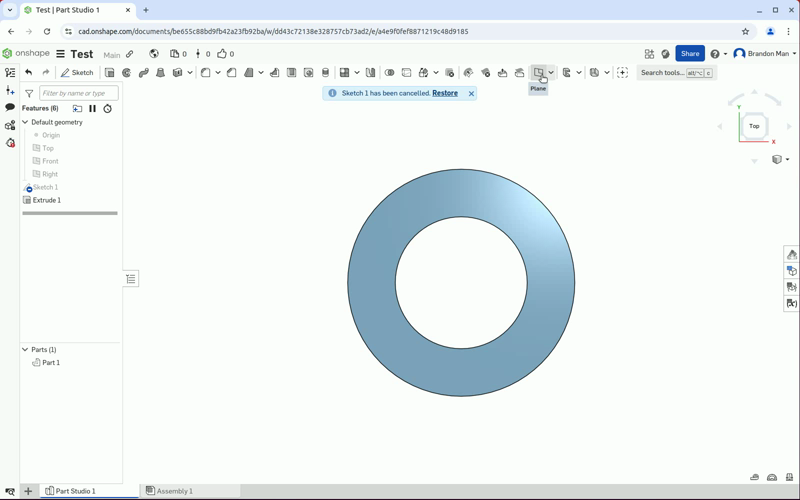
click(541, 75)
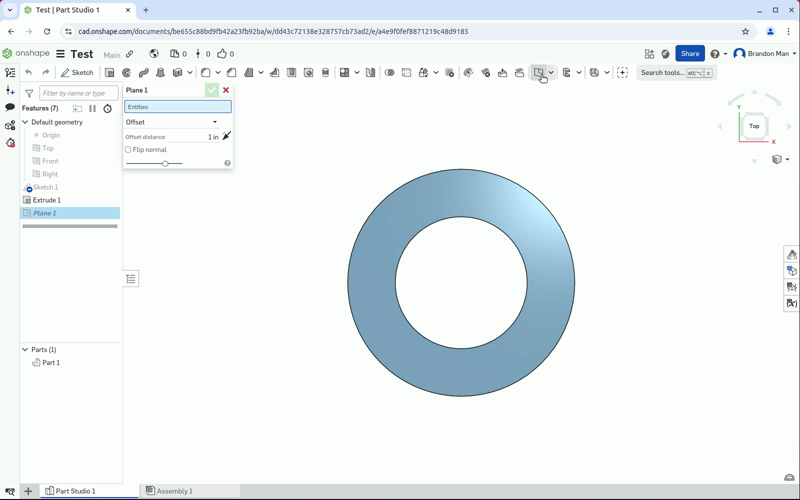
mouse_move(73, 150)
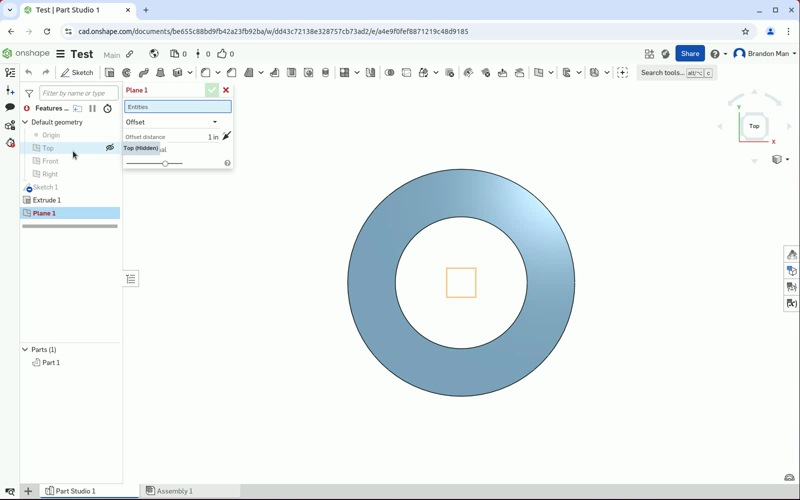
click(73, 150)
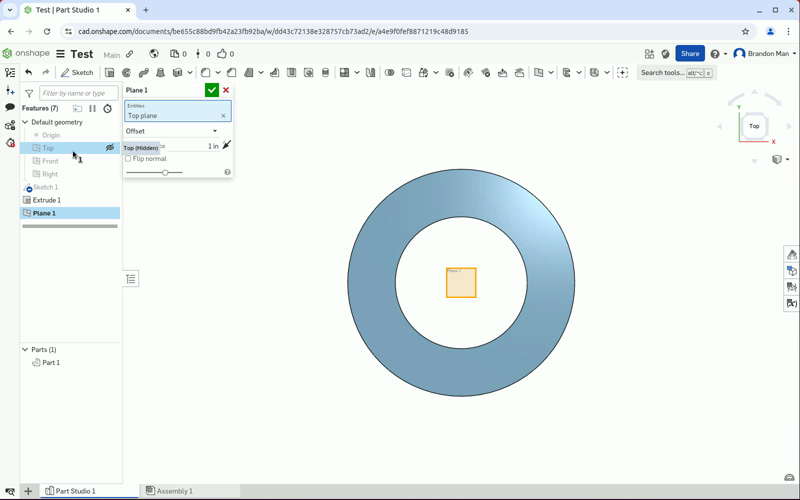
key(tab, 2)
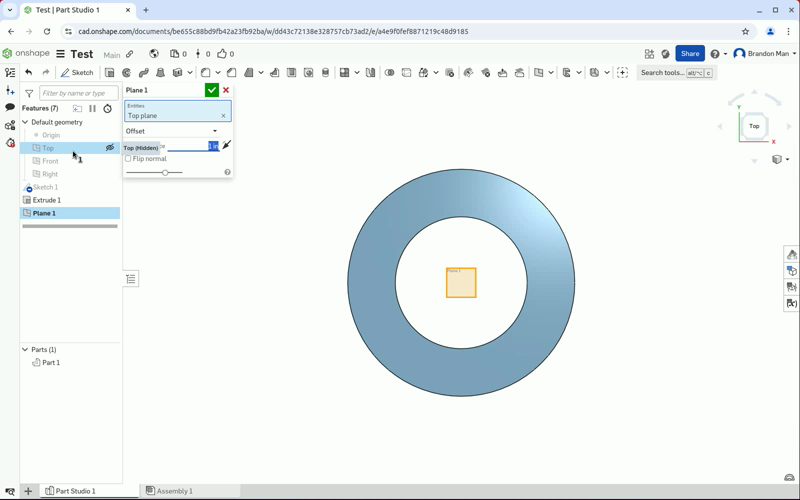
text(3.143)
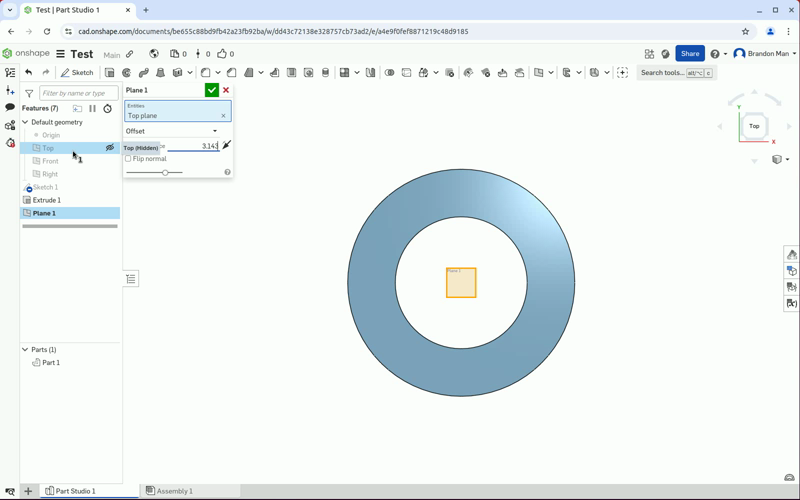
key(enter, 2)
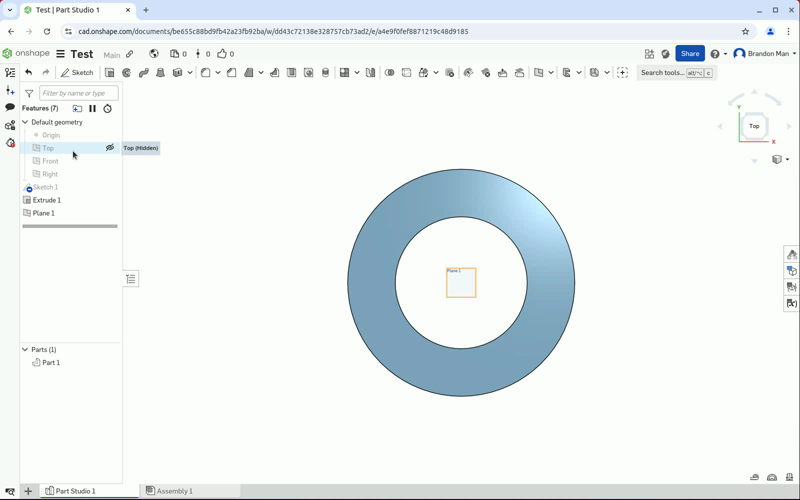
key(shift+s)
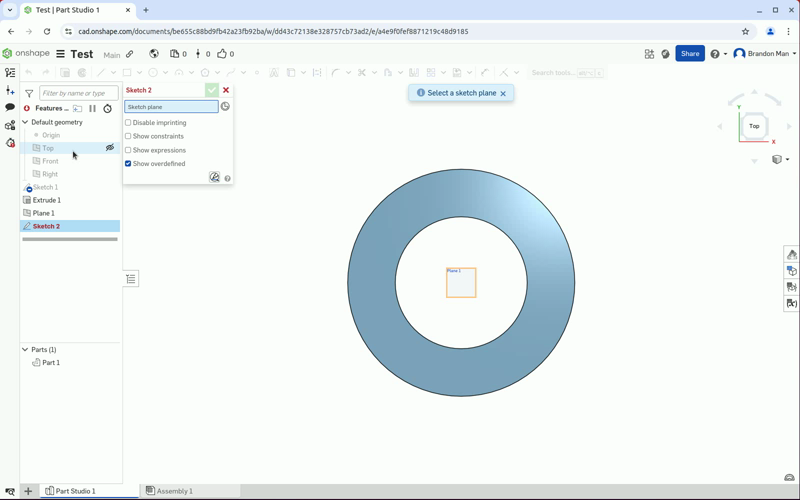
mouse_move(73, 215)
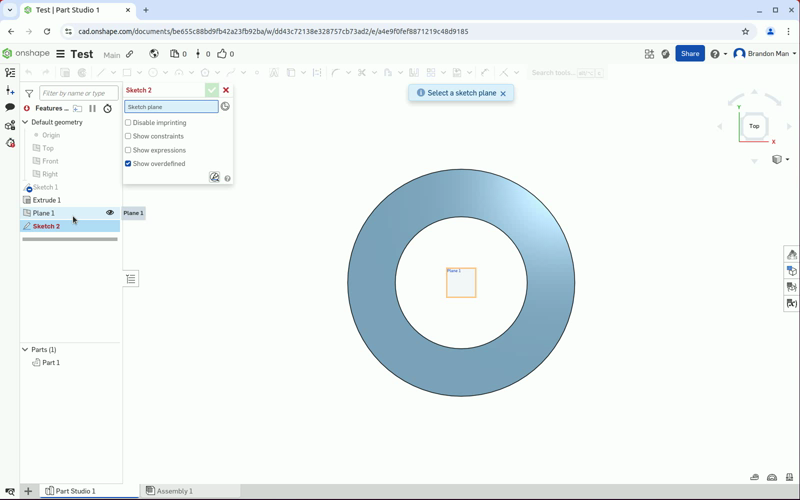
click(73, 215)
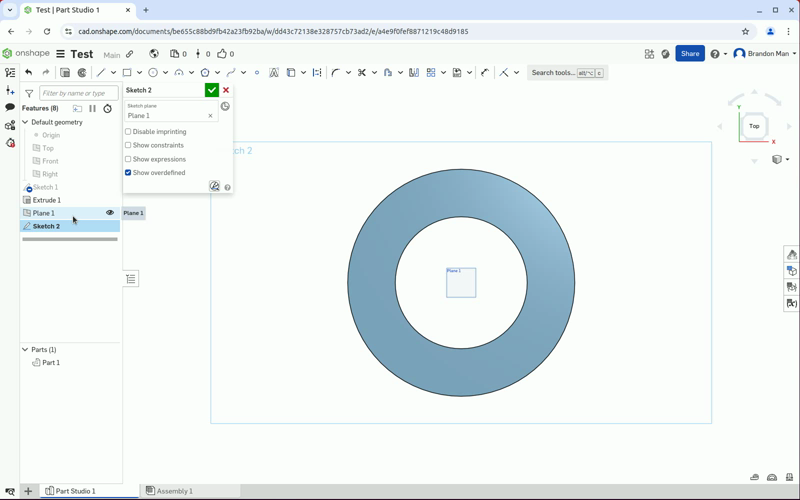
mouse_move(73, 352)
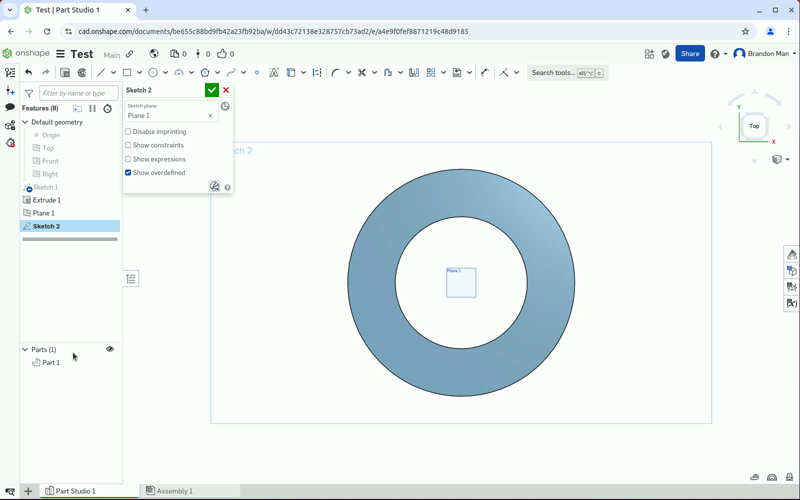
key(y)
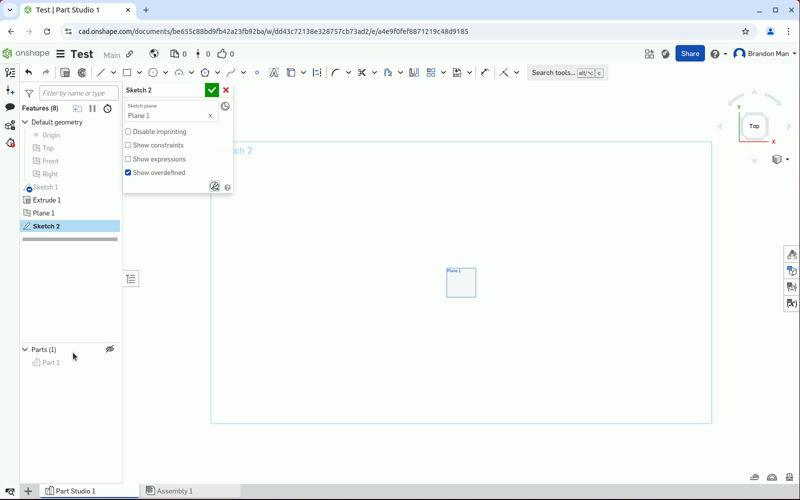
key(a)
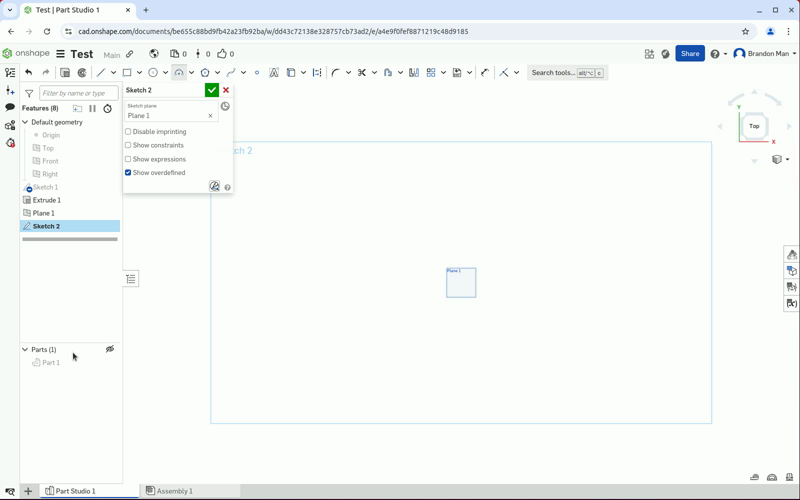
key_down(shift)
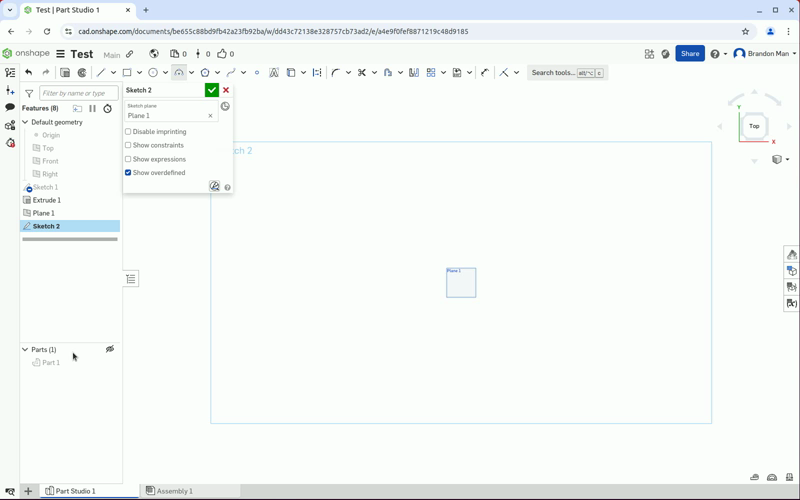
mouse_move(460, 205)
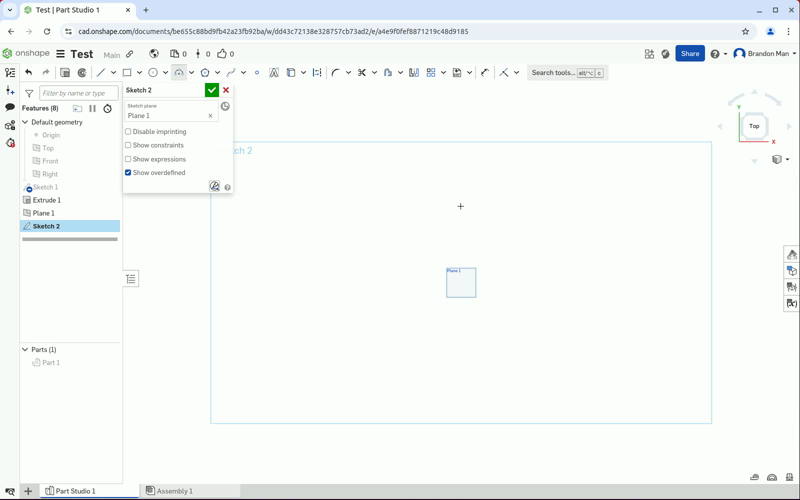
click(460, 205)
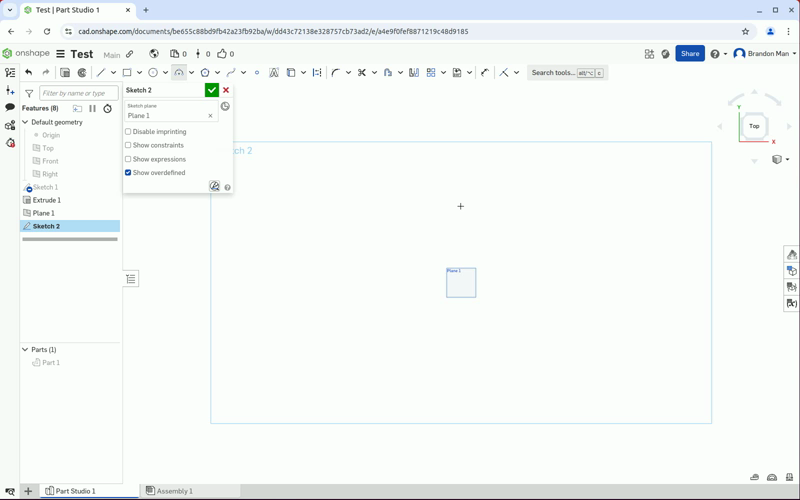
key_up(shift)
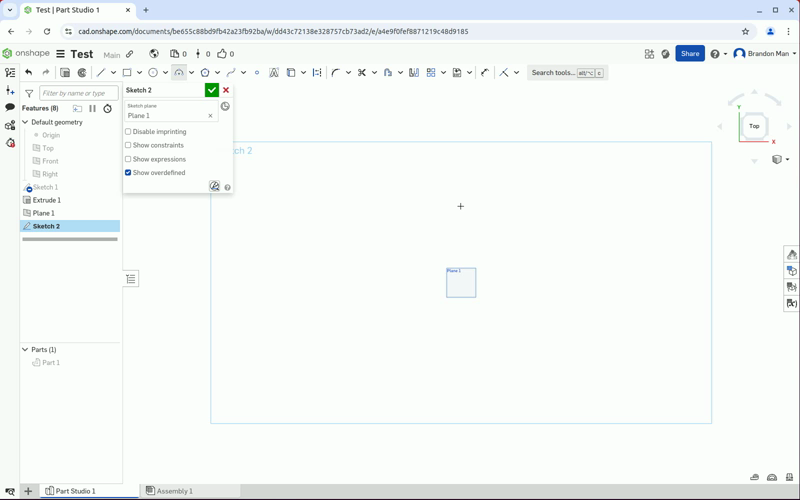
key_down(shift)
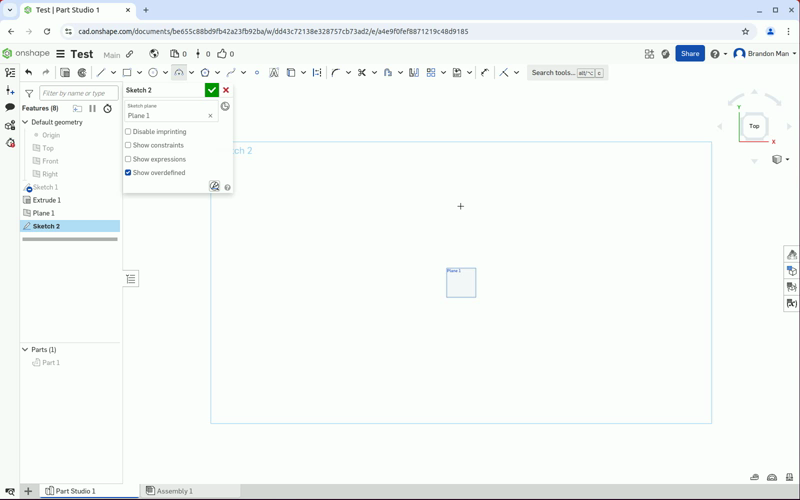
mouse_move(460, 181)
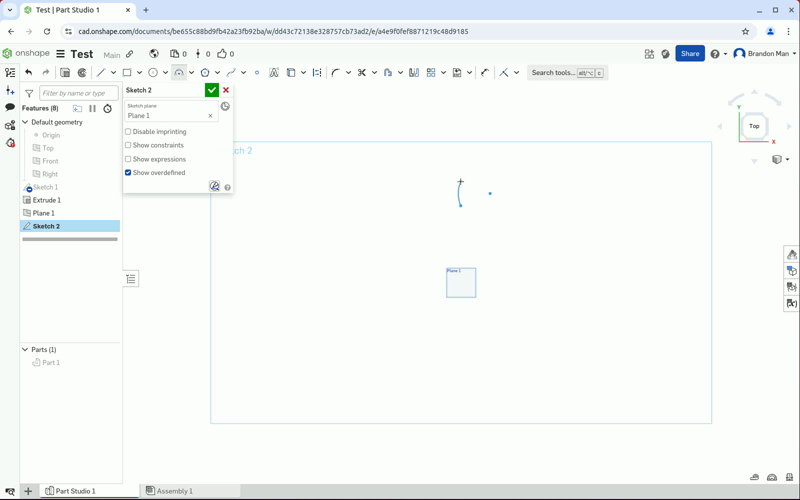
click(460, 181)
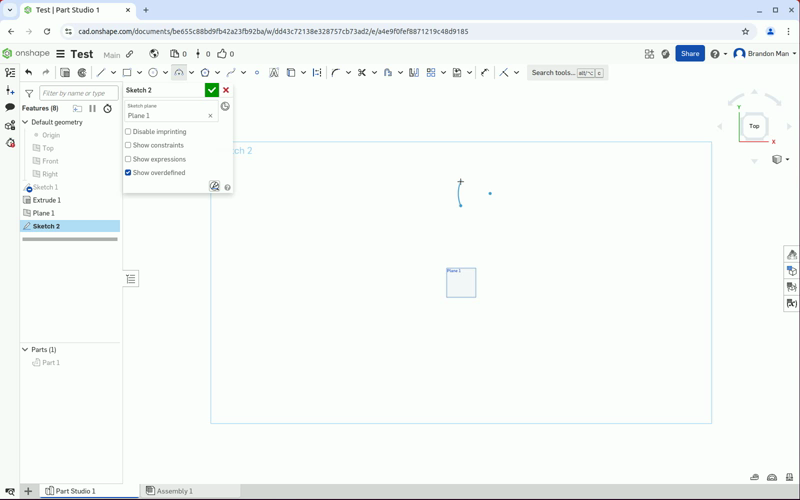
mouse_move(473, 193)
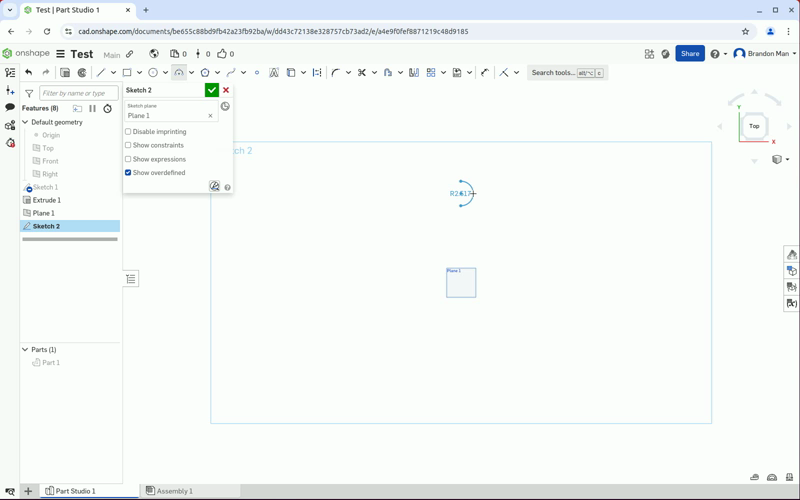
click(473, 193)
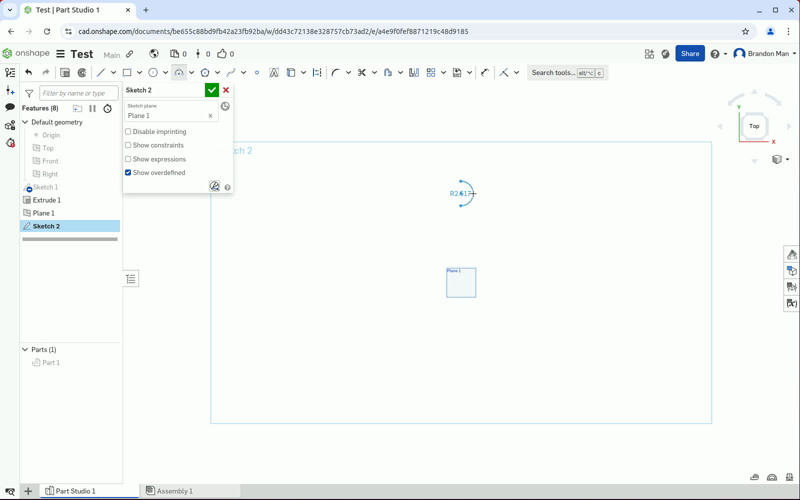
key_up(shift)
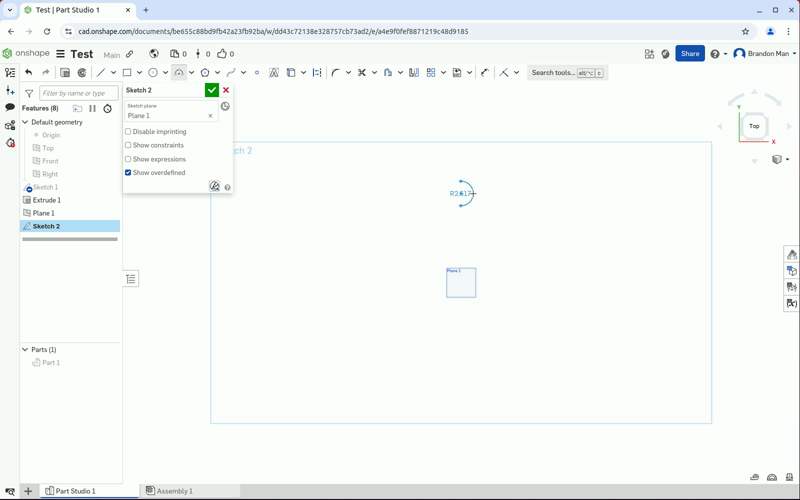
key(esc)
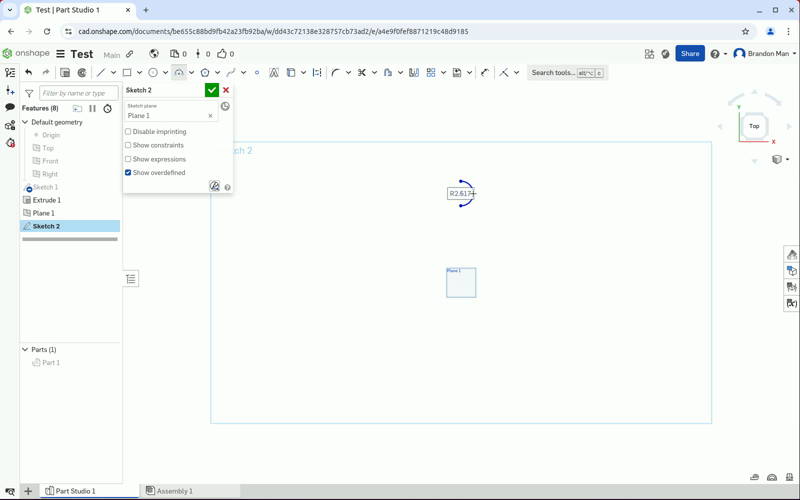
key(l)
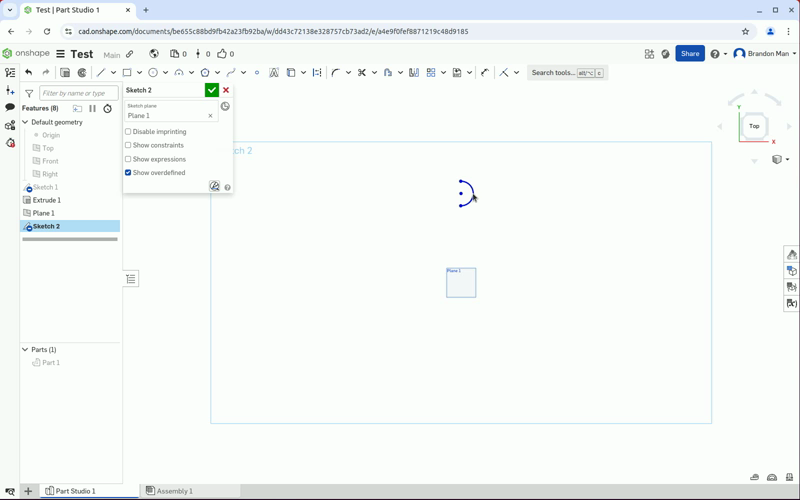
mouse_move(460, 181)
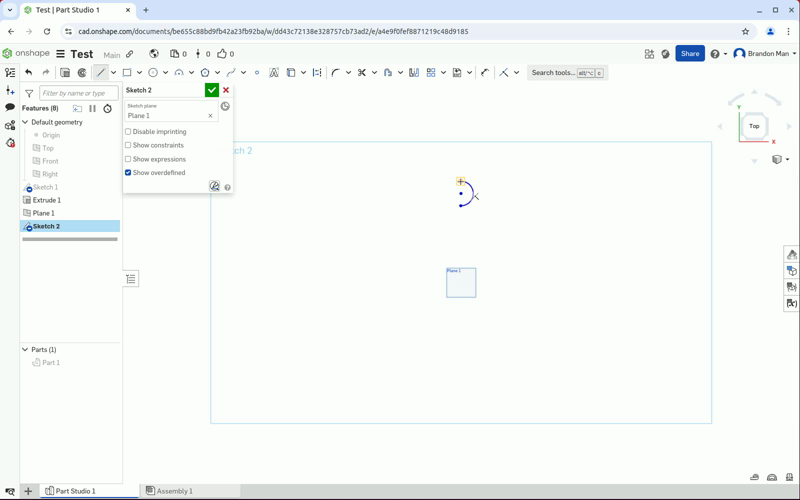
click(460, 181)
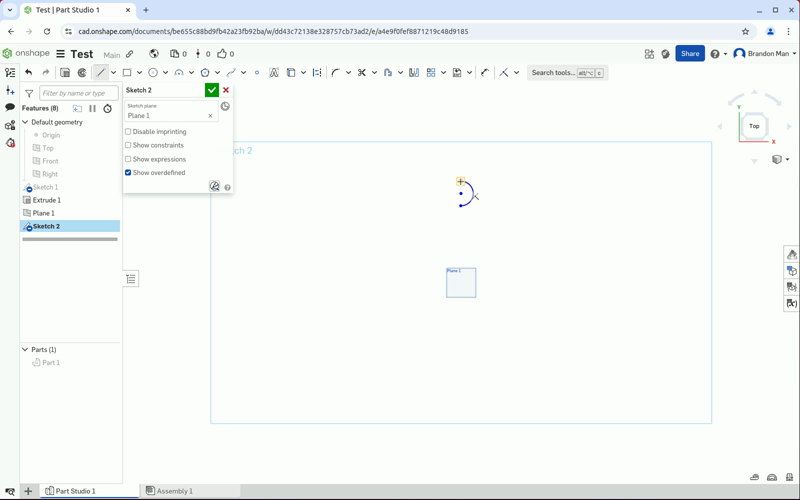
mouse_move(490, 181)
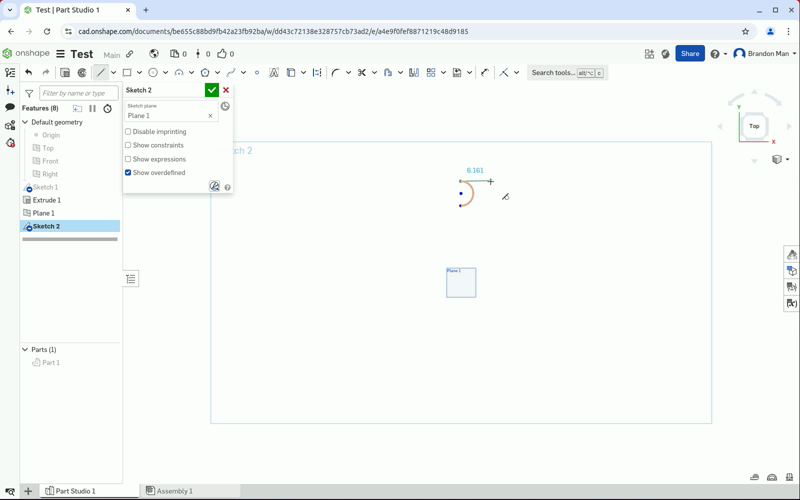
key_down(shift)
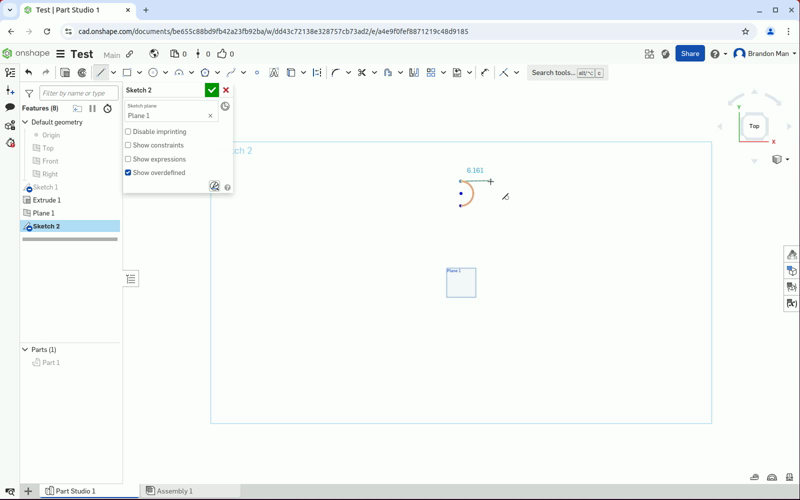
mouse_move(460, 205)
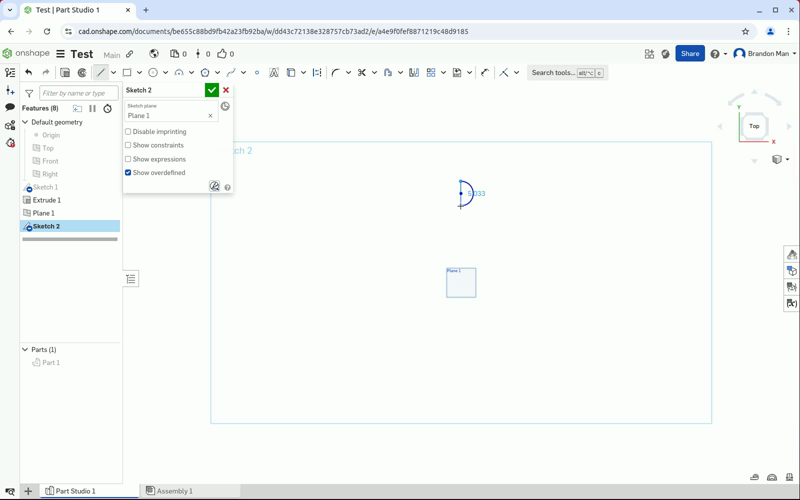
key_up(shift)
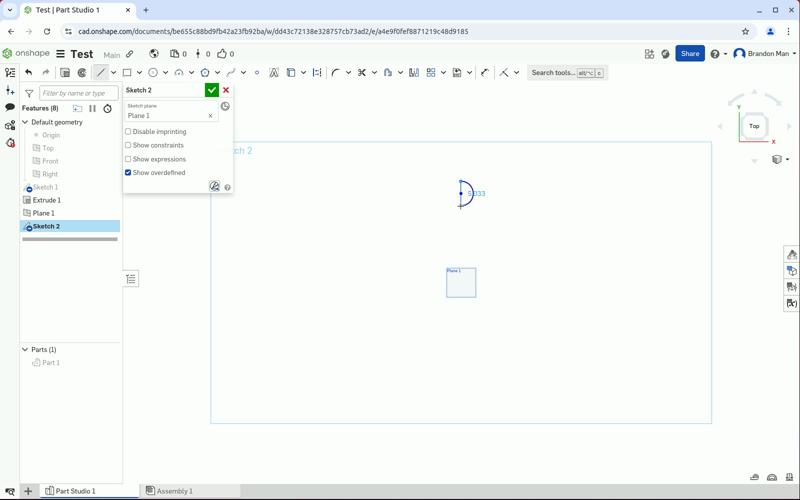
click(460, 205)
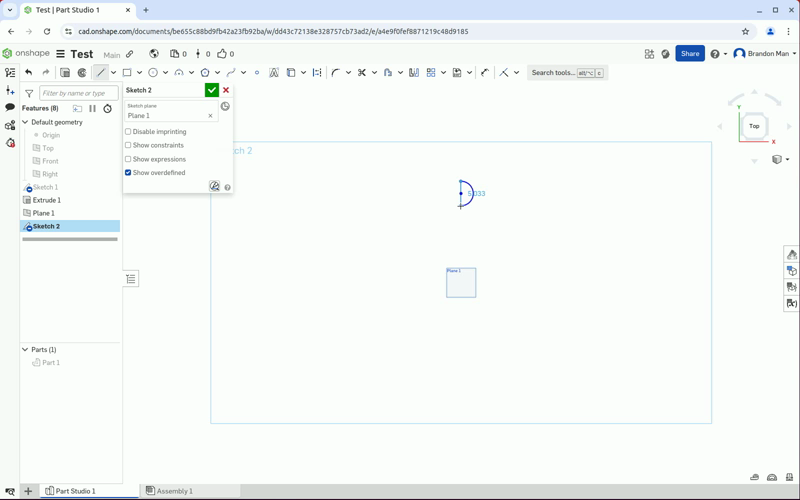
key(esc)
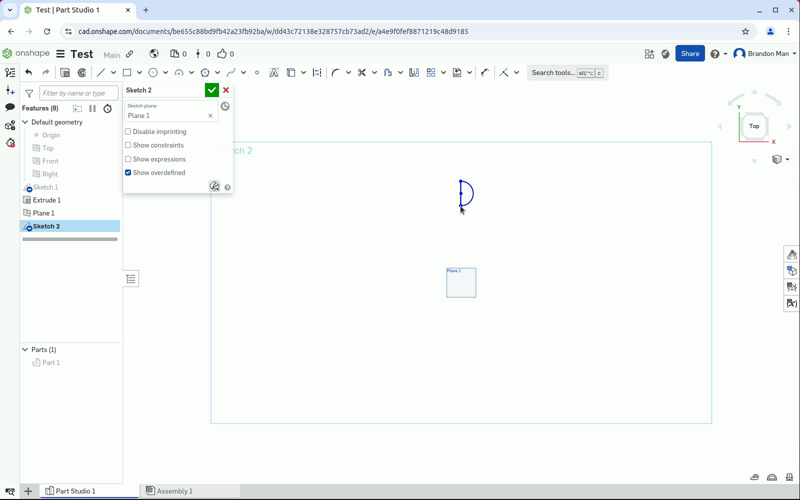
mouse_move(463, 190)
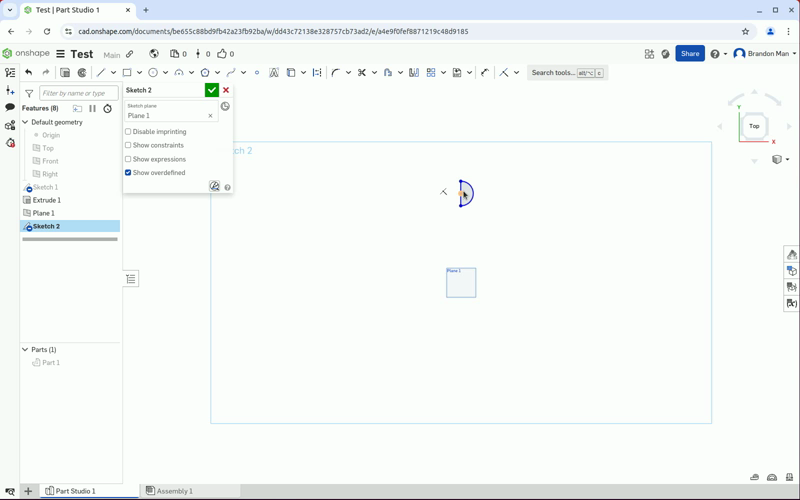
scroll(6)
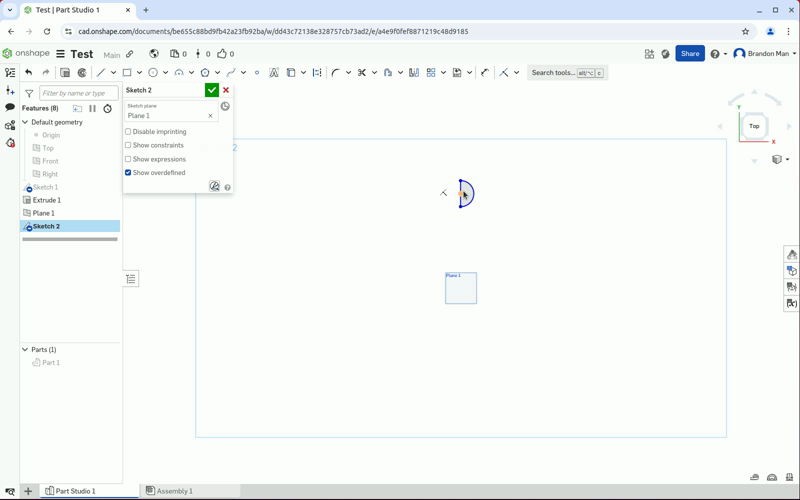
scroll(6)
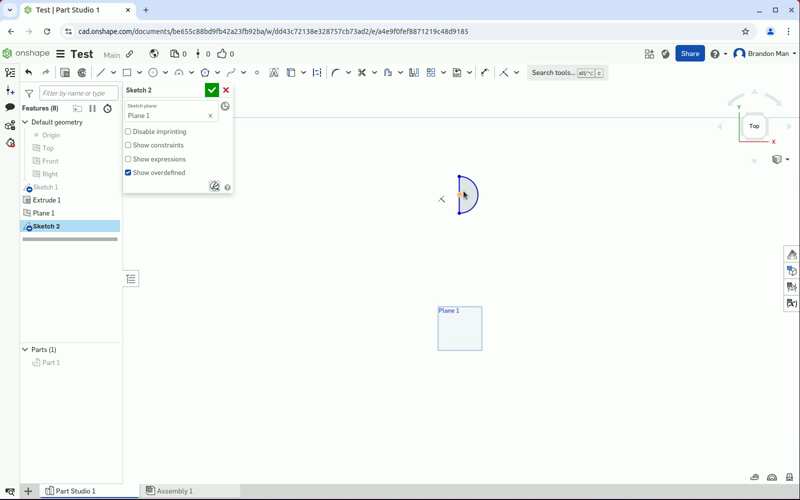
scroll(6)
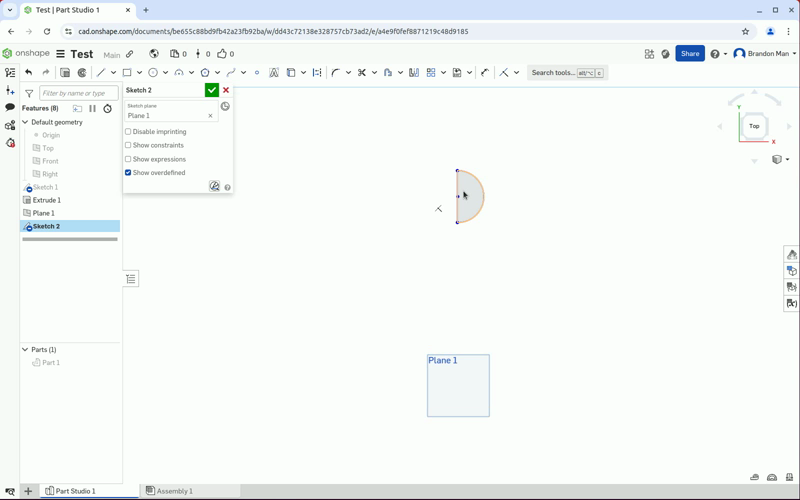
scroll(6)
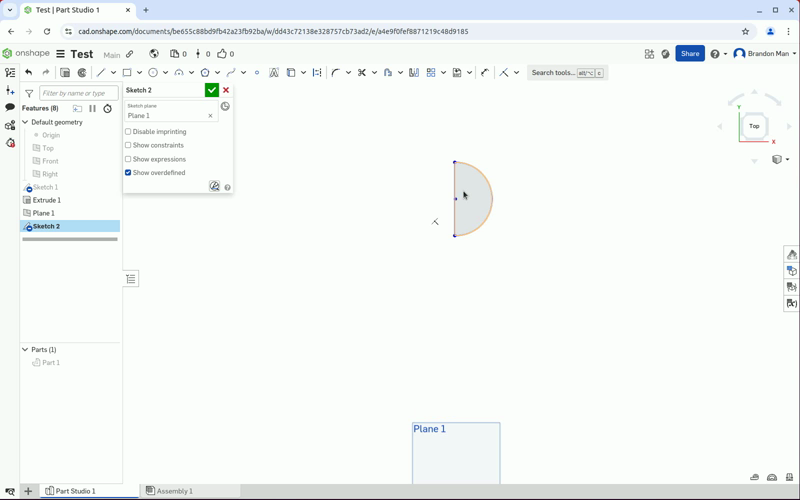
scroll(6)
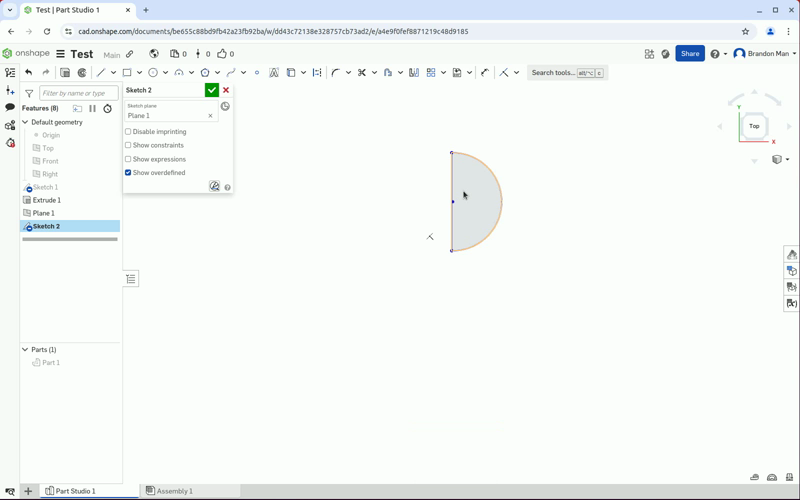
scroll(6)
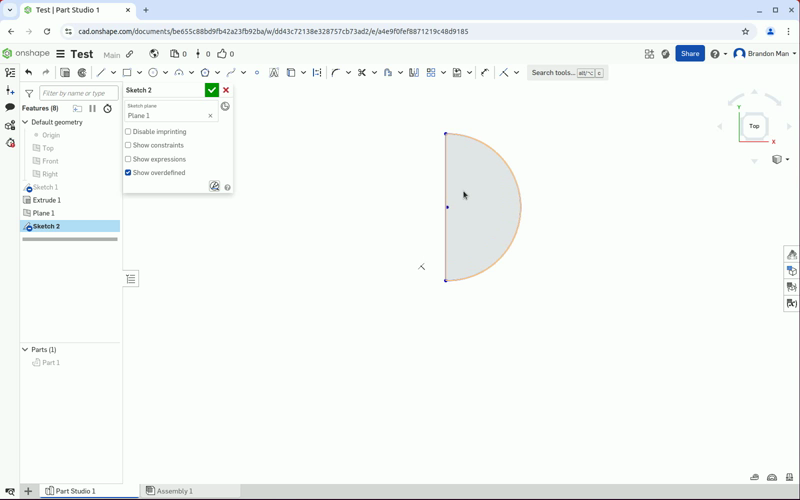
scroll(6)
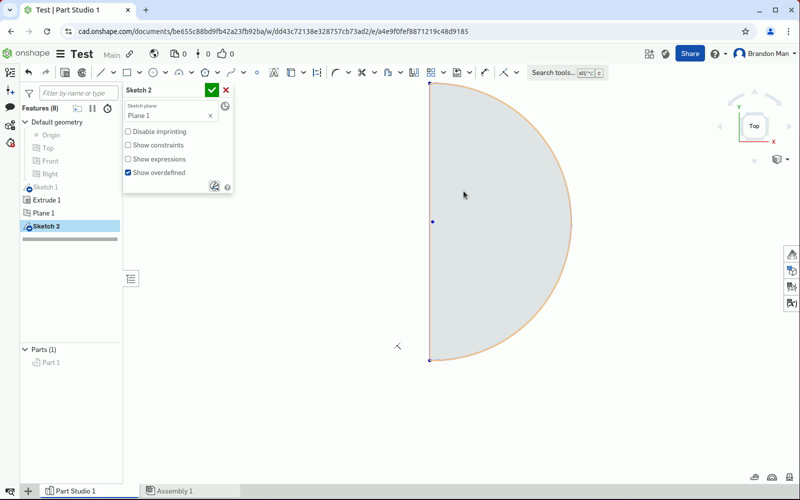
click(463, 190)
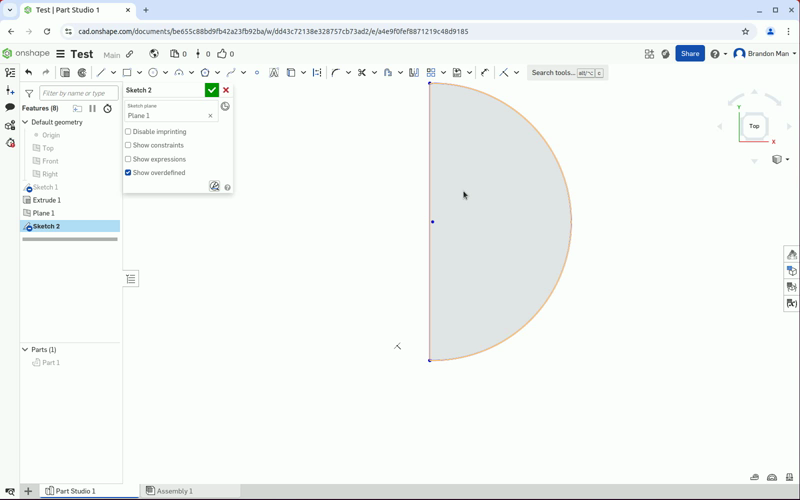
scroll(-6)
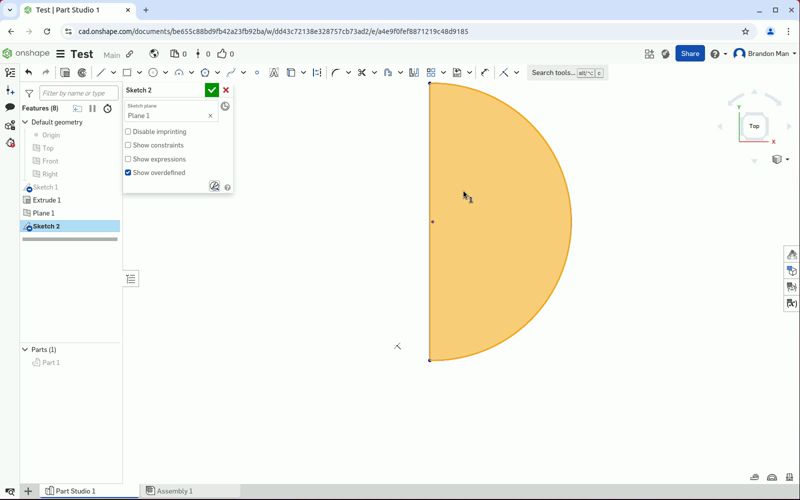
scroll(-6)
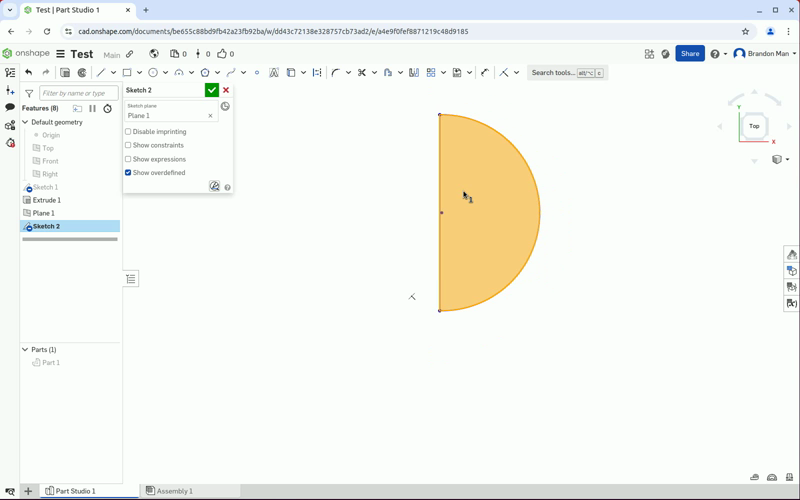
scroll(-6)
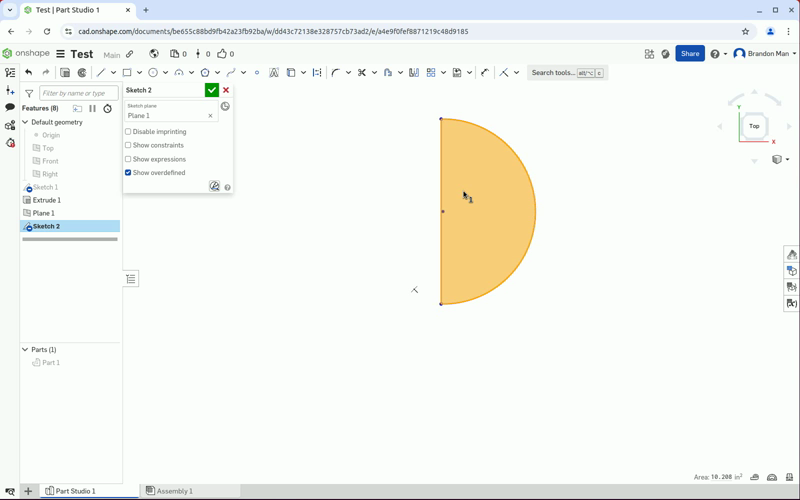
scroll(-6)
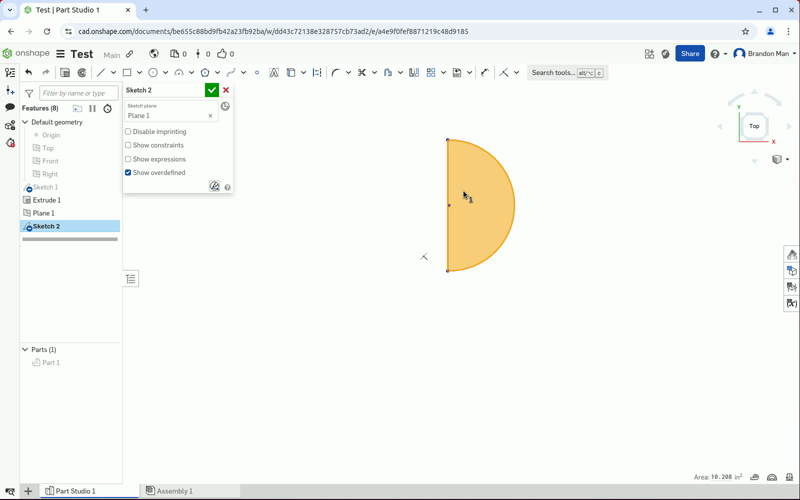
scroll(-6)
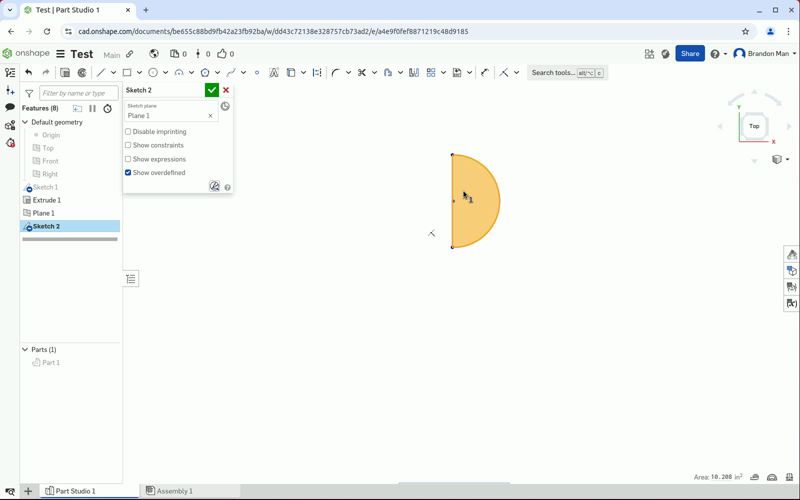
scroll(-6)
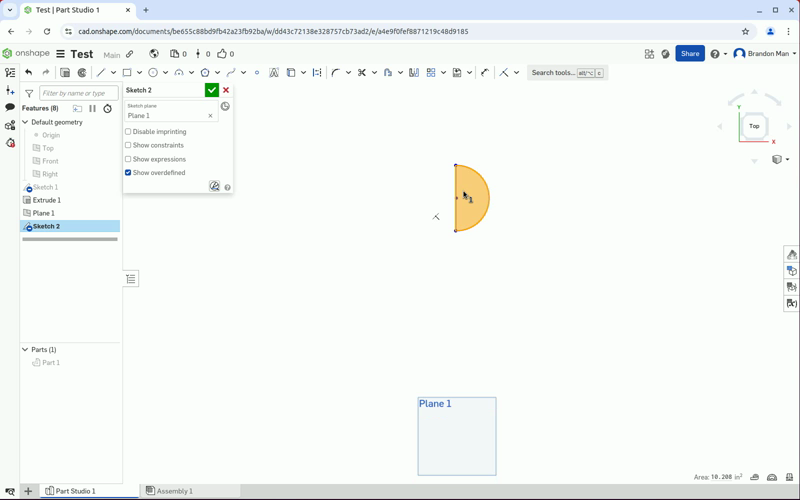
scroll(-6)
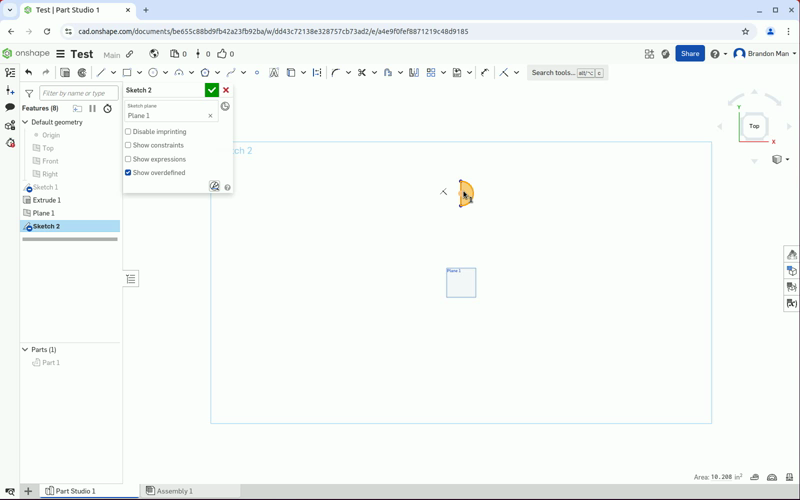
mouse_move(73, 352)
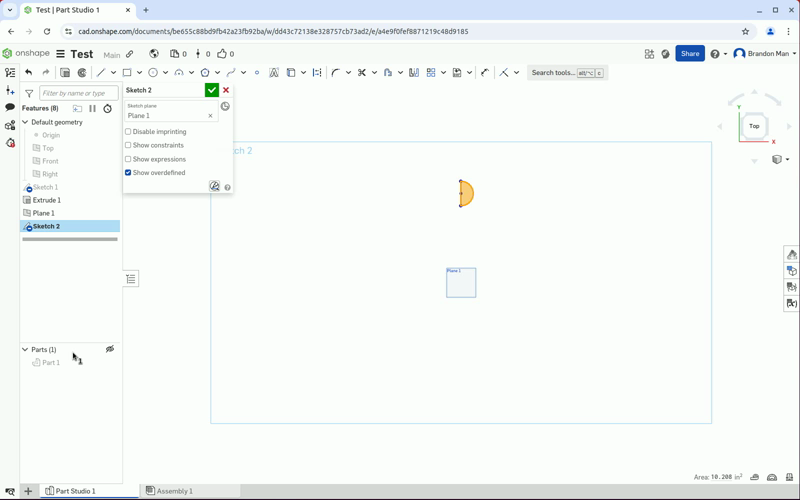
key(shift+y)
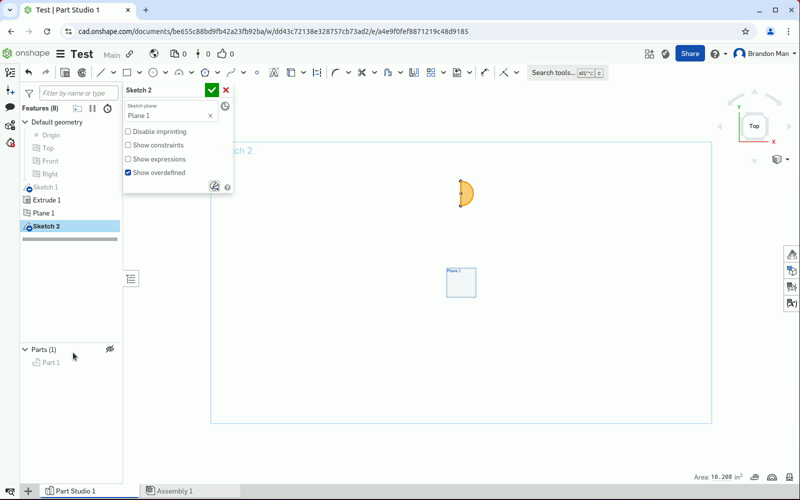
key(shift+e)
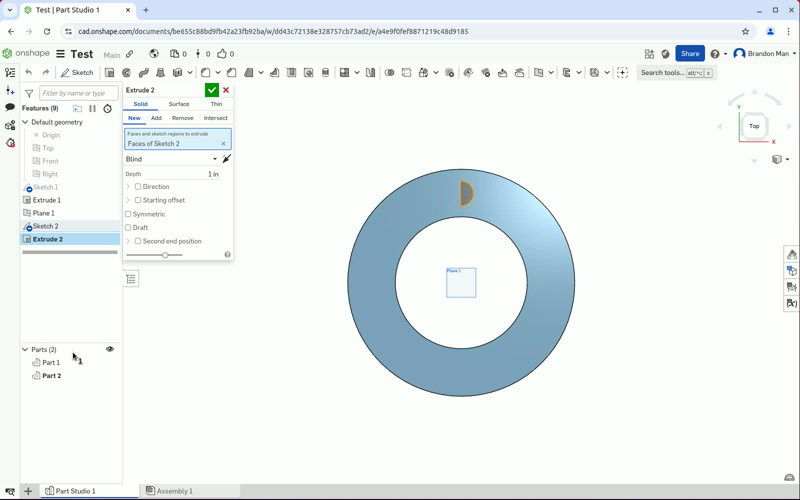
mouse_move(143, 106)
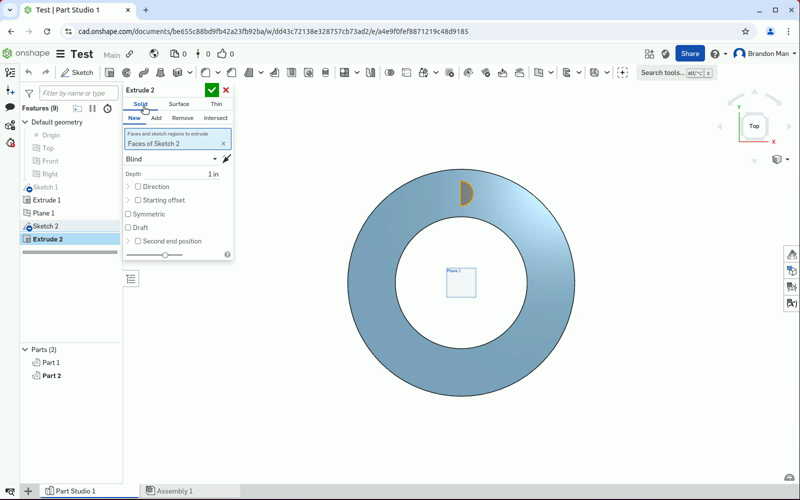
click(143, 106)
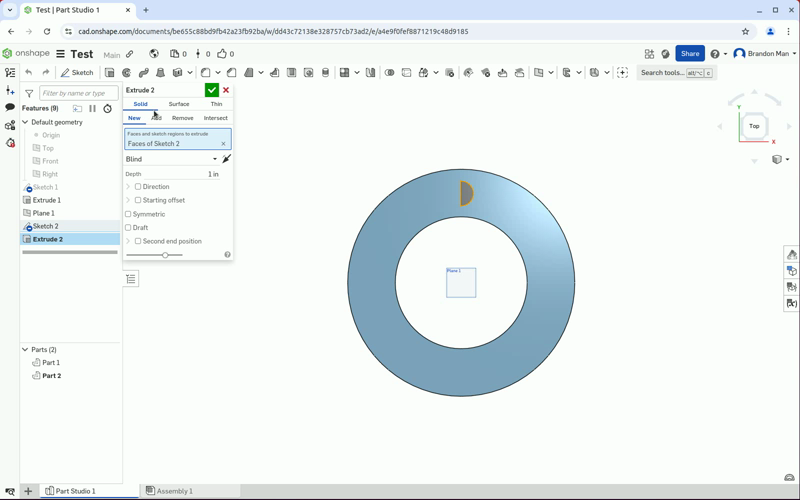
mouse_move(186, 120)
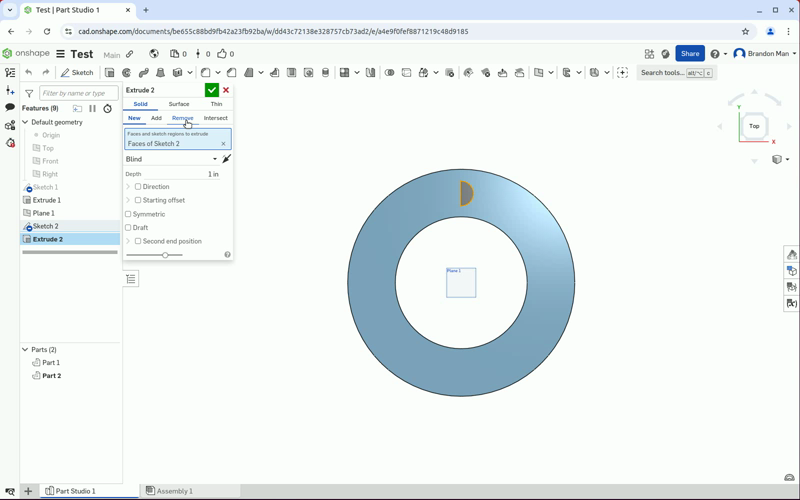
click(186, 120)
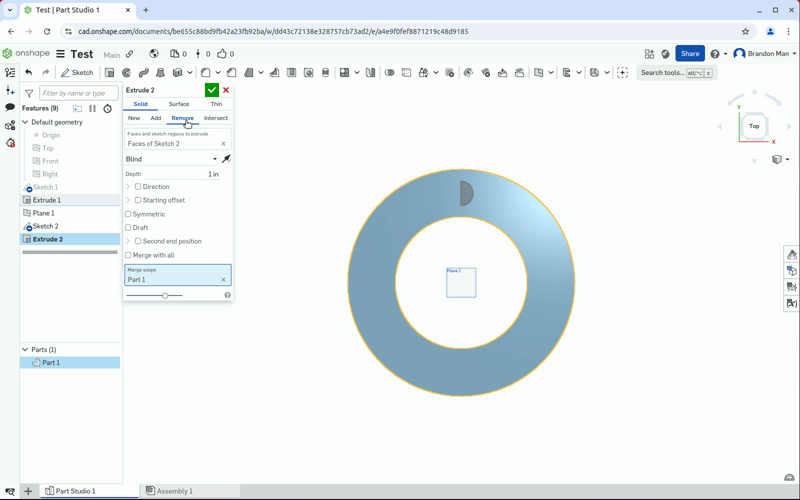
key(tab, 4)
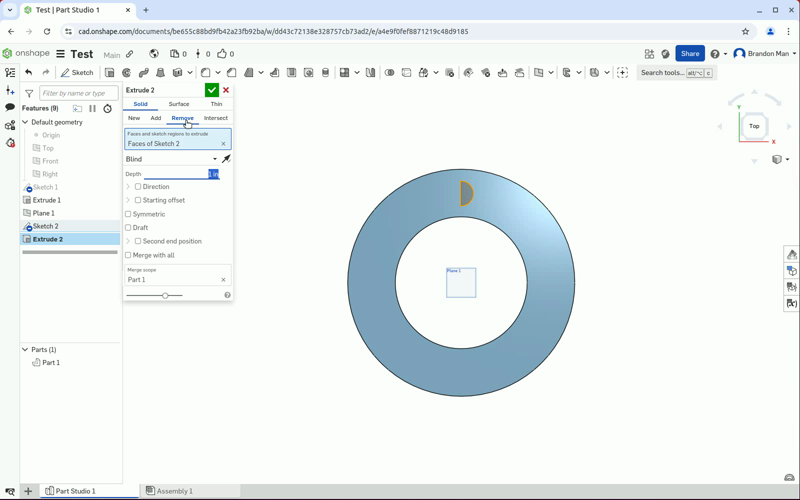
text(25.756)
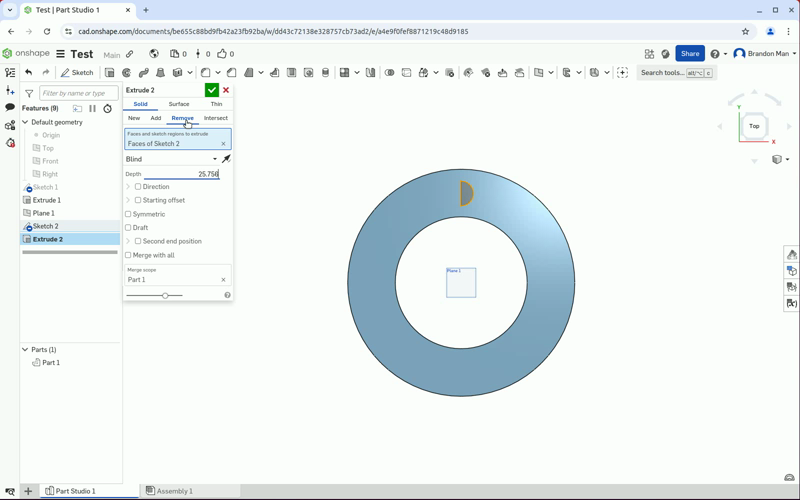
key(tab, 6)
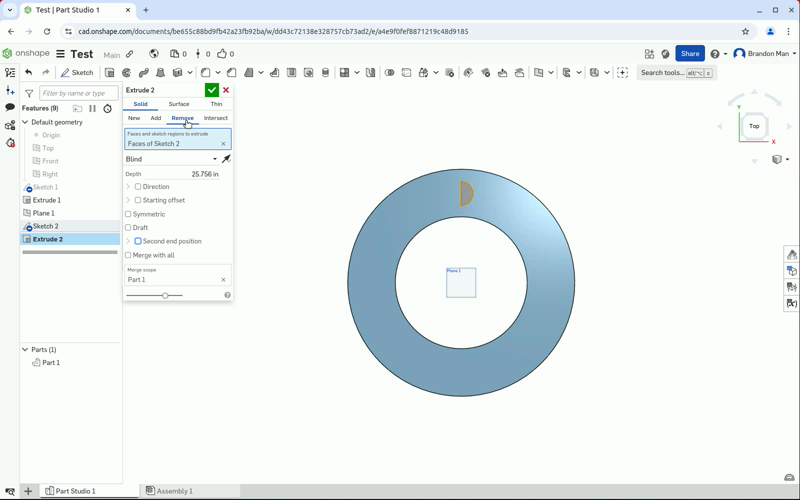
key(space)
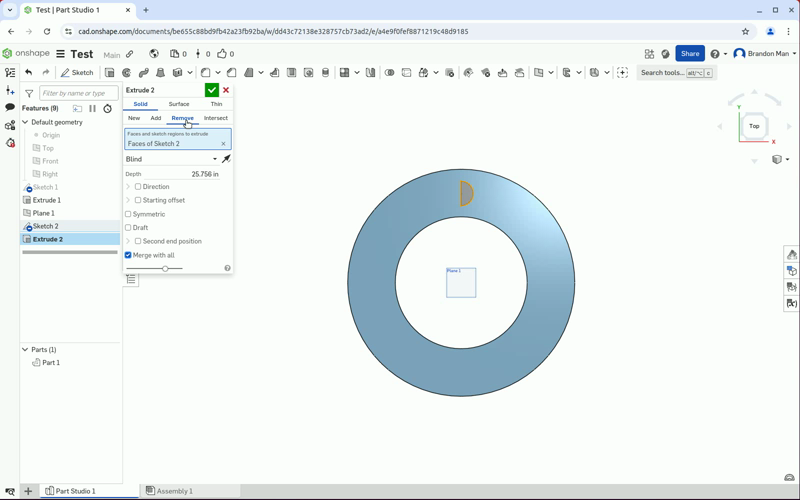
key(enter)
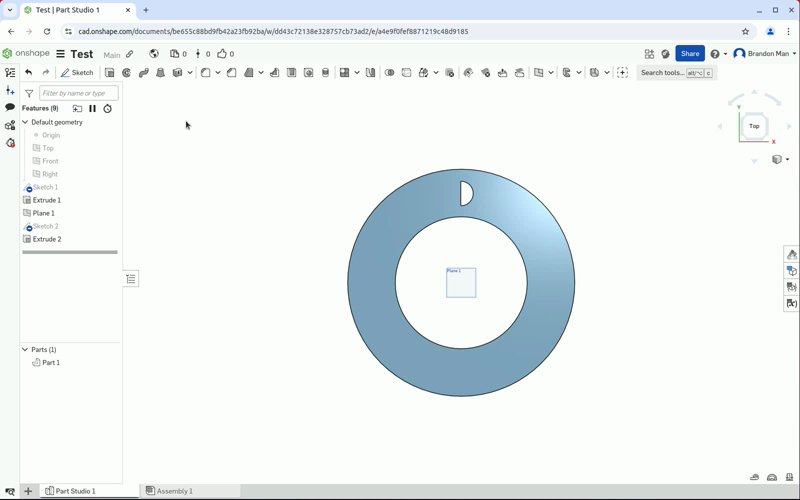
key(shift+h)
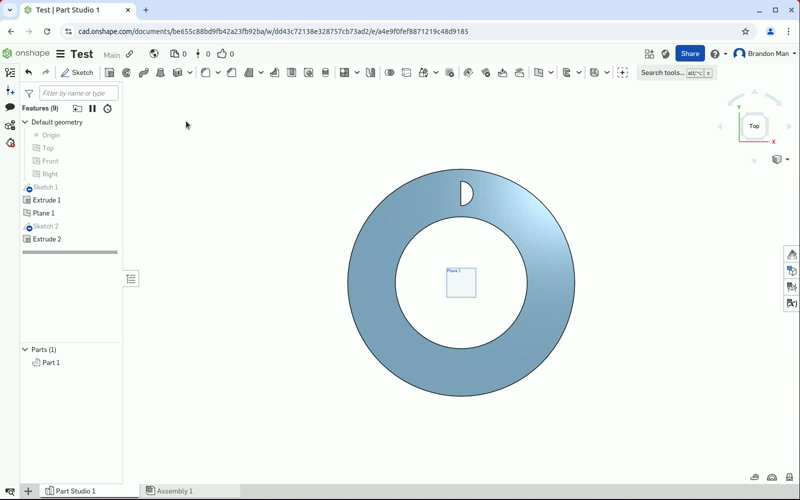
key(shift+h)
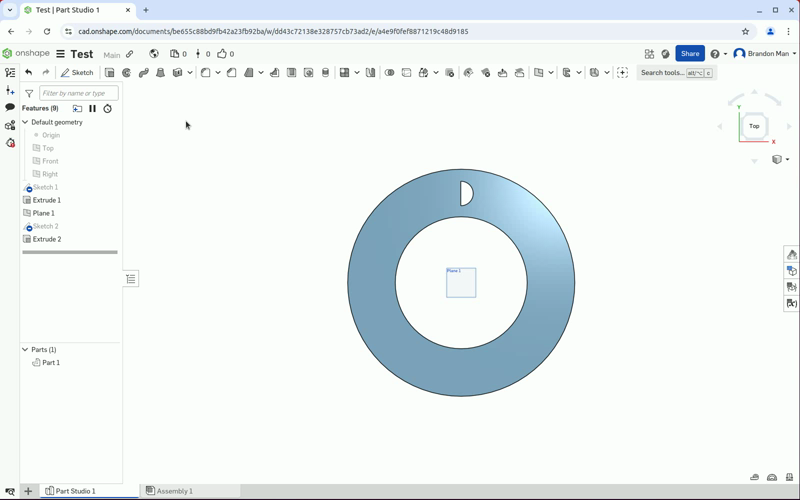
mouse_move(73, 189)
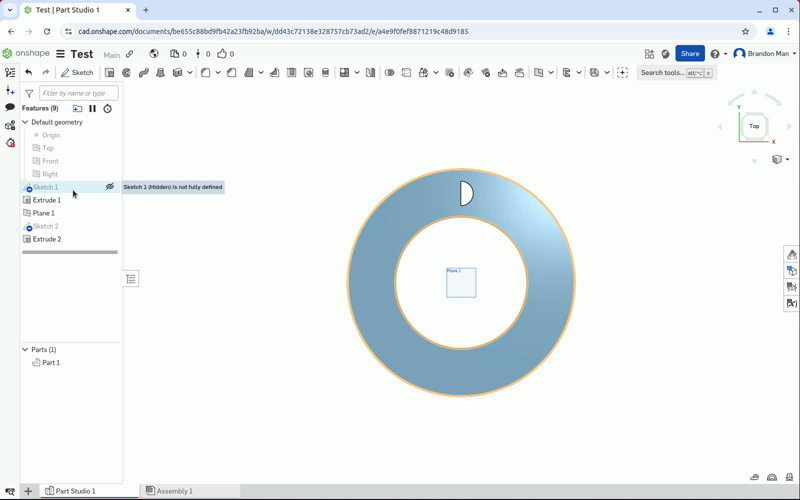
click(73, 189)
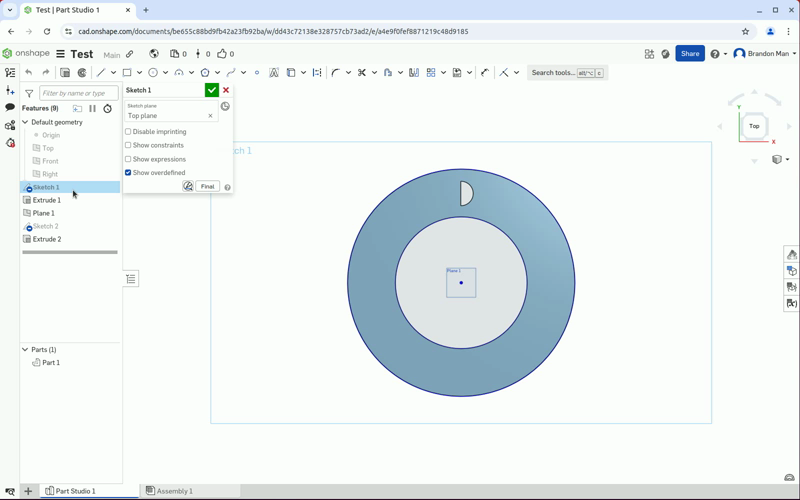
mouse_move(229, 92)
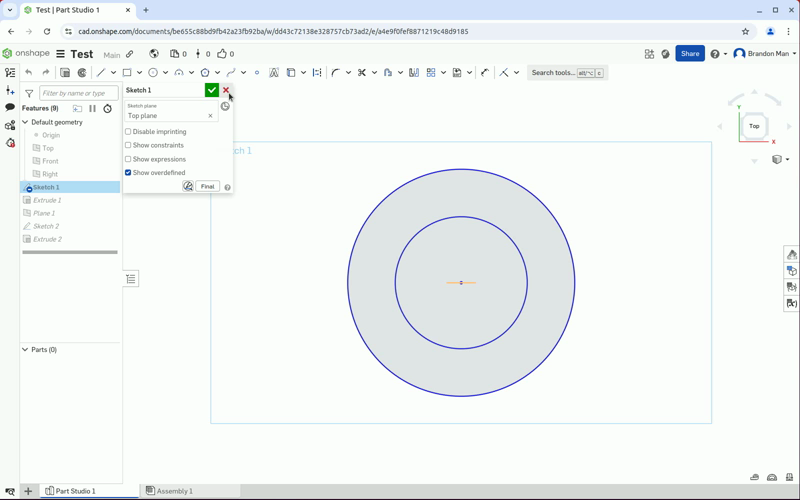
click(229, 92)
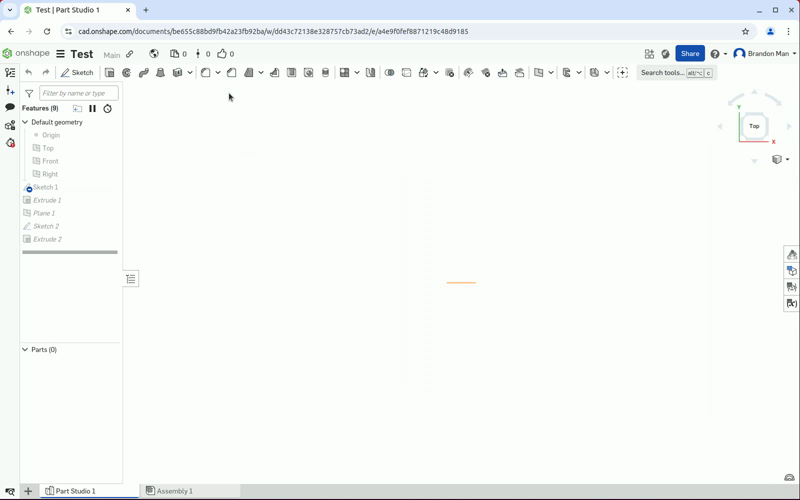
key(shift+s)
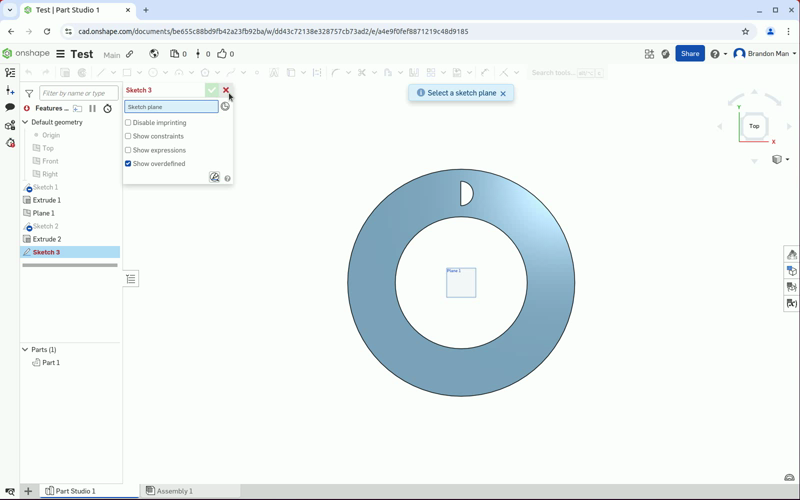
mouse_move(73, 215)
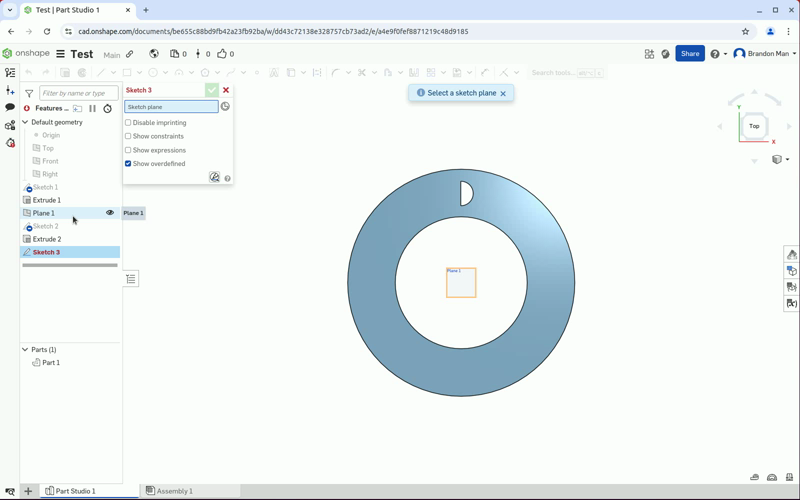
click(73, 215)
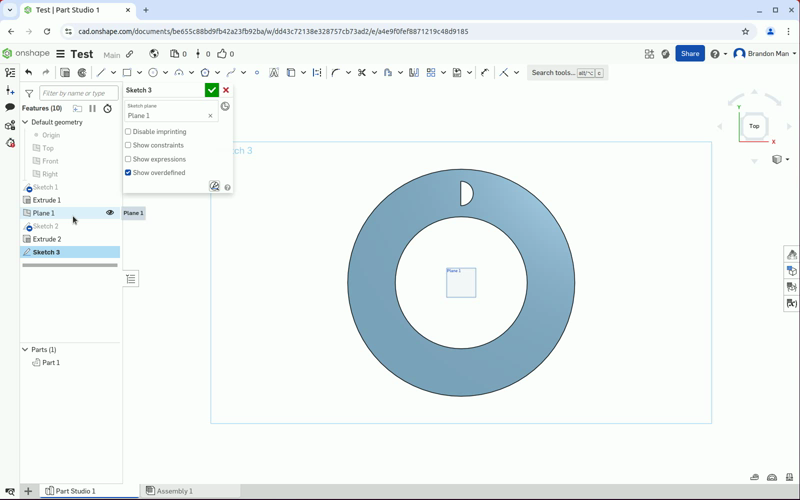
mouse_move(73, 352)
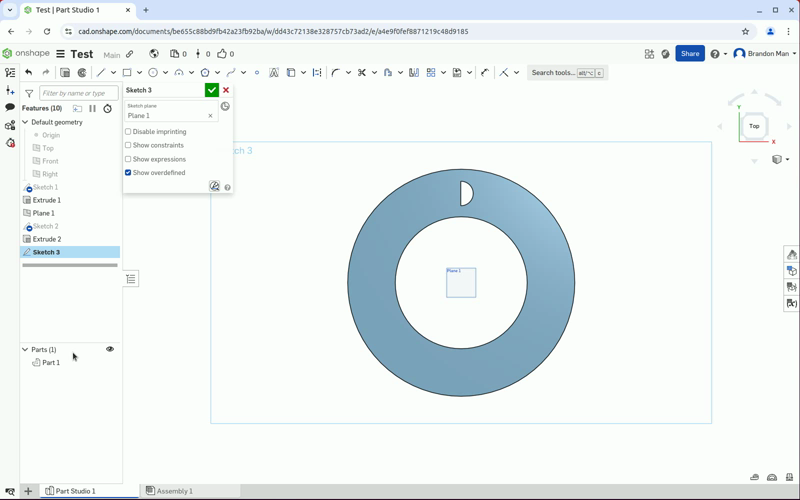
key(y)
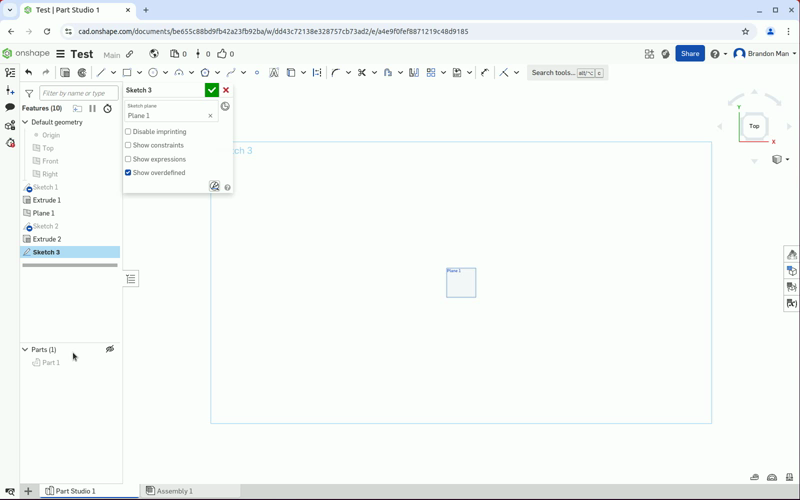
key(a)
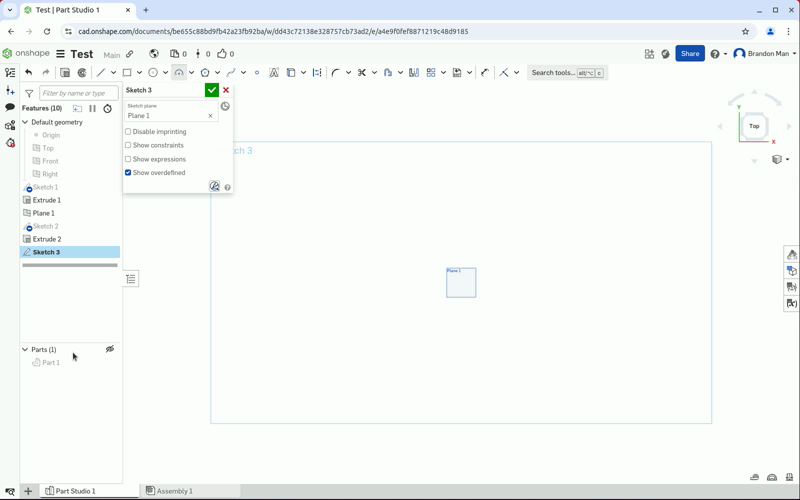
key_down(shift)
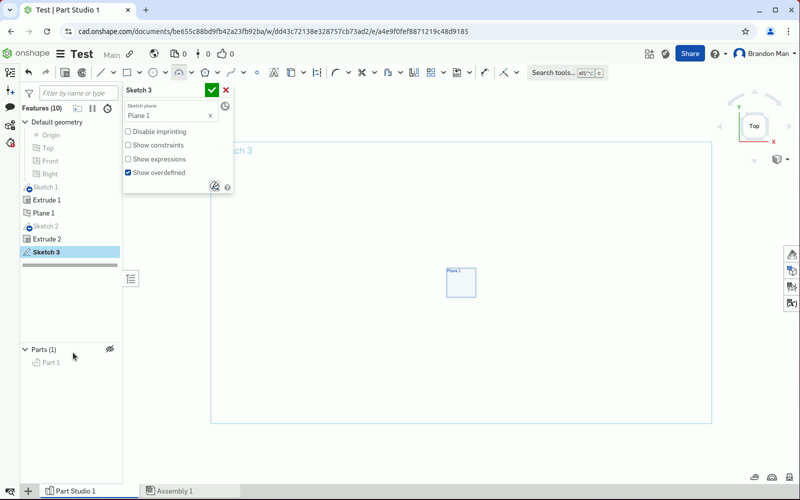
mouse_move(460, 205)
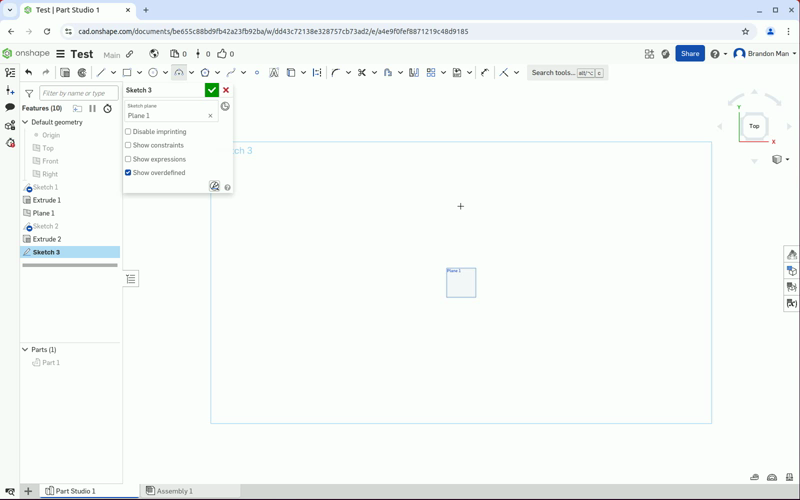
click(460, 205)
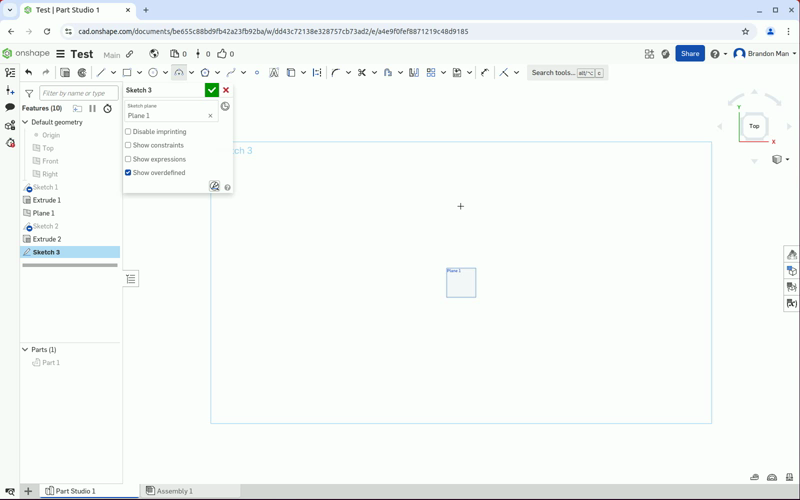
key_up(shift)
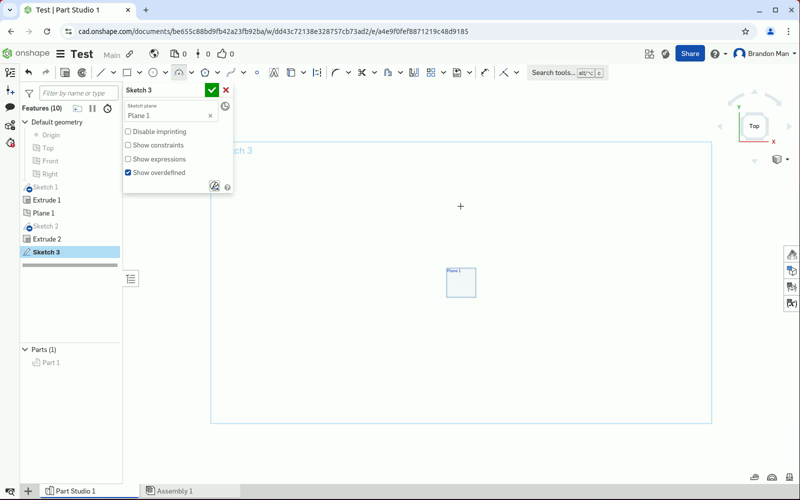
key_down(shift)
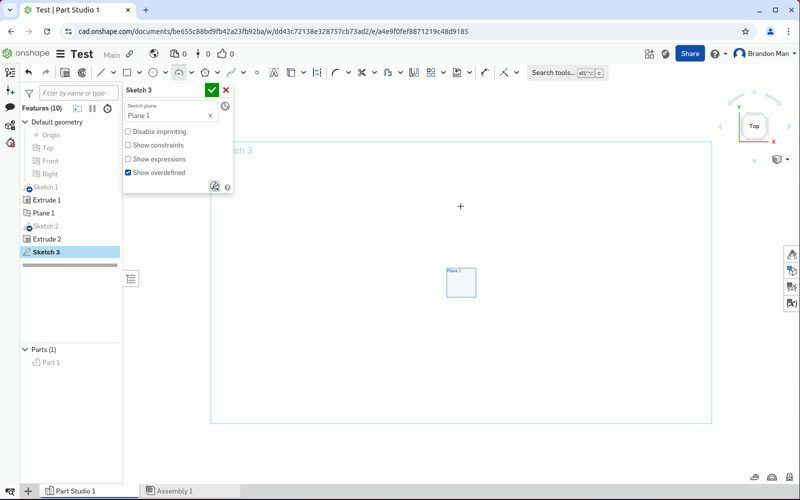
mouse_move(460, 181)
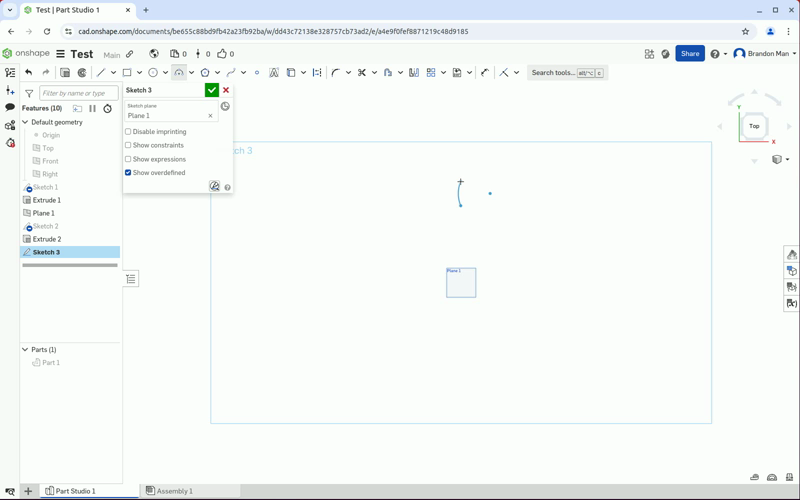
click(460, 181)
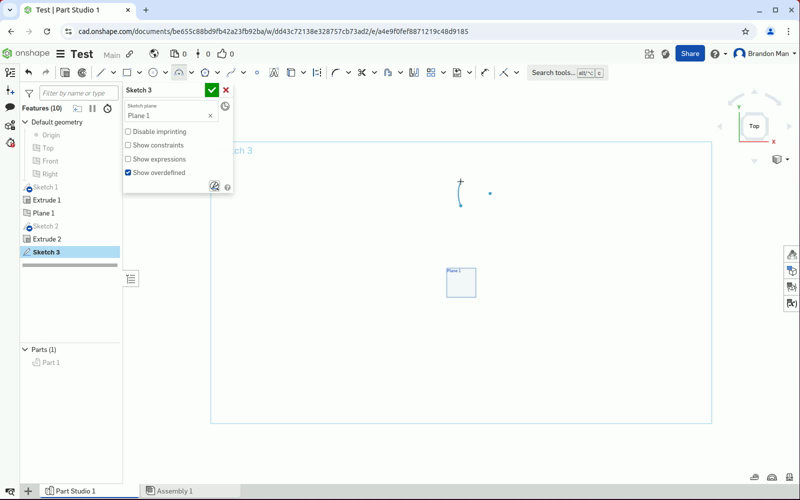
mouse_move(473, 193)
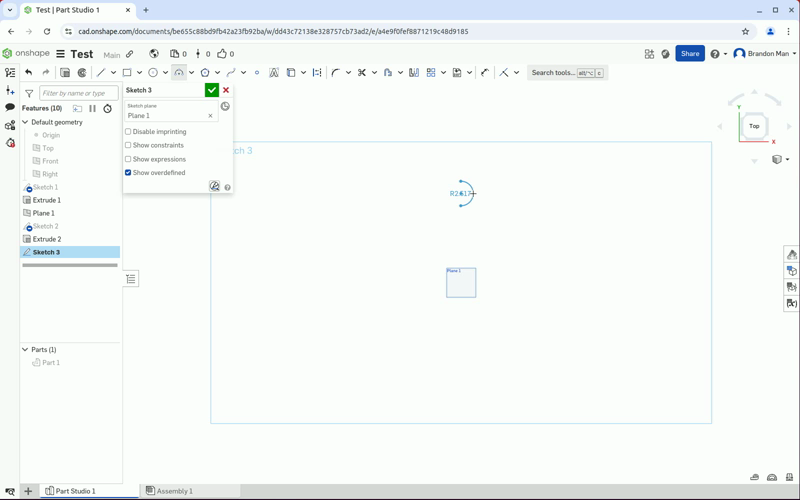
click(473, 193)
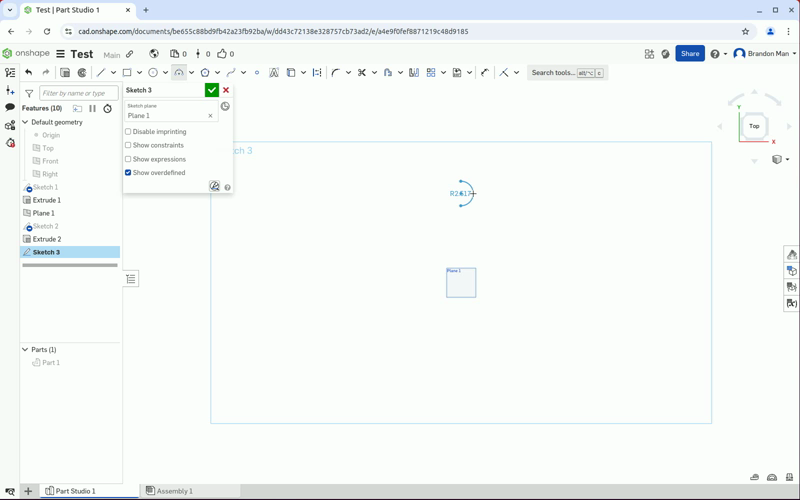
key_up(shift)
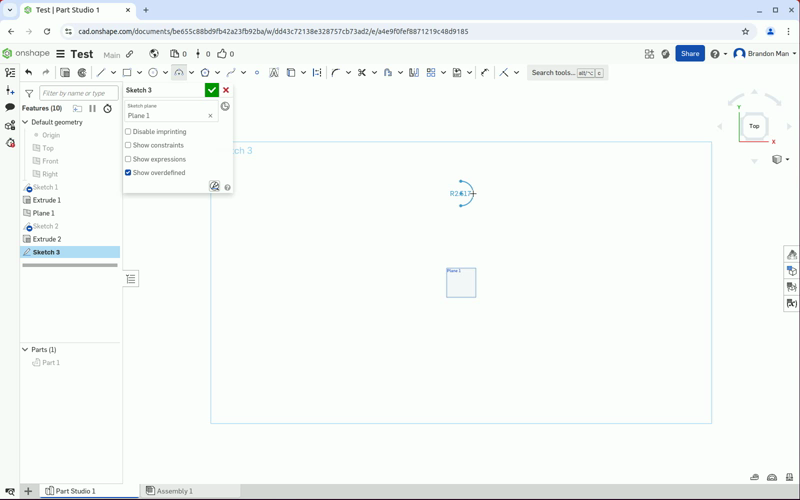
key(esc)
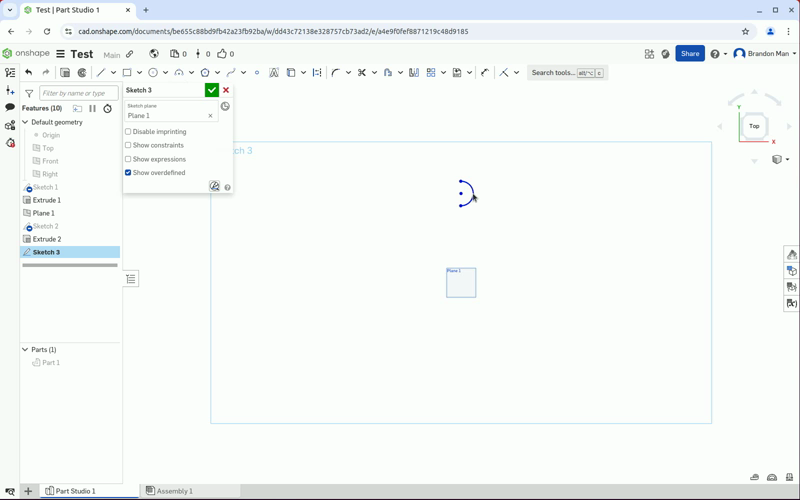
key(l)
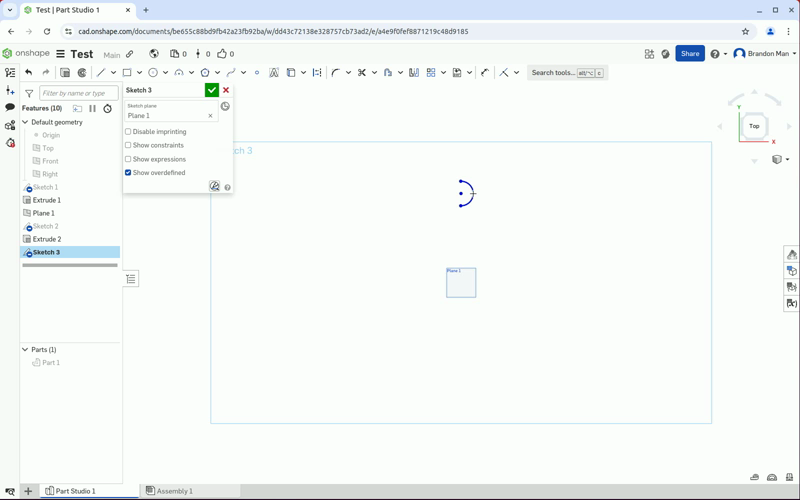
mouse_move(460, 181)
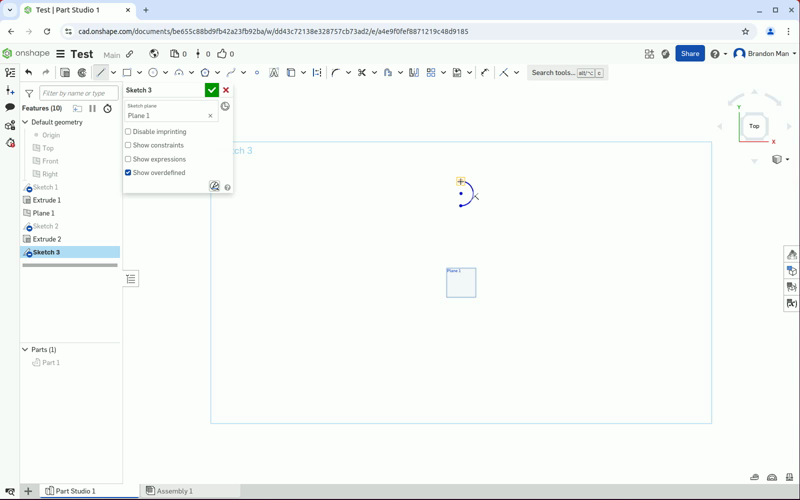
click(460, 181)
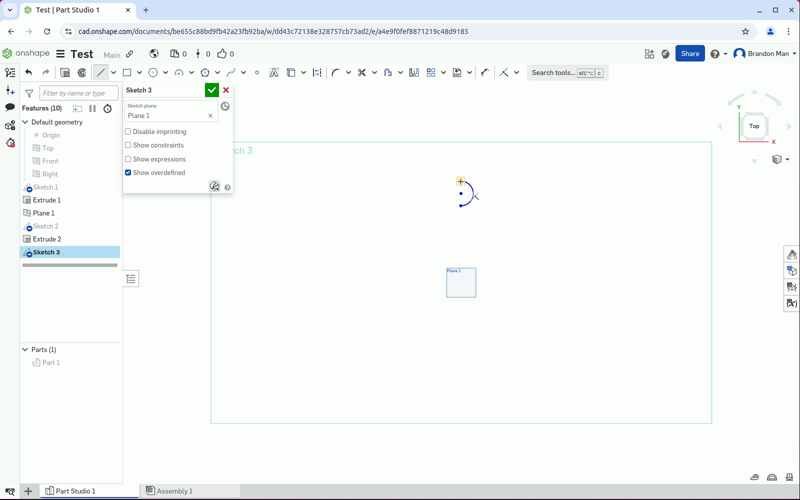
mouse_move(490, 181)
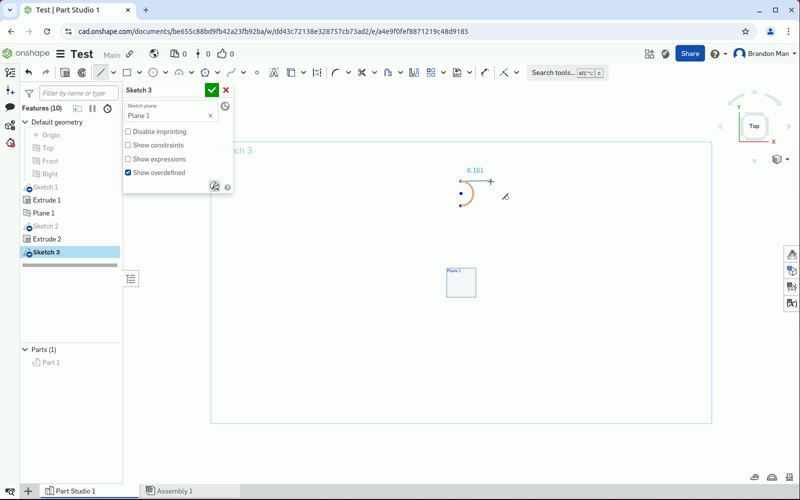
key_down(shift)
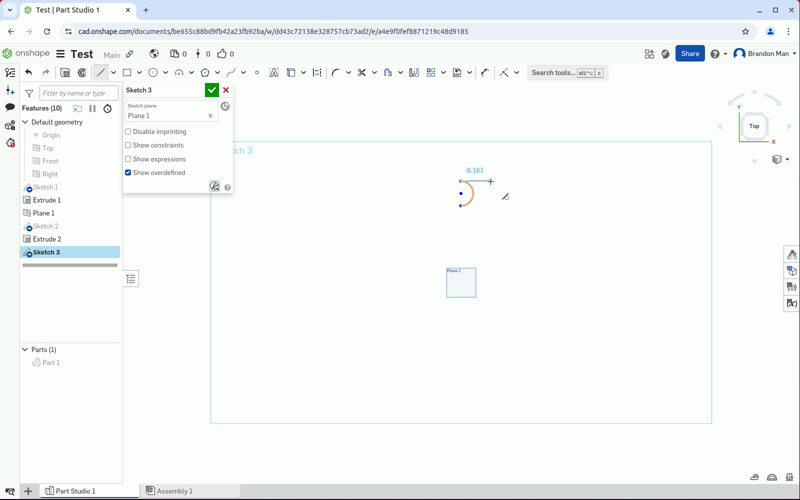
mouse_move(460, 205)
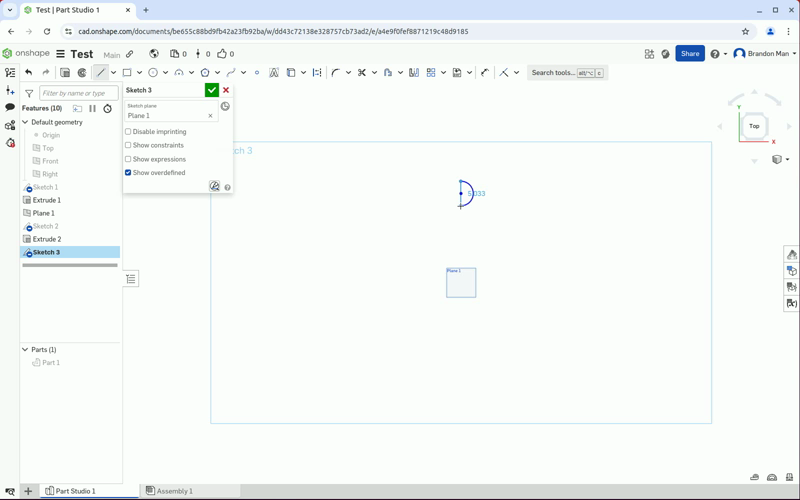
key_up(shift)
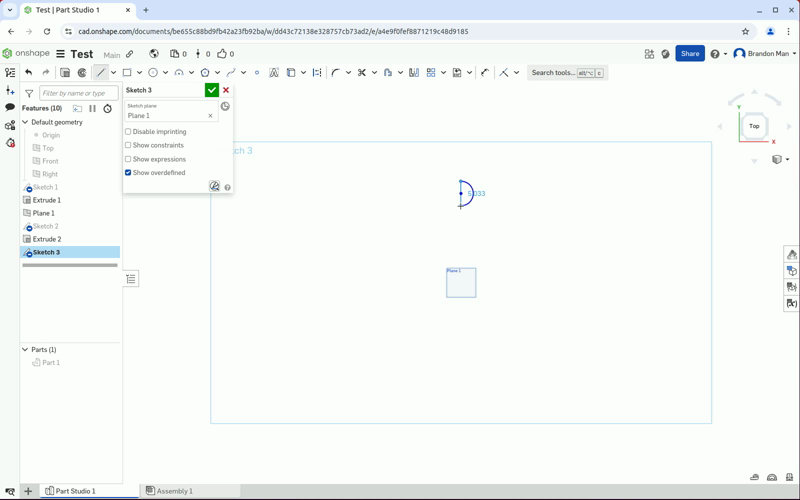
click(460, 205)
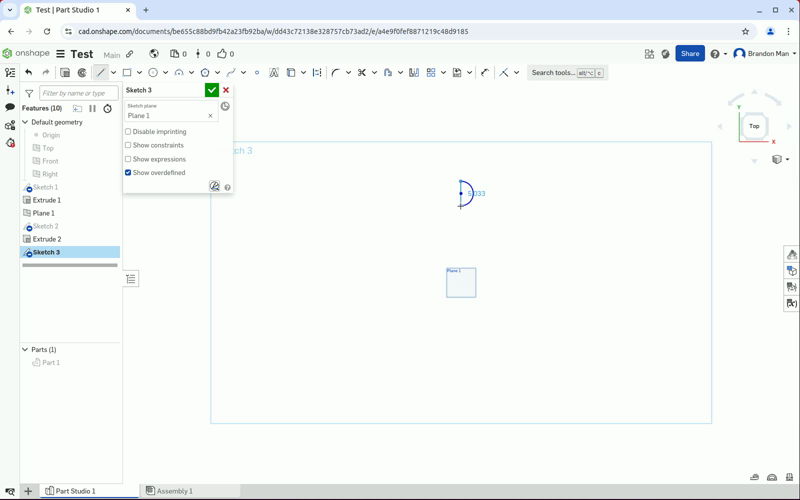
key(esc)
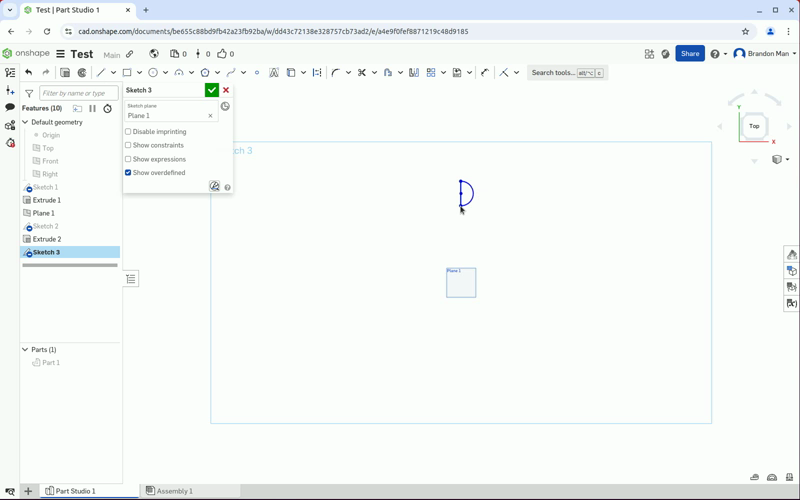
mouse_move(466, 188)
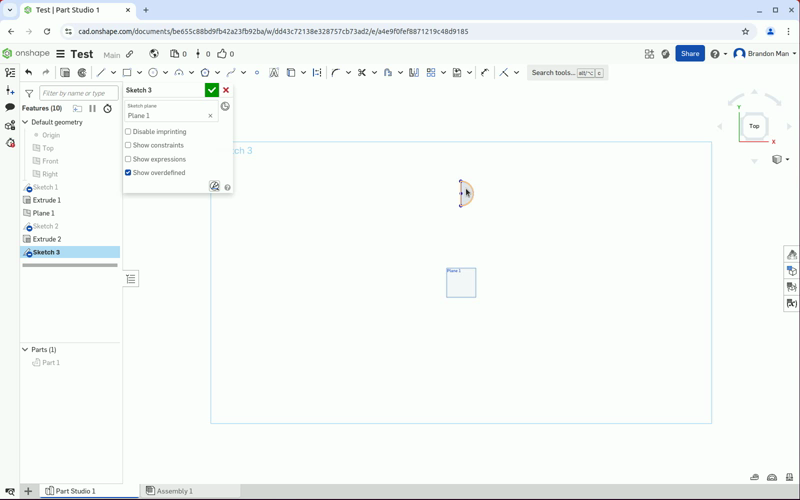
scroll(6)
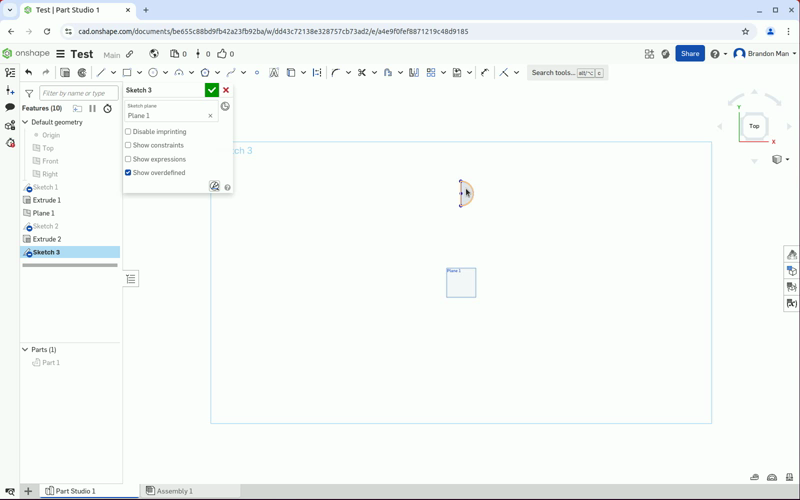
scroll(6)
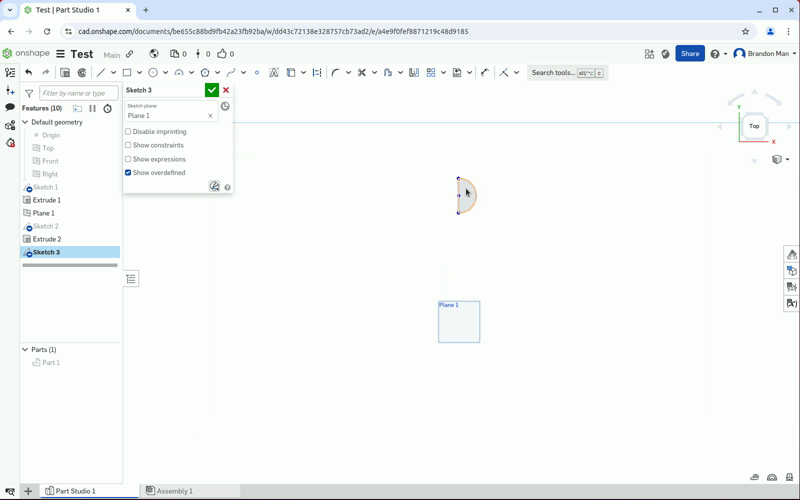
scroll(6)
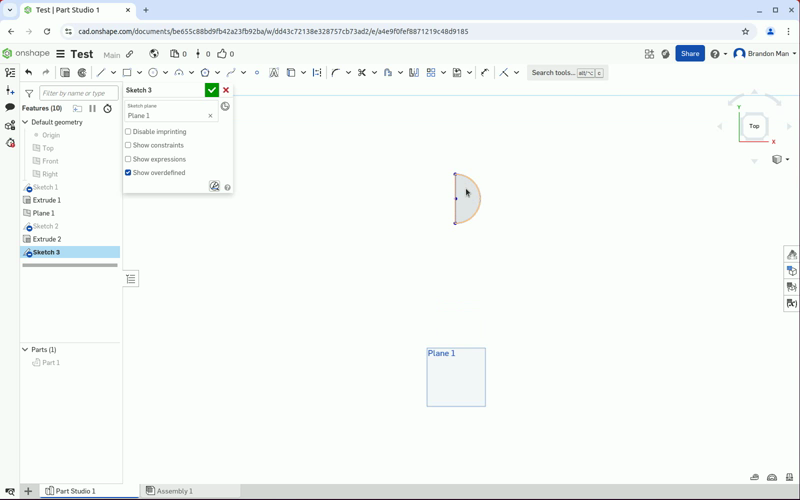
scroll(6)
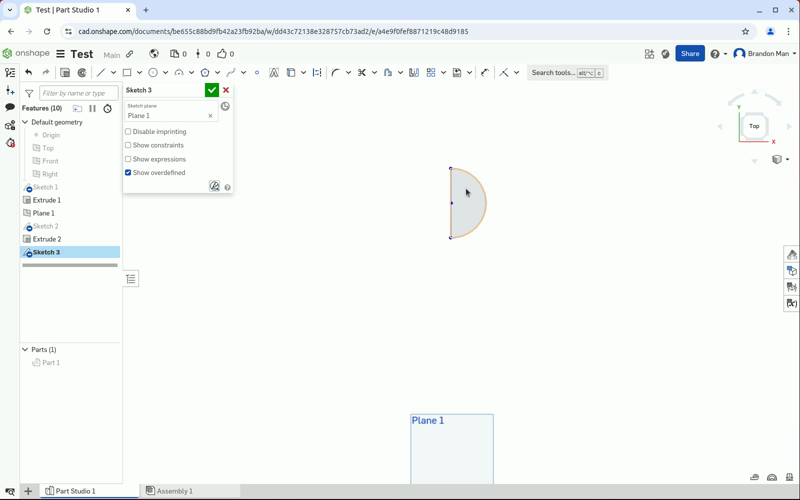
scroll(6)
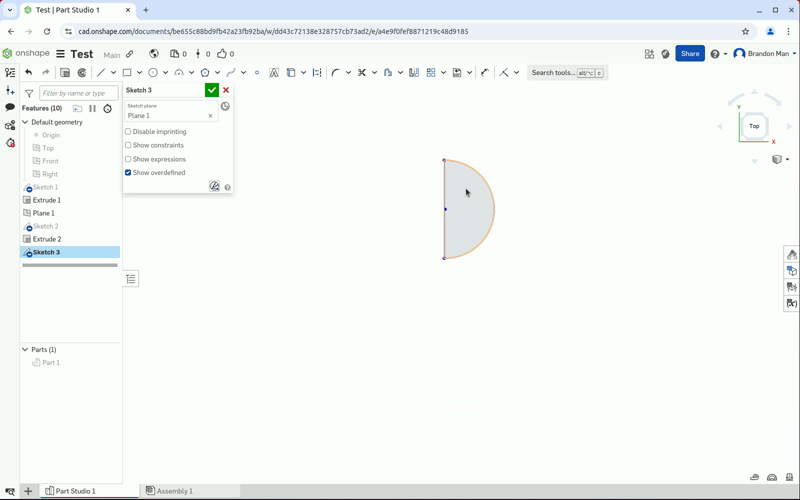
scroll(6)
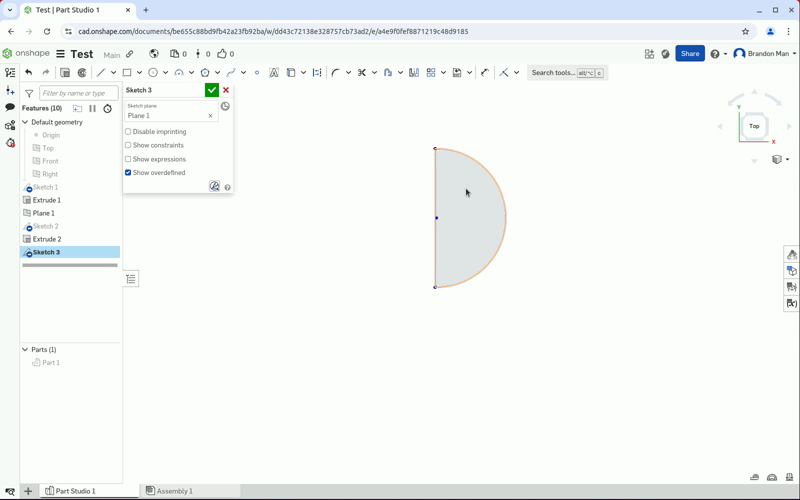
scroll(6)
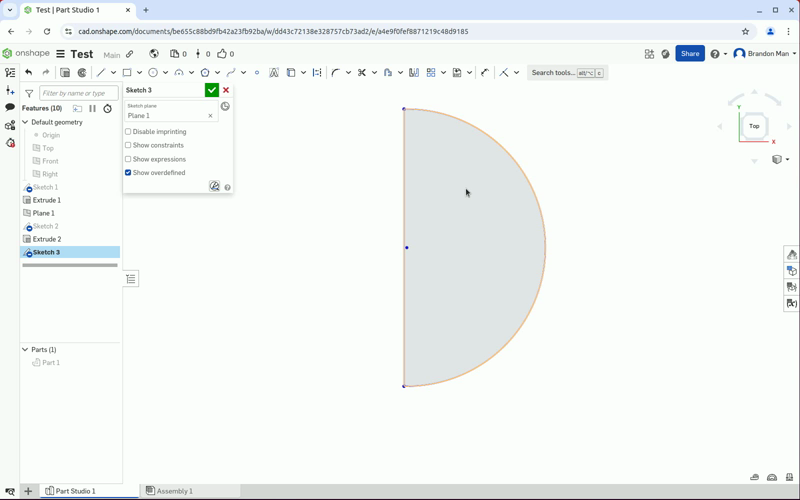
click(466, 188)
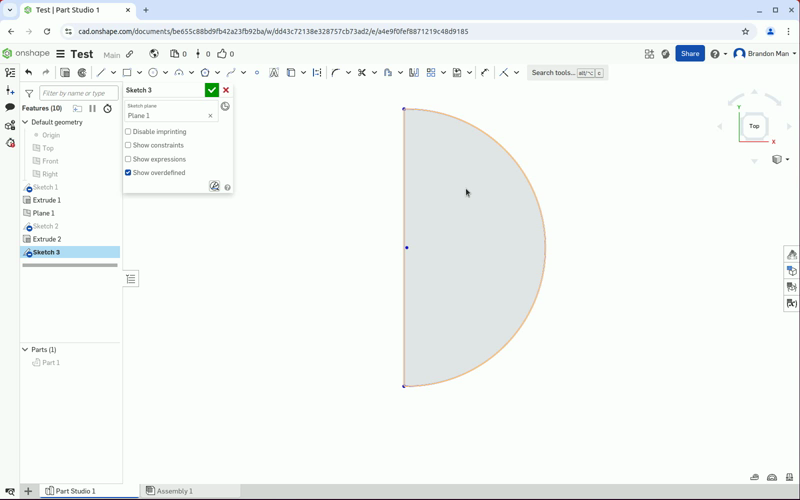
scroll(-6)
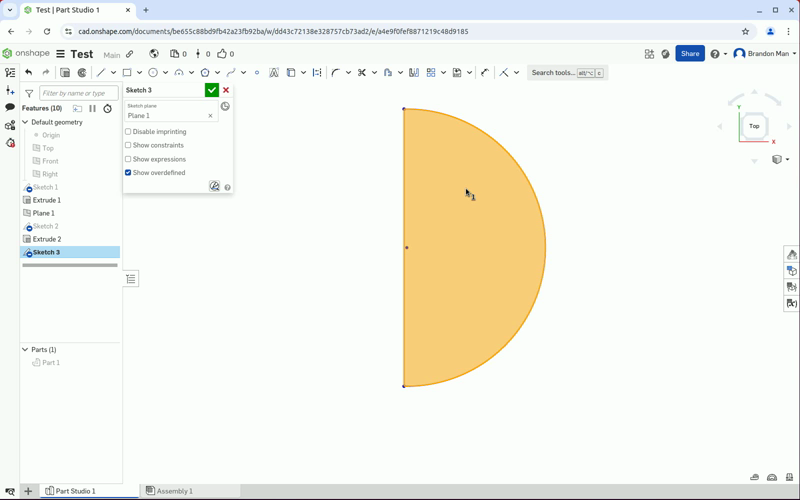
scroll(-6)
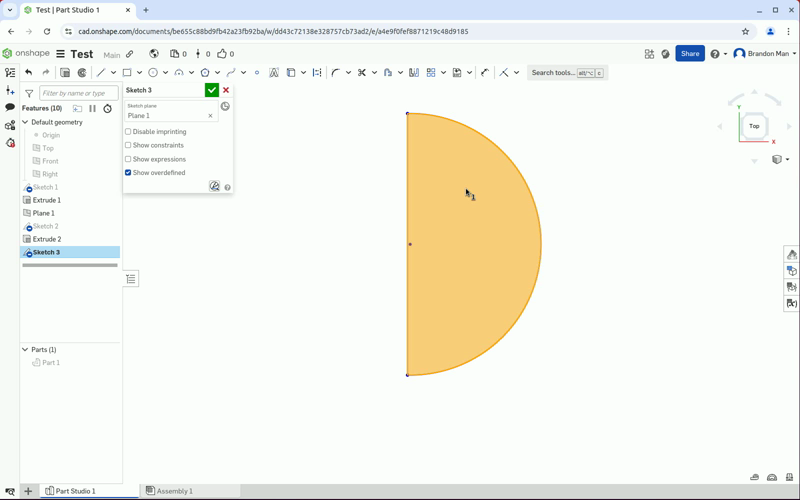
scroll(-6)
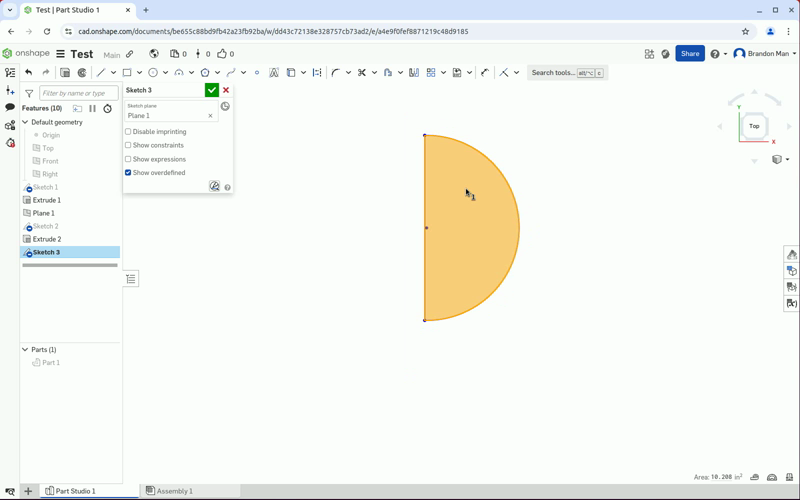
scroll(-6)
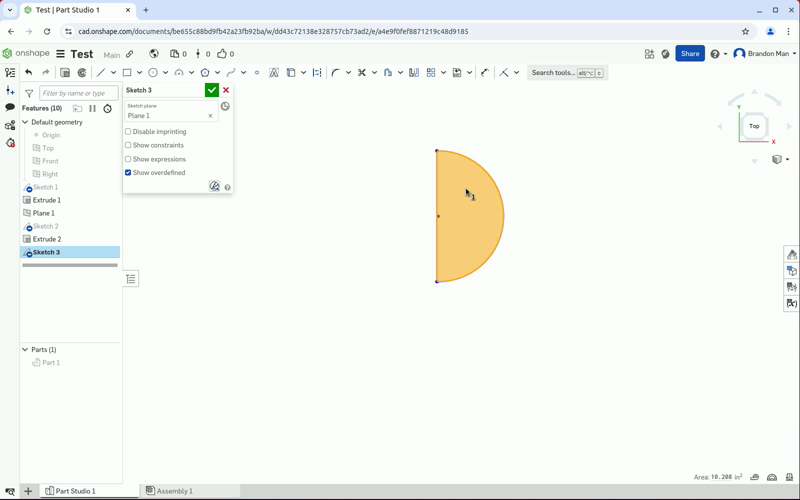
scroll(-6)
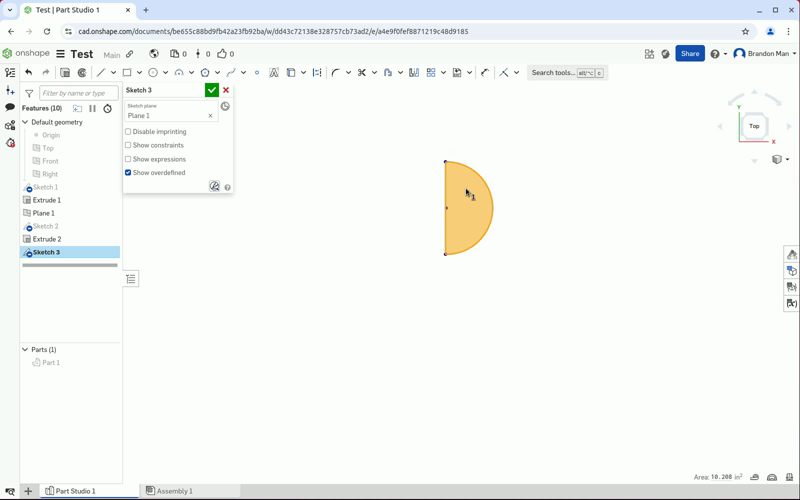
scroll(-6)
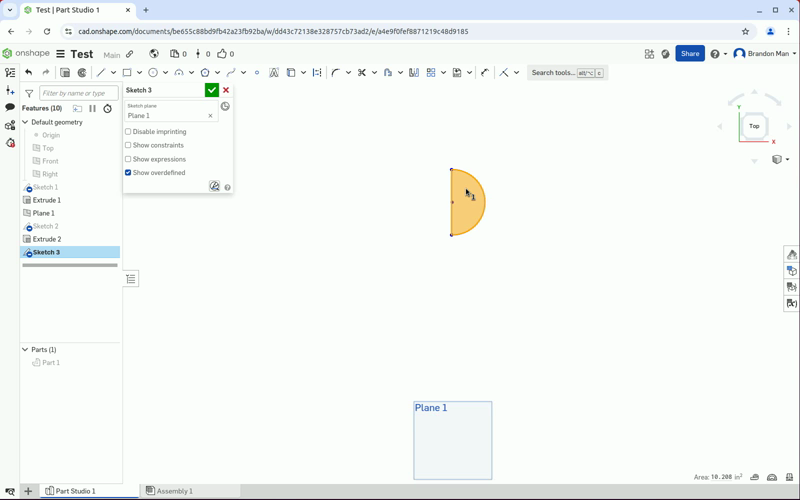
scroll(-6)
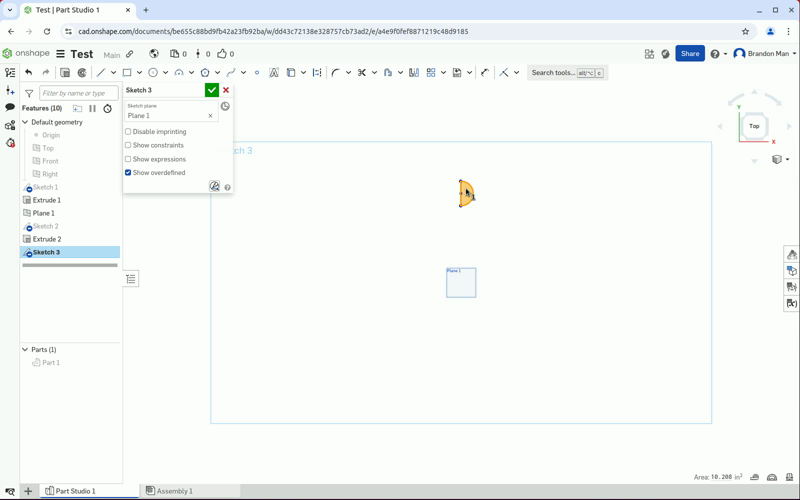
mouse_move(73, 352)
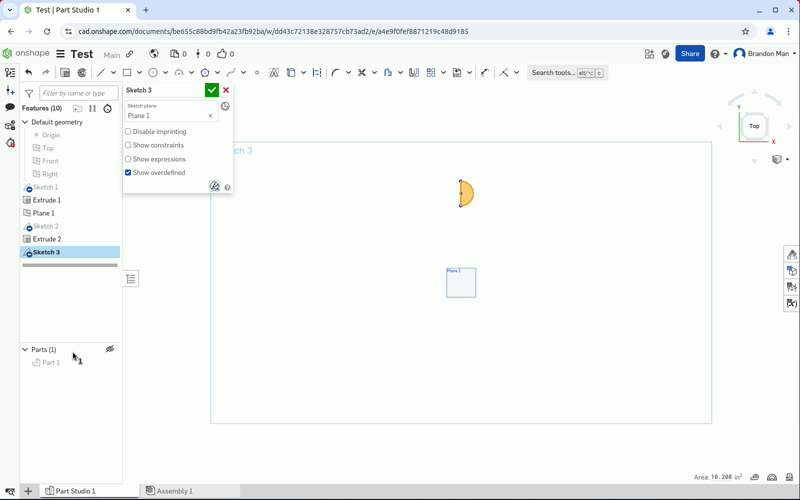
key(shift+y)
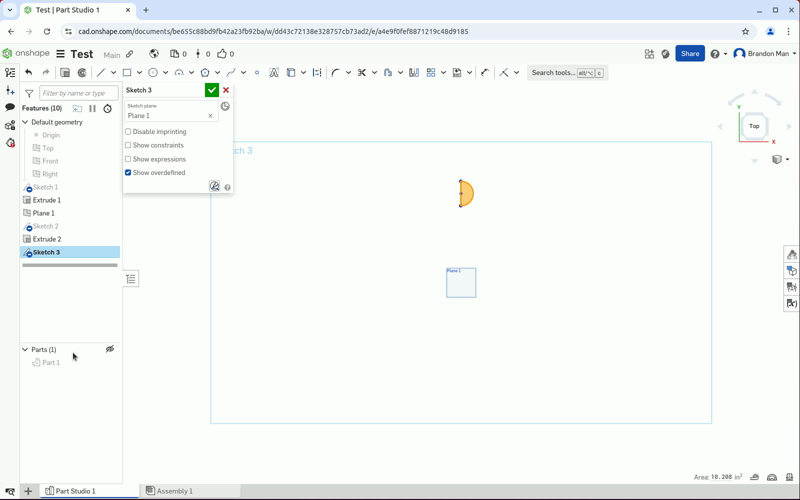
key(shift+e)
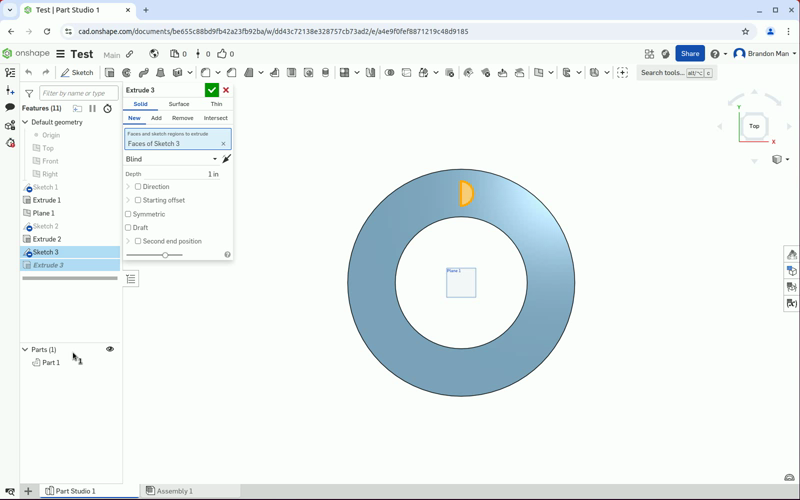
mouse_move(143, 106)
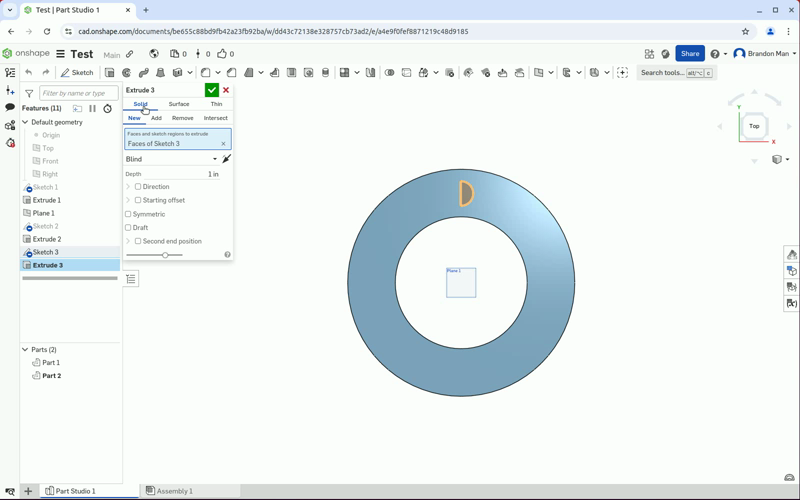
click(143, 106)
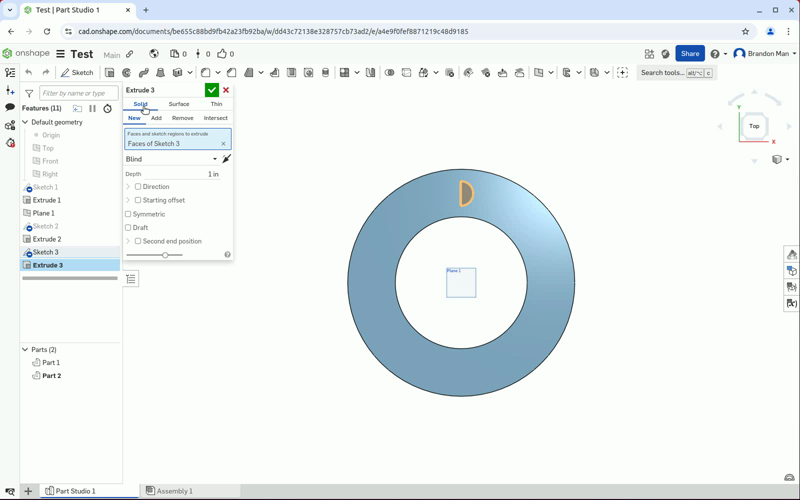
mouse_move(186, 120)
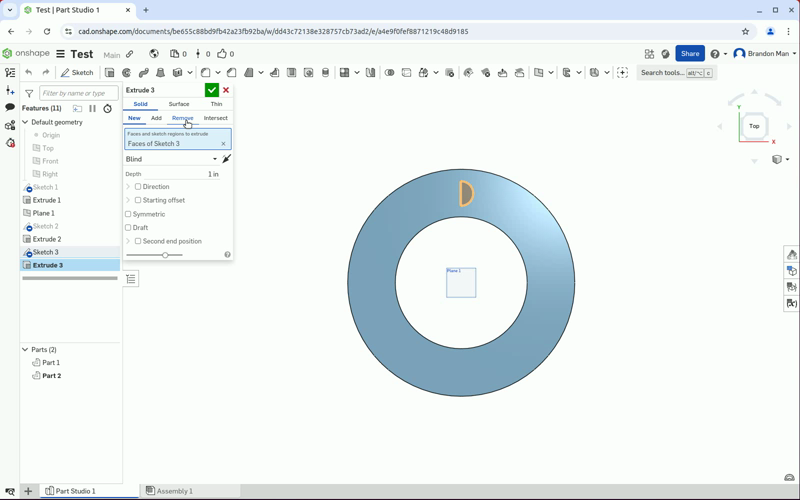
click(186, 120)
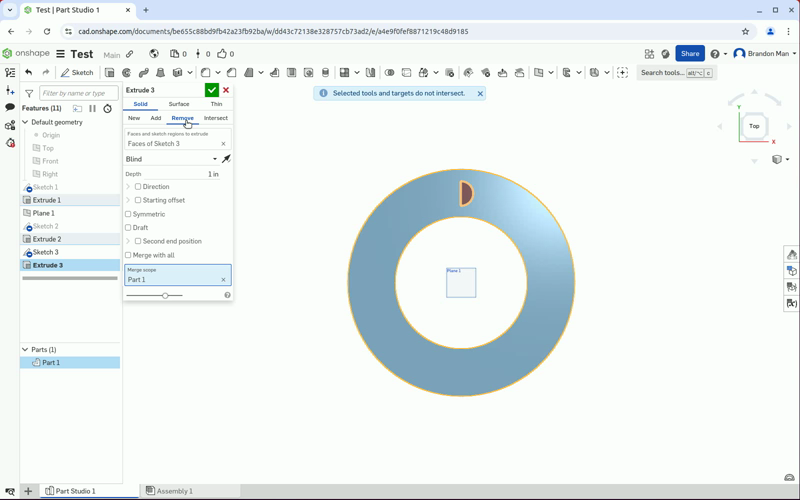
key(tab, 4)
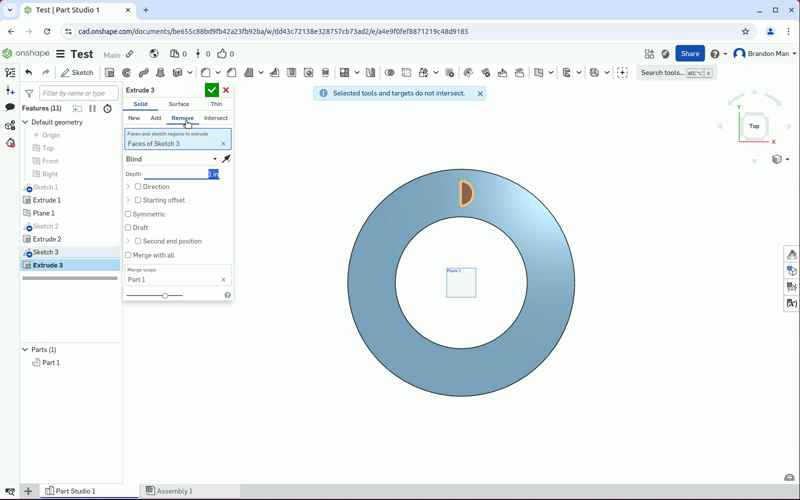
text(25.756)
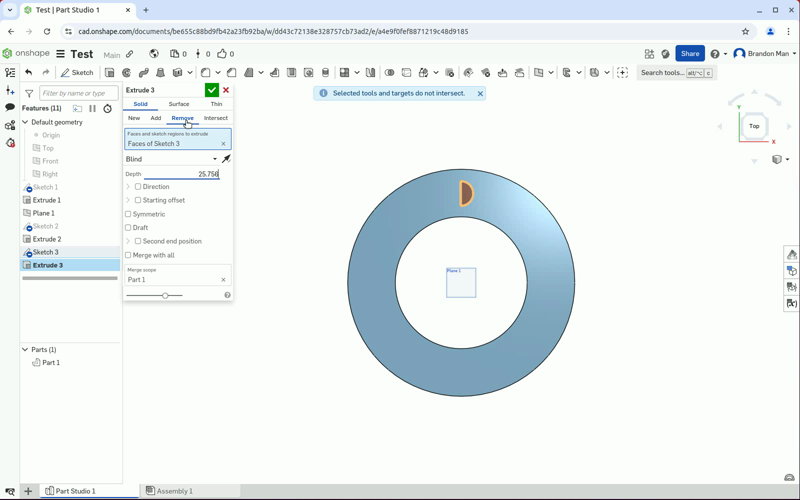
key(tab, 6)
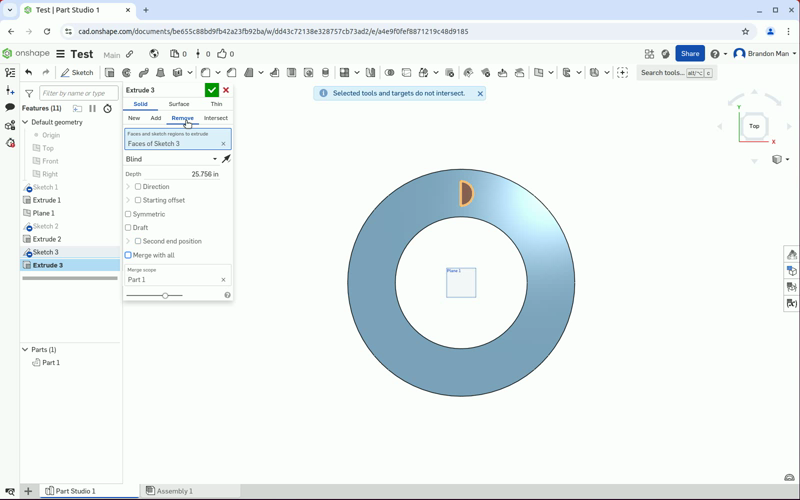
key(space)
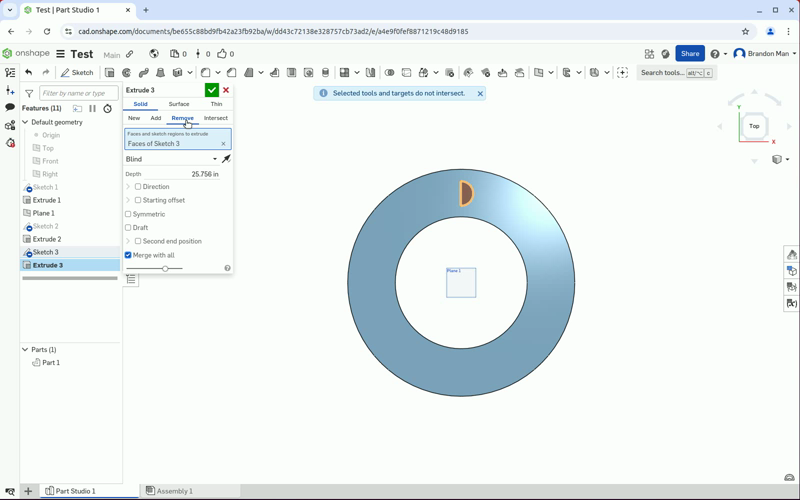
key(enter)
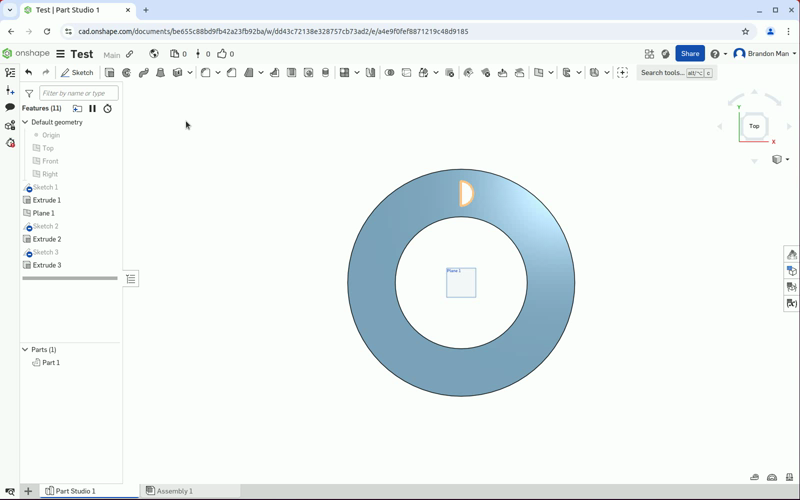
key(shift+h)
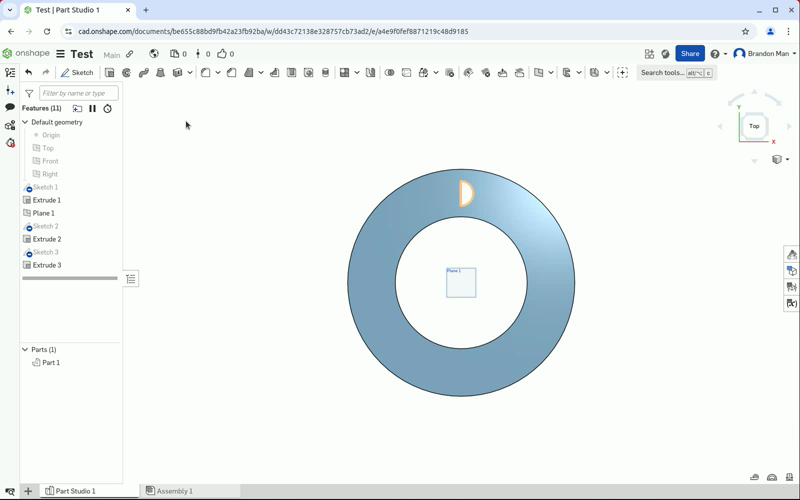
key(shift+h)
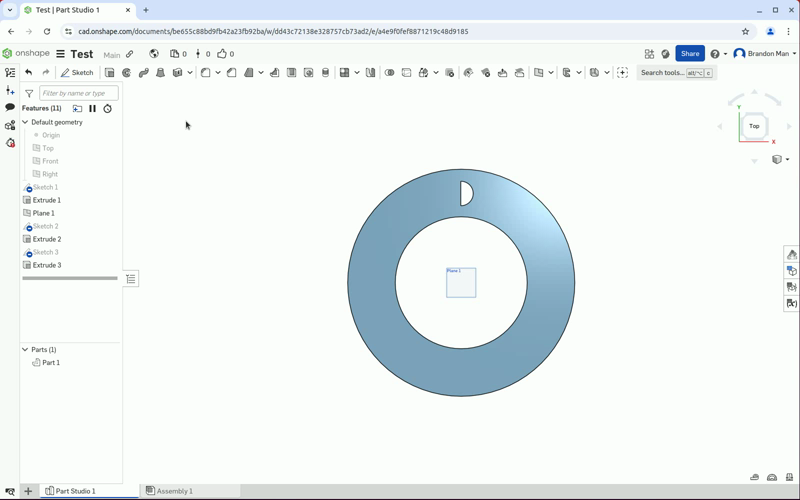
mouse_move(73, 189)
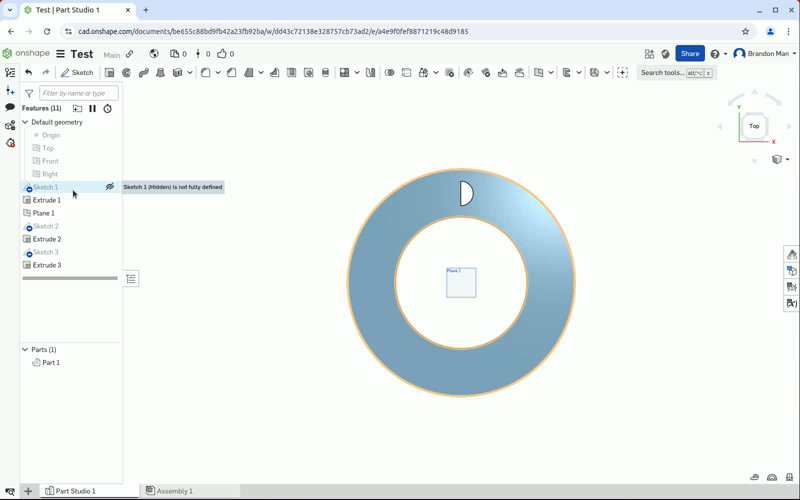
click(73, 189)
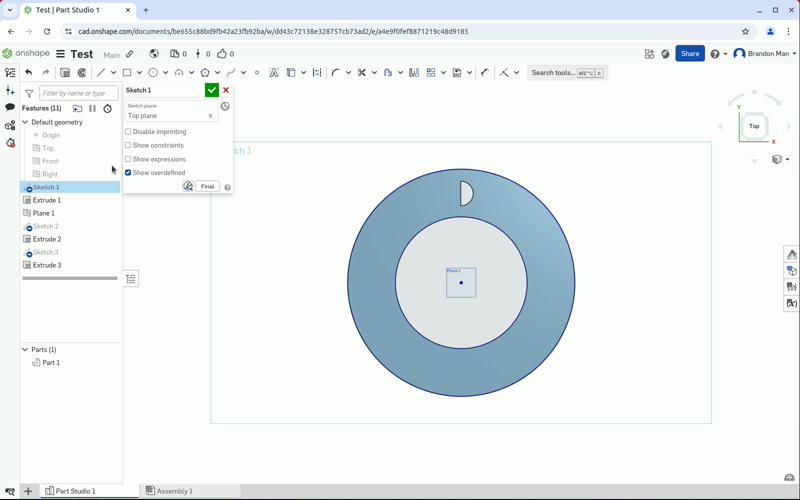
mouse_move(229, 92)
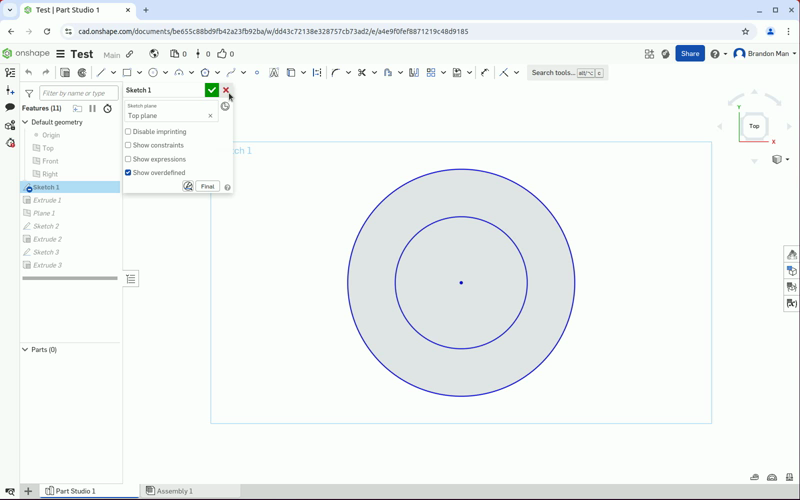
click(229, 92)
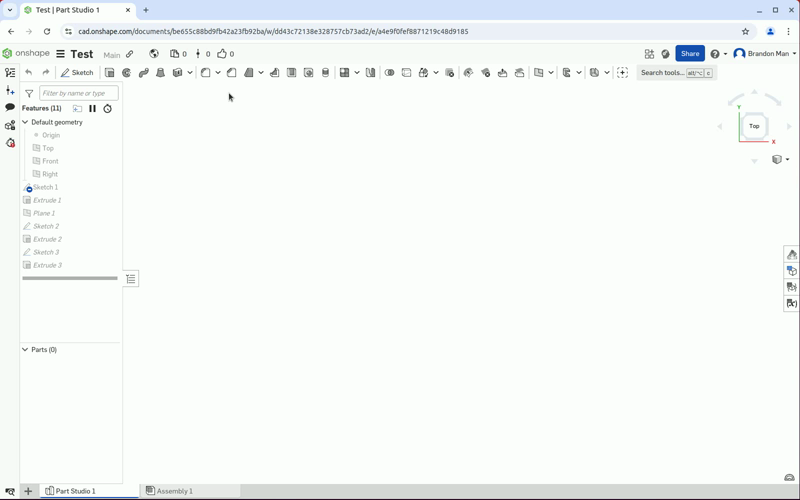
key(shift+s)
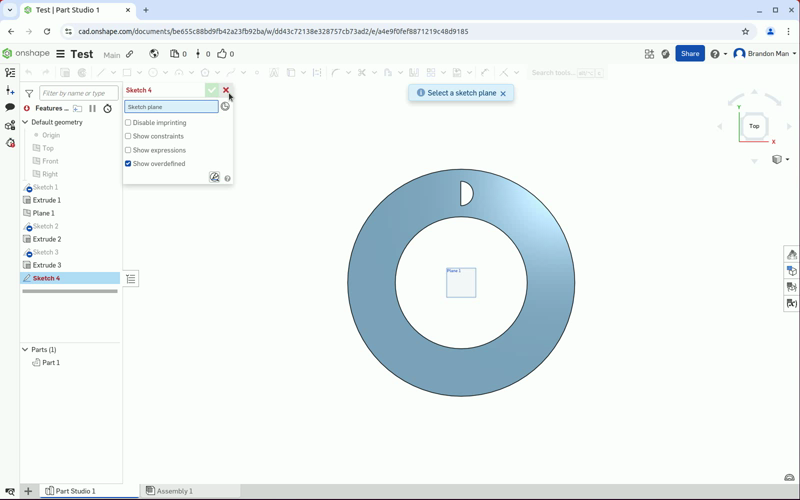
mouse_move(73, 215)
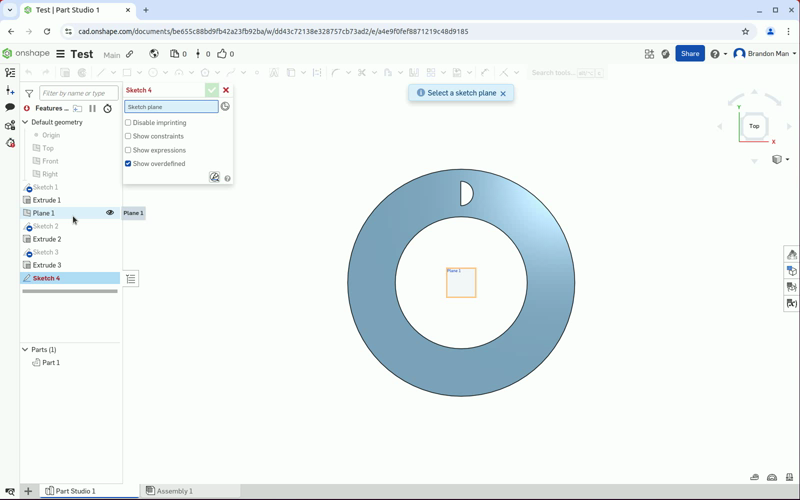
click(73, 215)
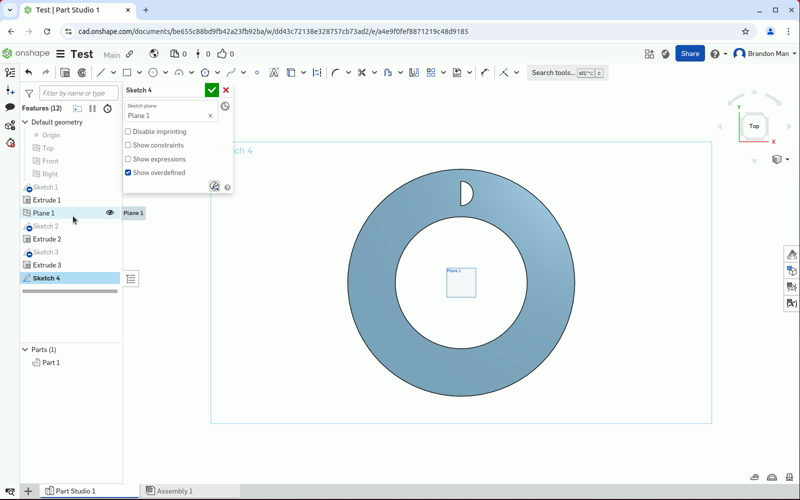
mouse_move(73, 352)
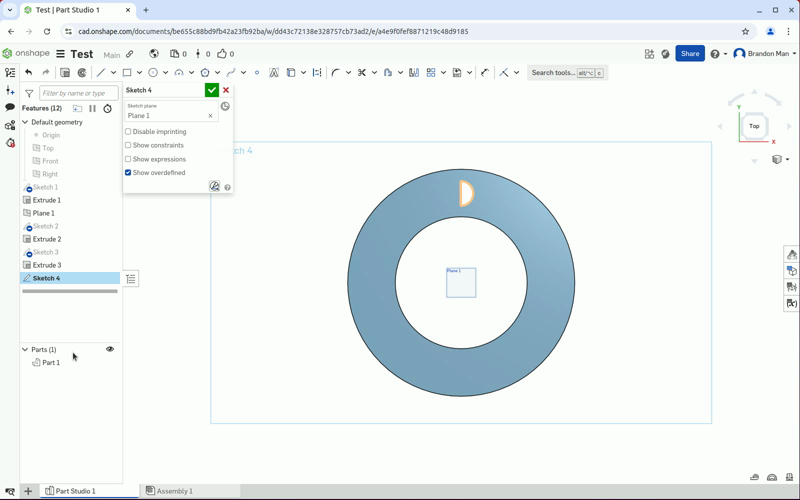
key(y)
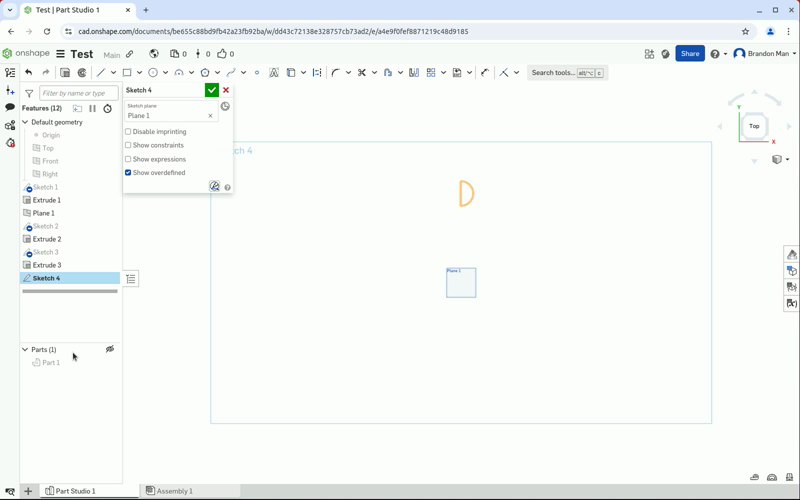
key(c)
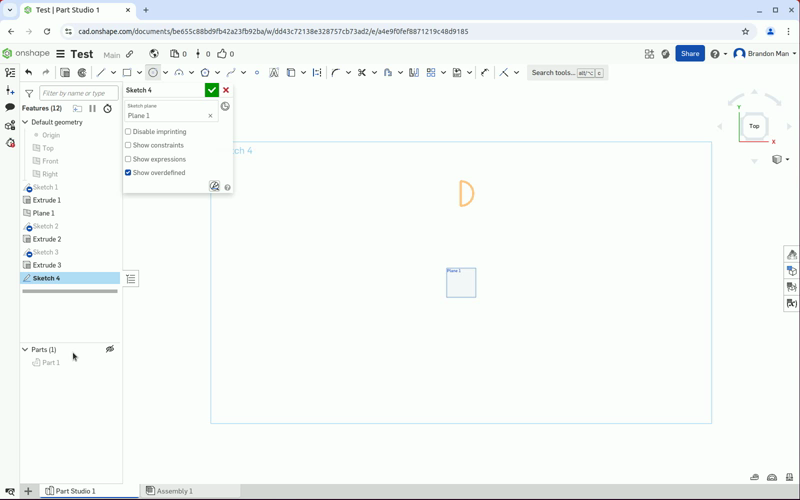
key_down(shift)
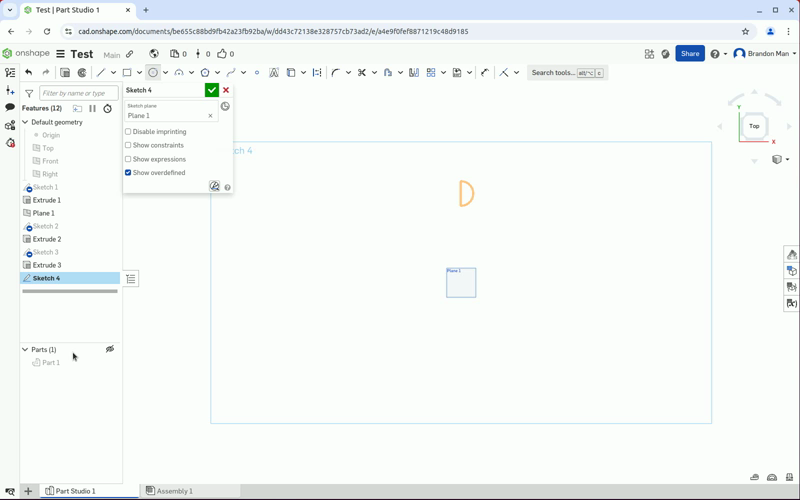
mouse_move(372, 282)
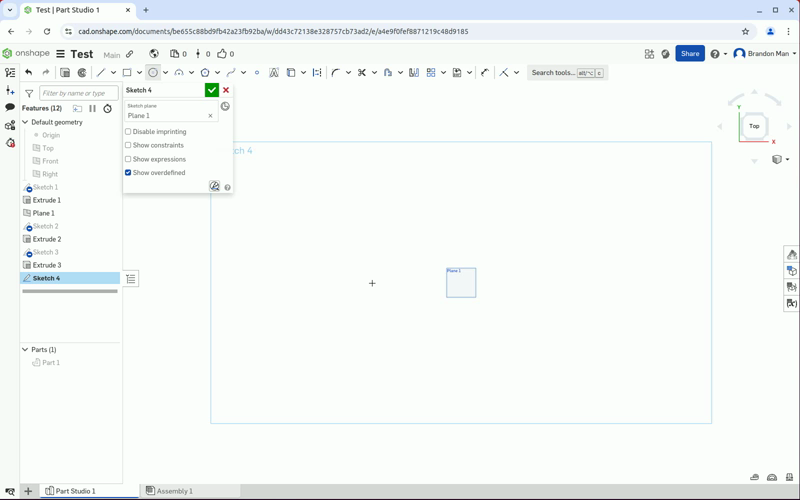
click(372, 282)
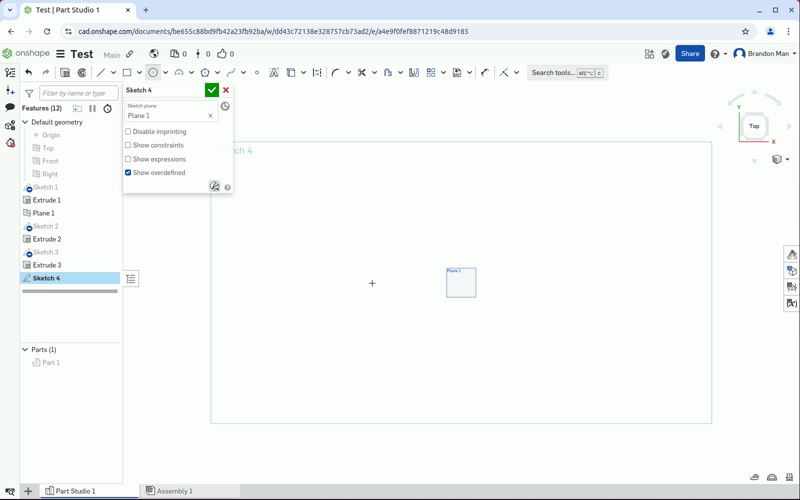
key_up(shift)
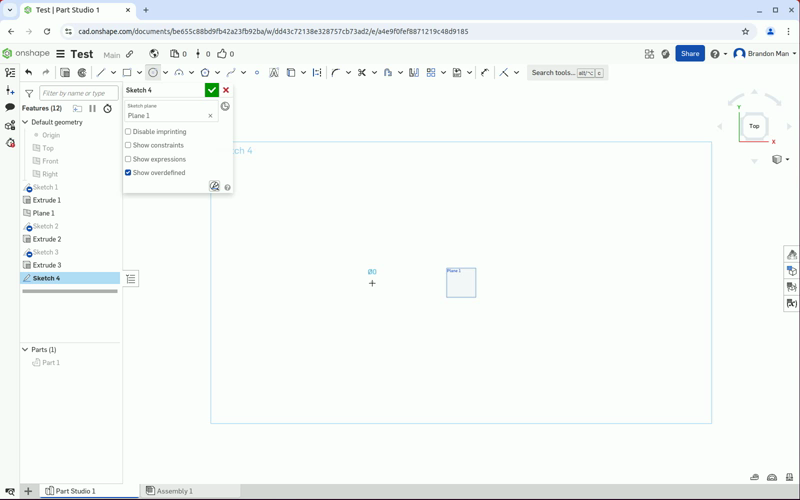
mouse_move(384, 282)
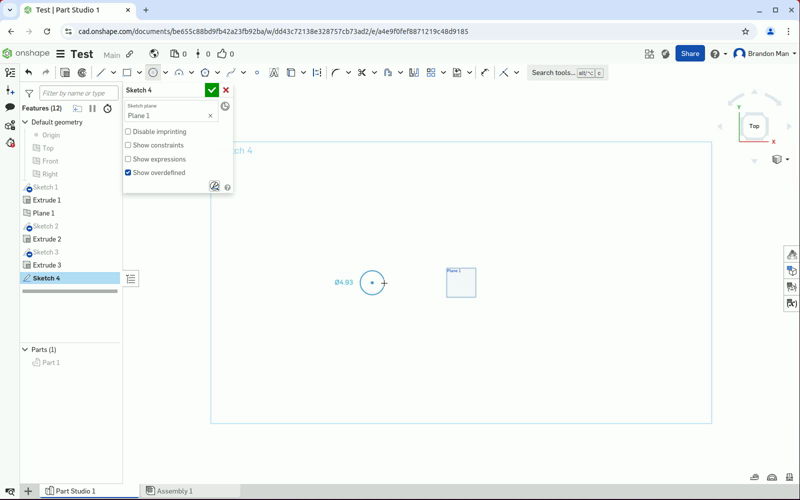
click(384, 282)
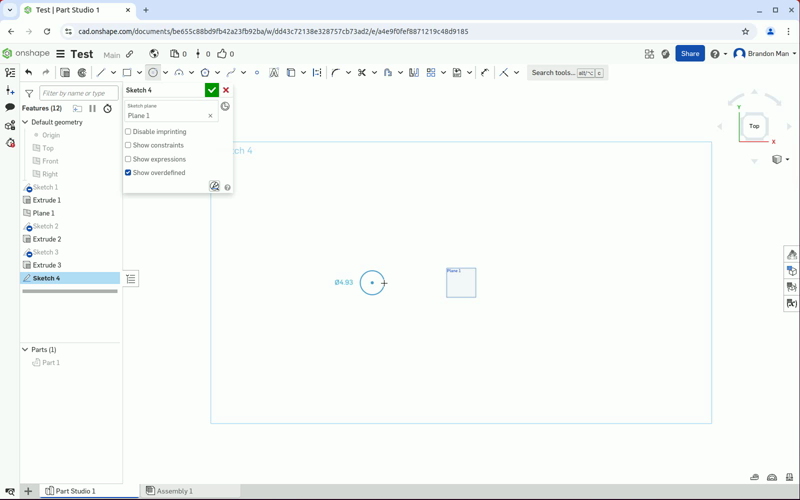
key(esc)
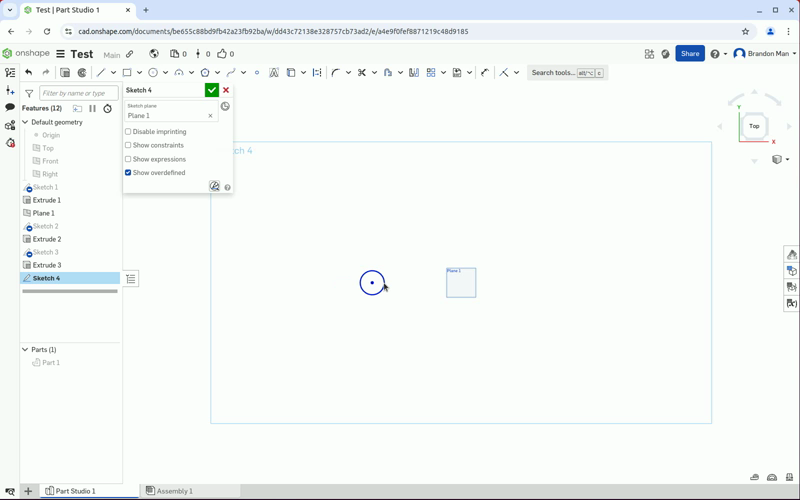
mouse_move(373, 288)
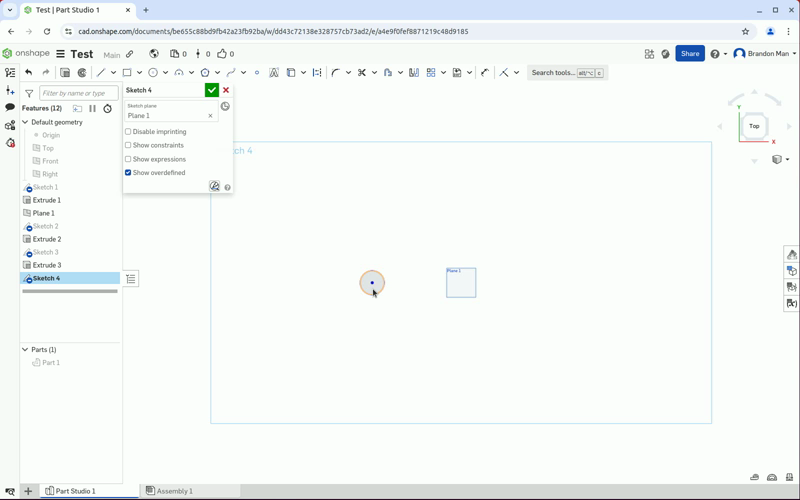
scroll(6)
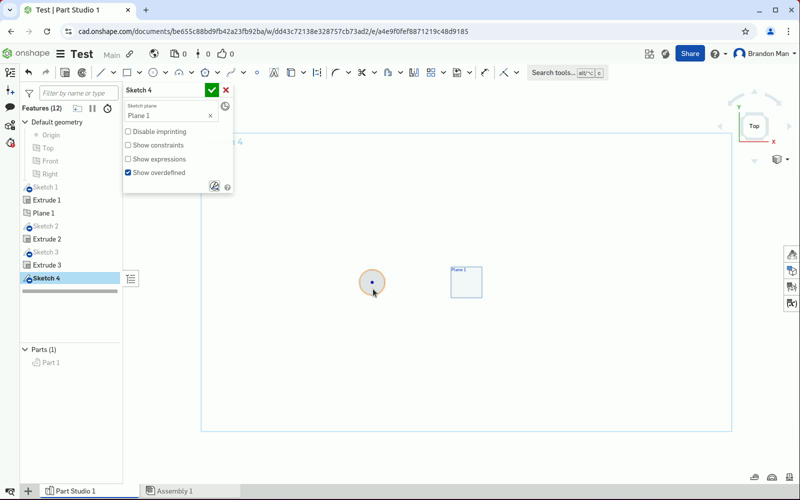
scroll(6)
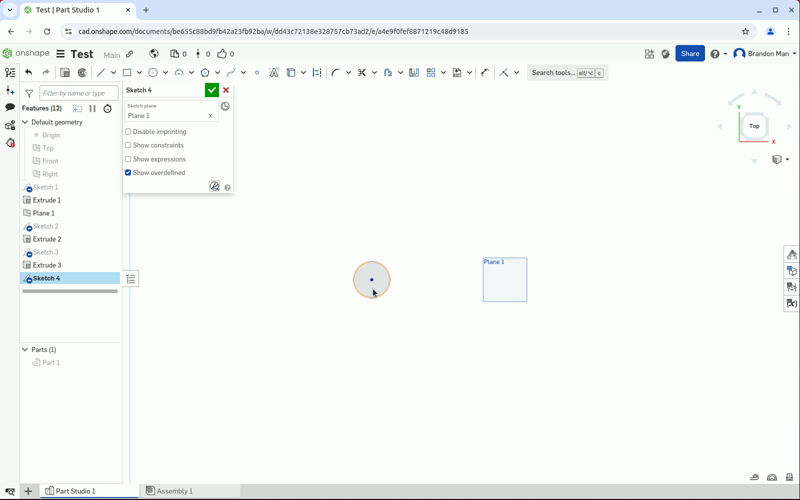
scroll(6)
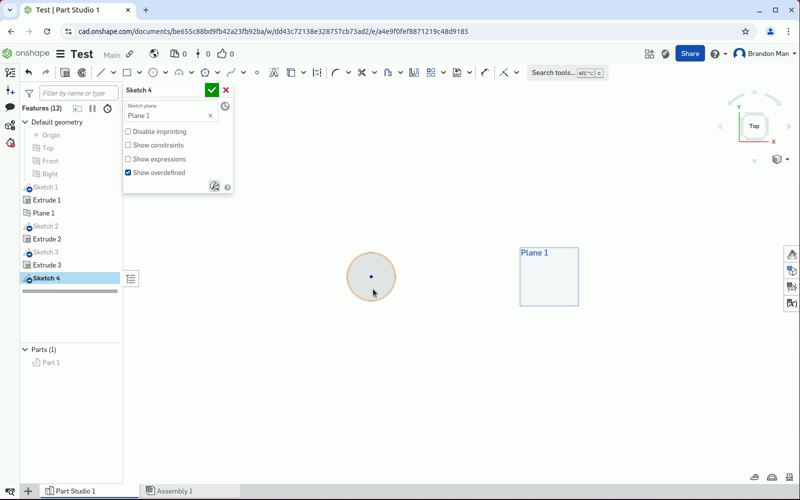
scroll(6)
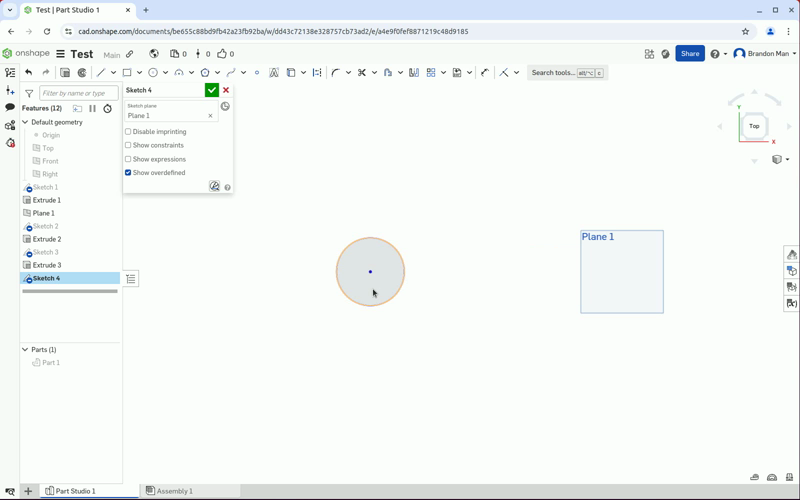
scroll(6)
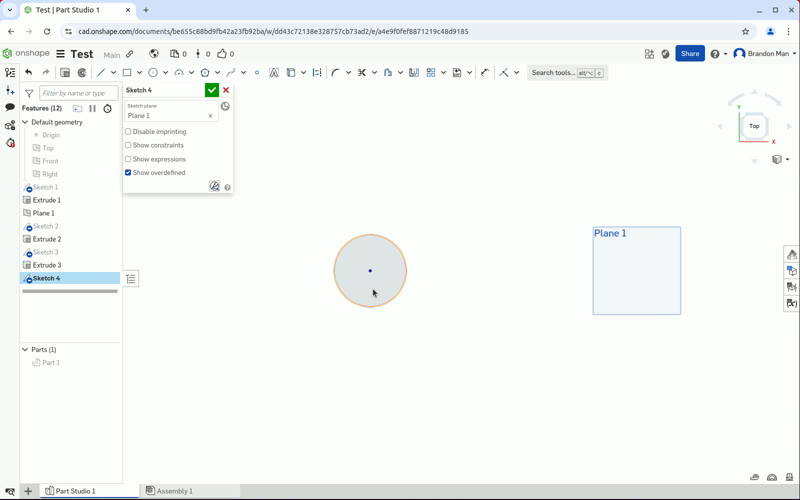
scroll(6)
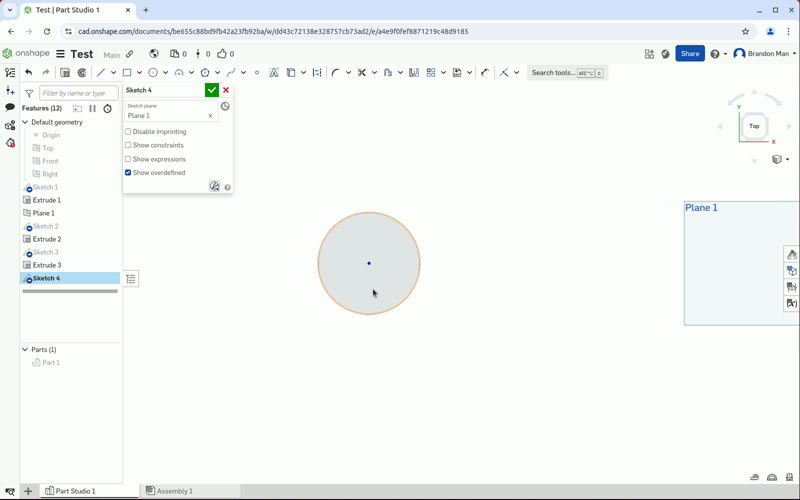
scroll(6)
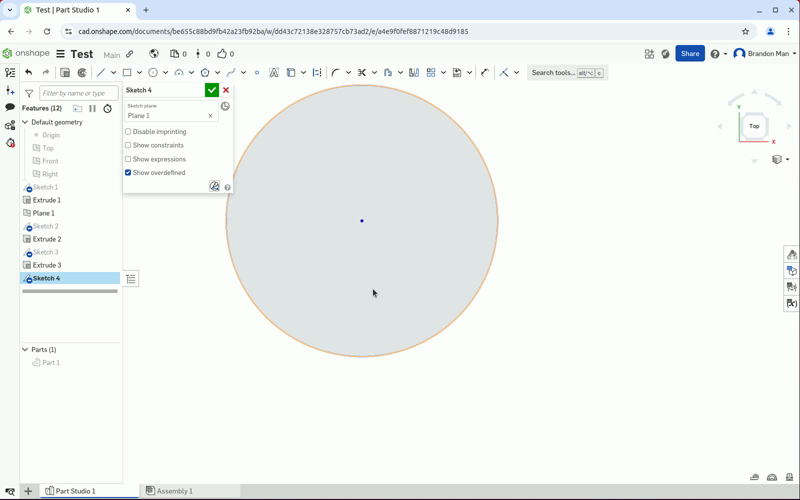
click(373, 288)
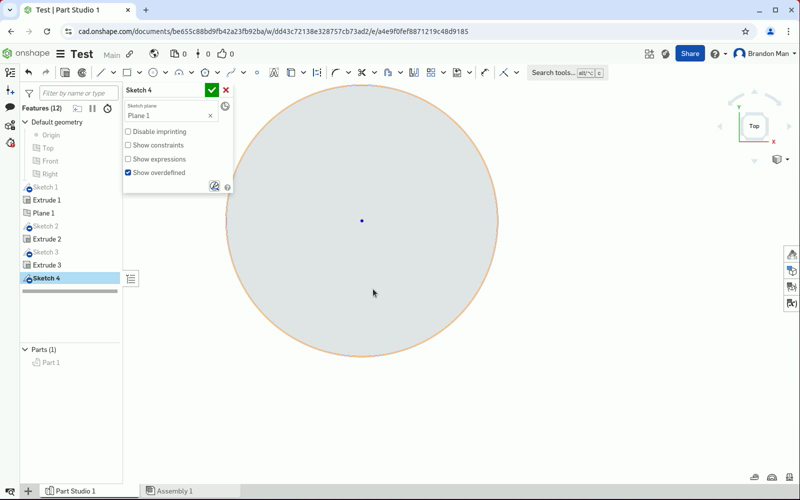
scroll(-6)
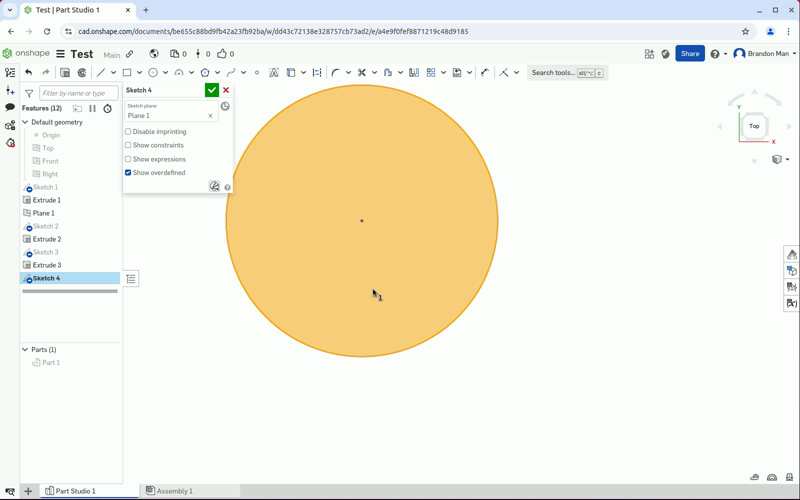
scroll(-6)
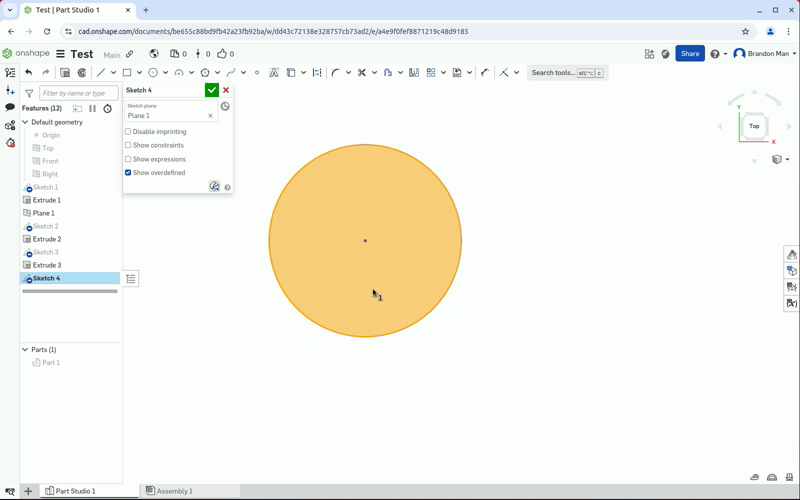
scroll(-6)
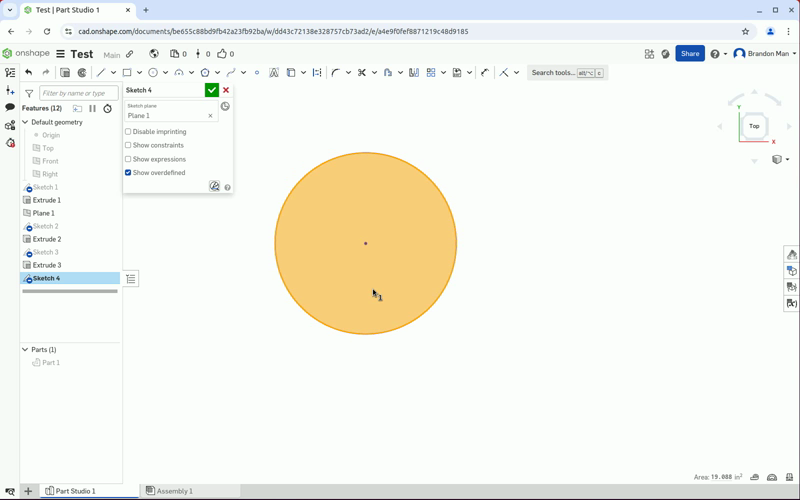
scroll(-6)
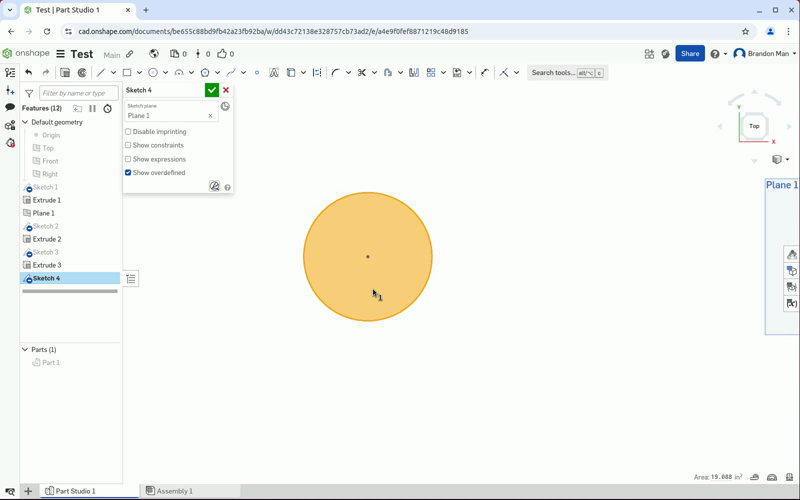
scroll(-6)
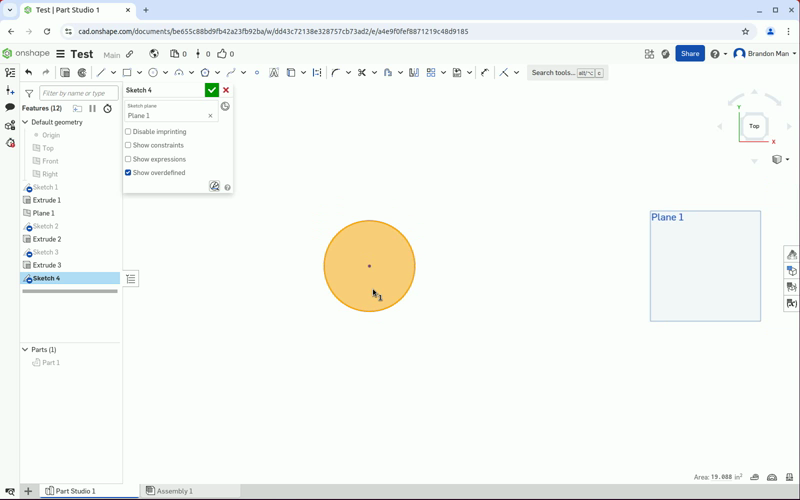
scroll(-6)
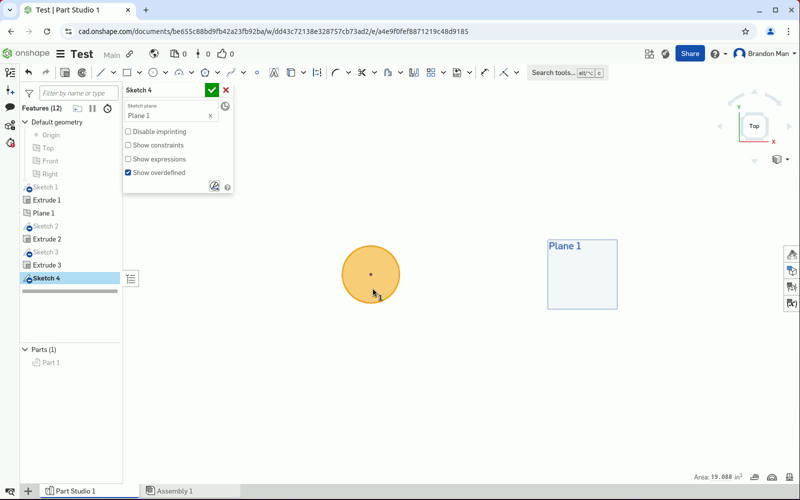
scroll(-6)
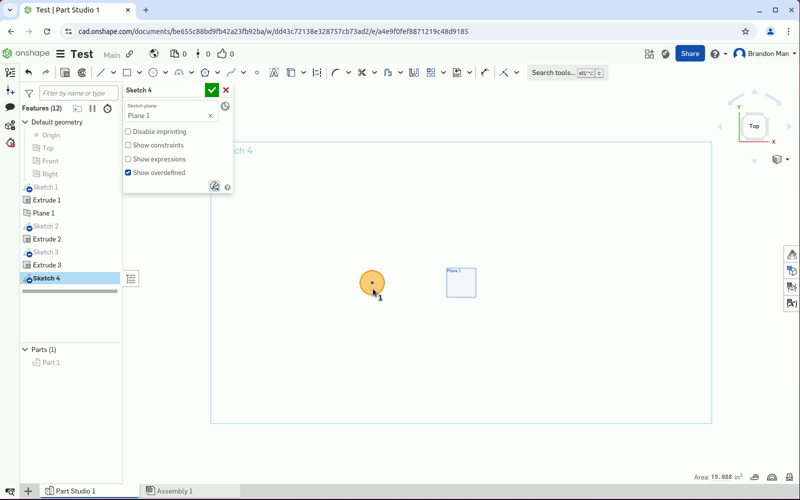
mouse_move(73, 352)
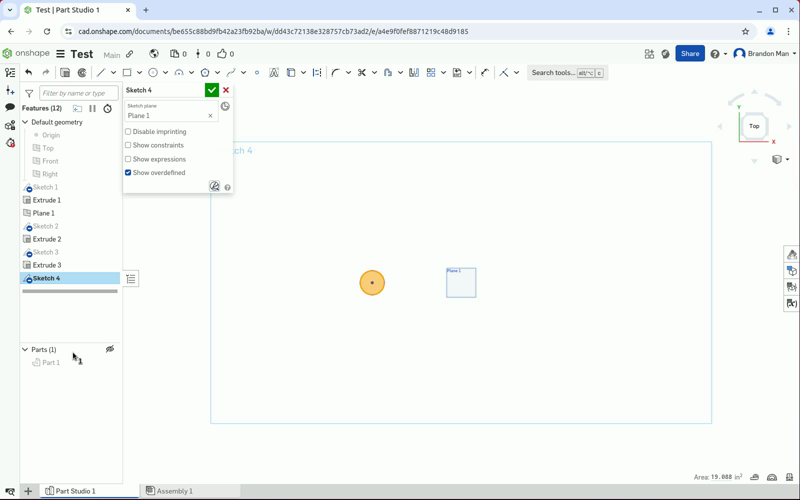
key(shift+y)
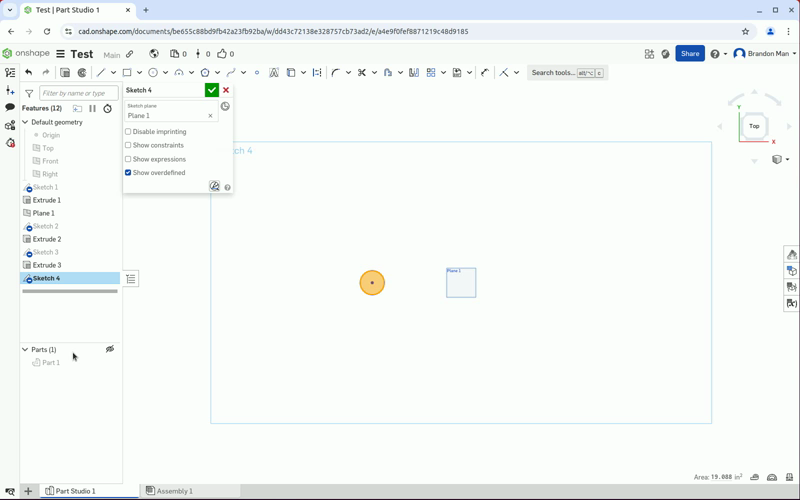
key(shift+e)
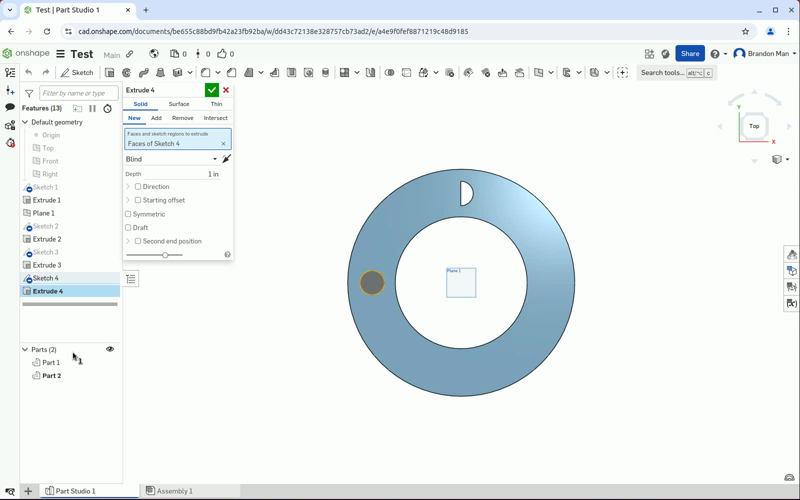
mouse_move(143, 106)
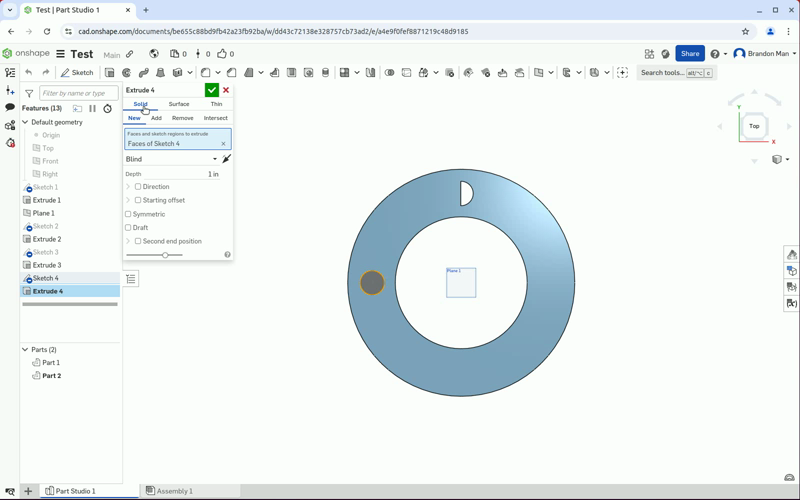
click(143, 106)
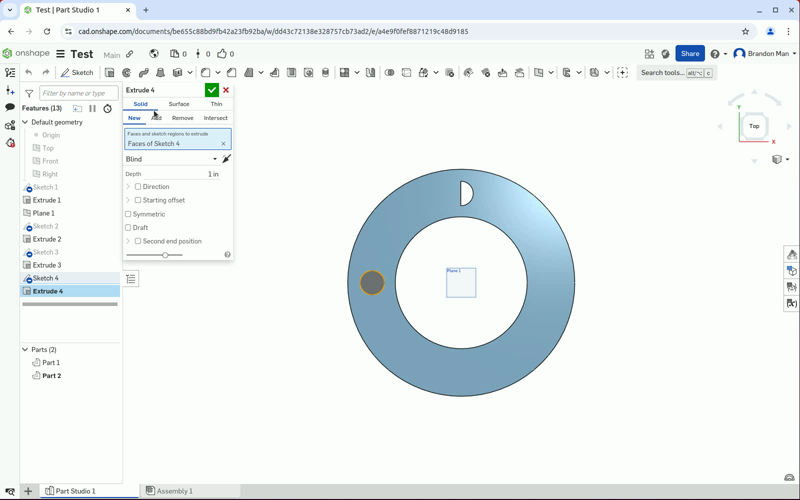
mouse_move(186, 120)
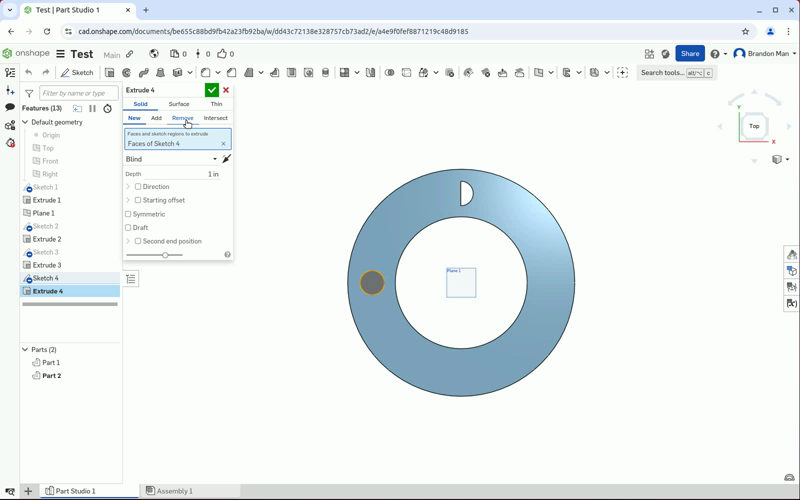
click(186, 120)
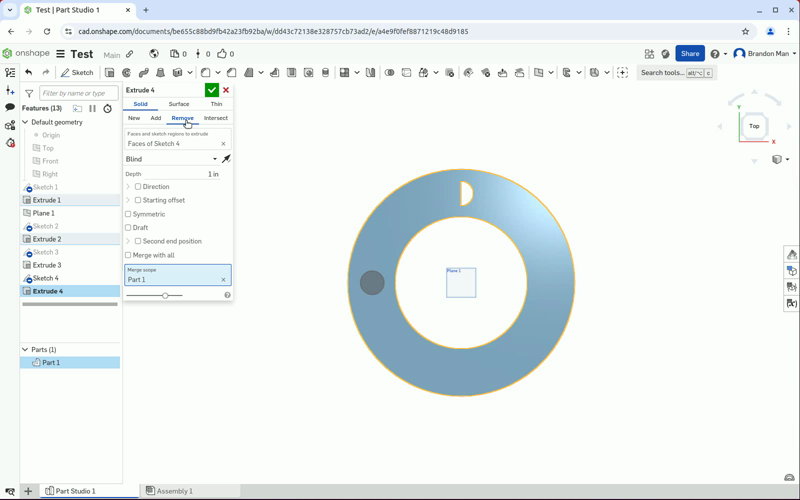
key(tab, 4)
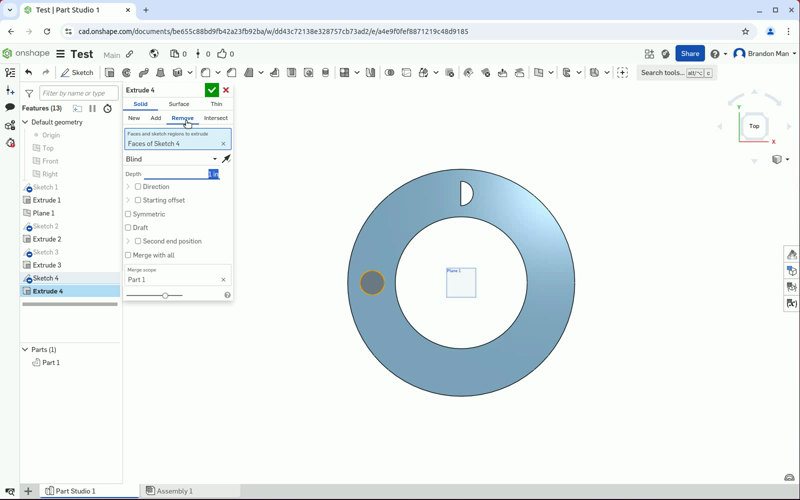
text(25.756)
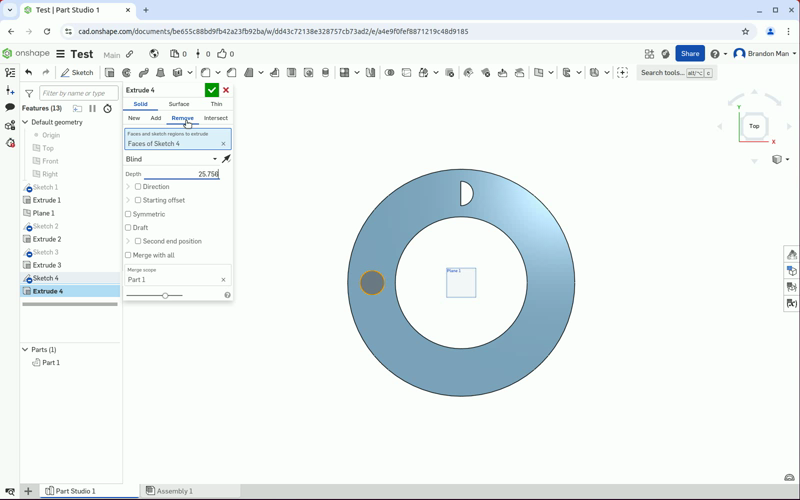
key(tab, 6)
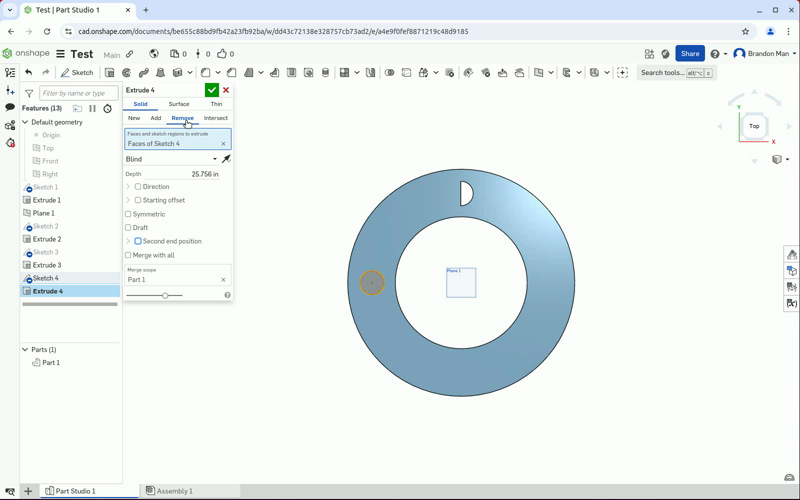
key(space)
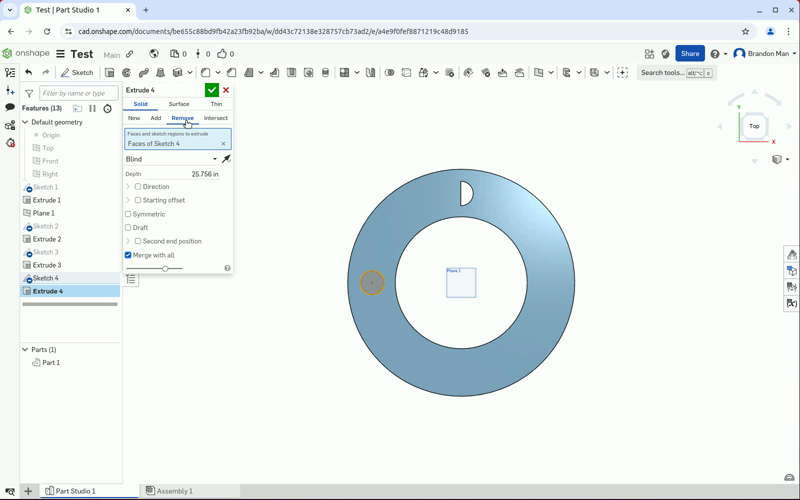
key(enter)
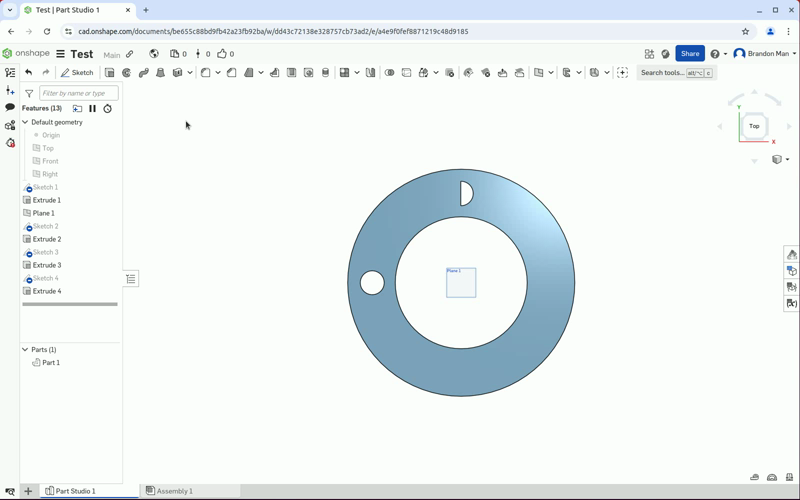
key(shift+h)
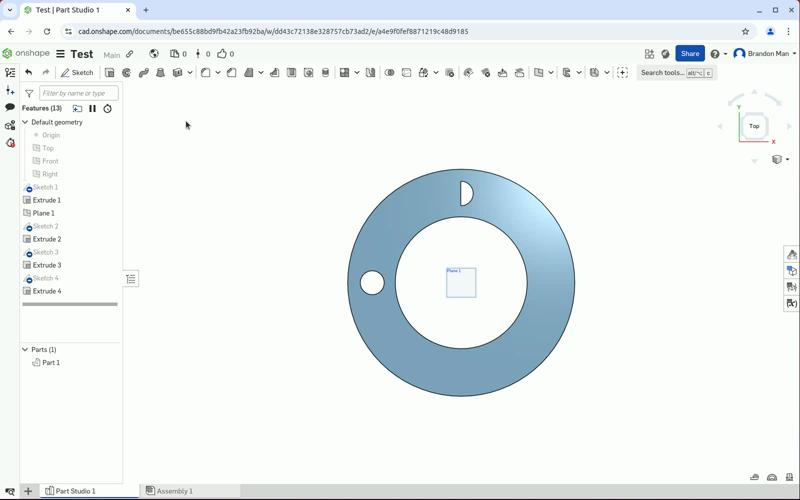
key(shift+h)
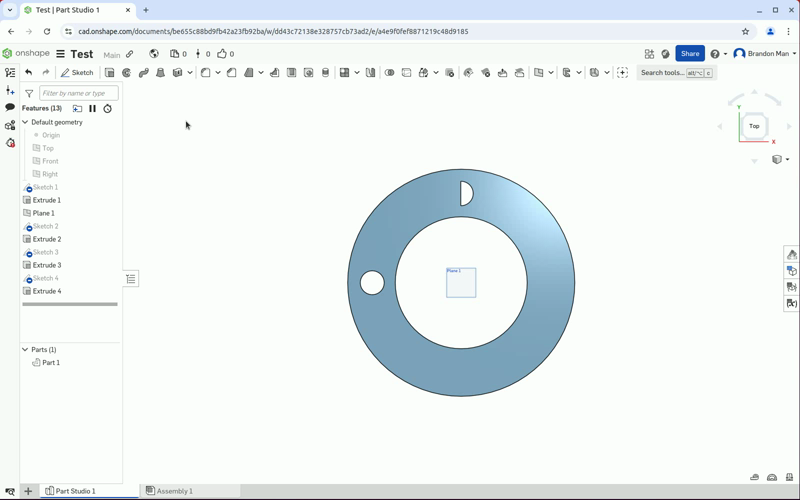
mouse_move(73, 189)
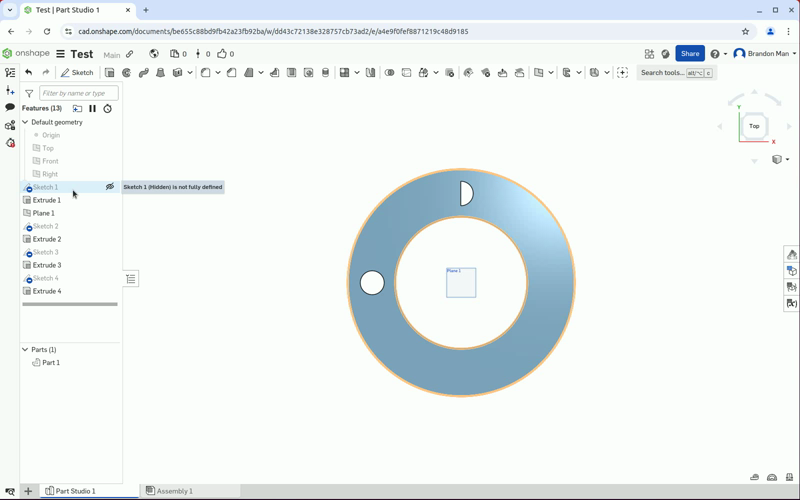
click(73, 189)
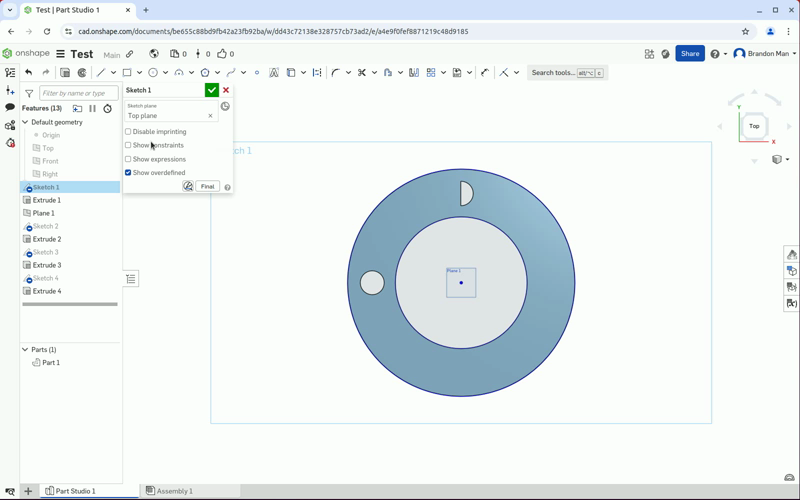
mouse_move(229, 92)
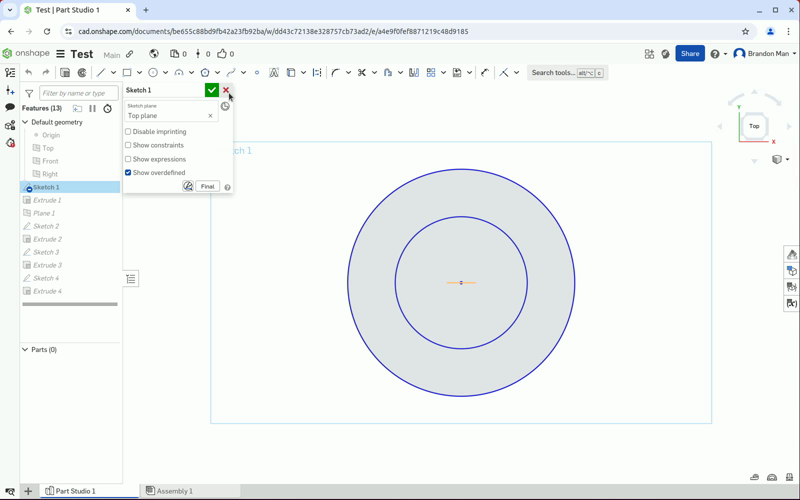
click(229, 92)
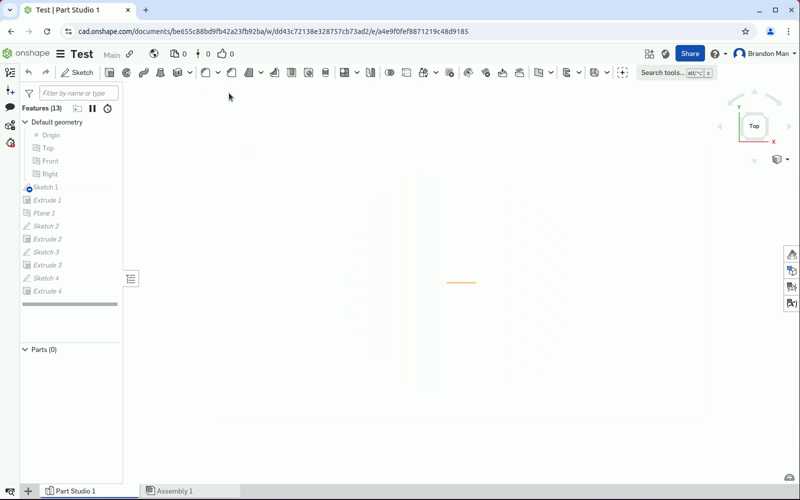
key(shift+s)
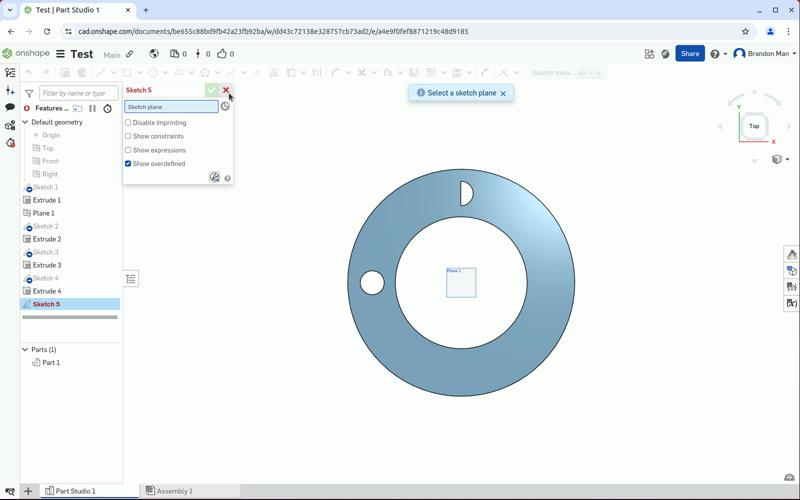
mouse_move(73, 215)
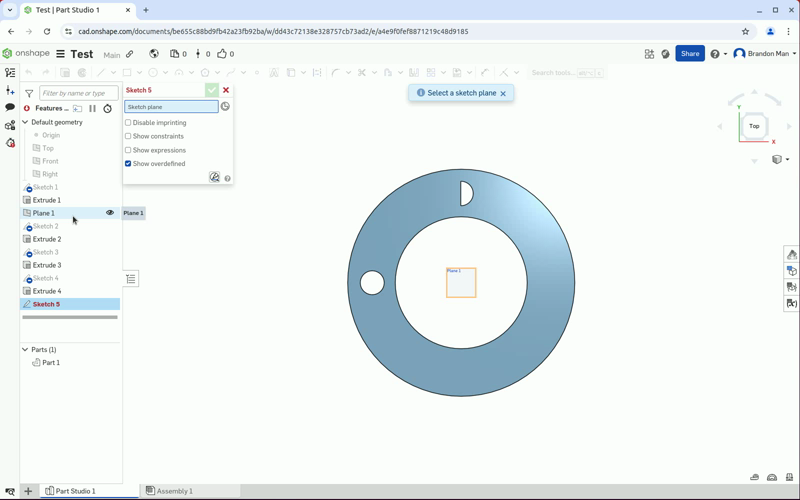
click(73, 215)
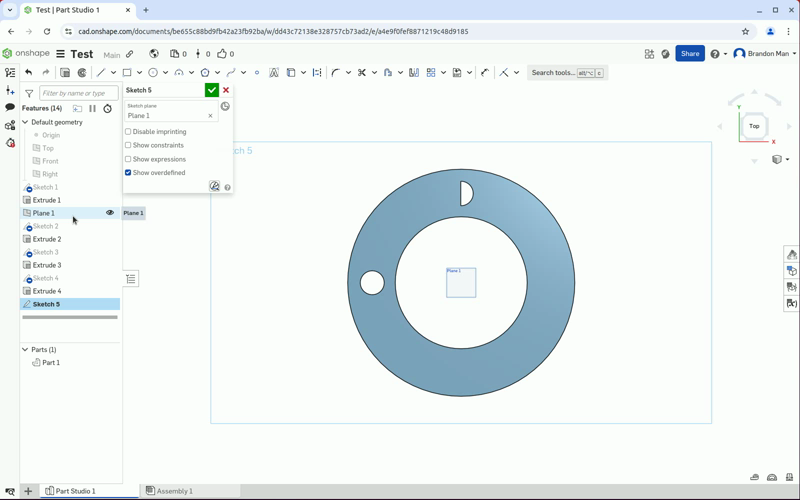
mouse_move(73, 352)
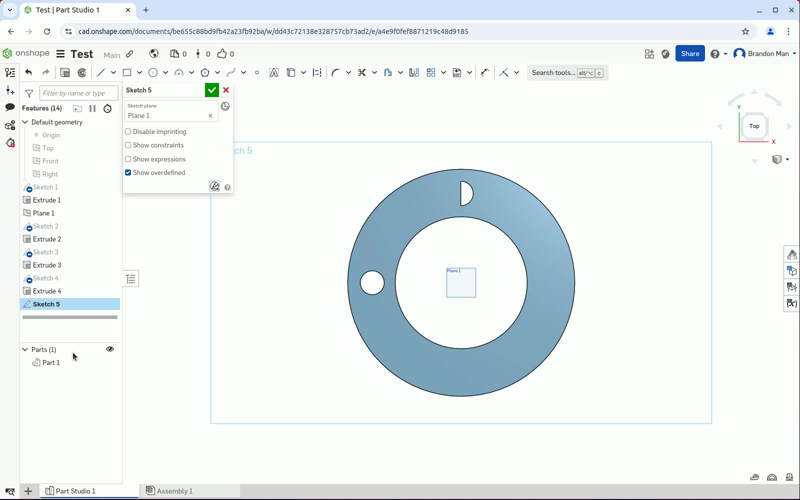
key(y)
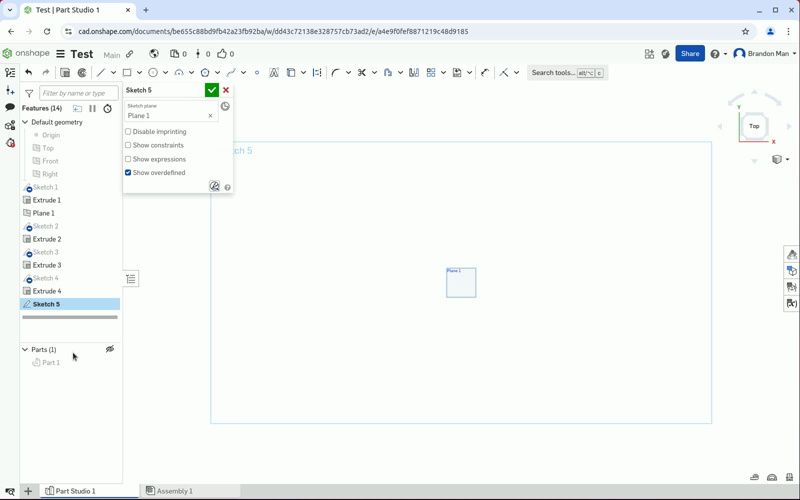
key(c)
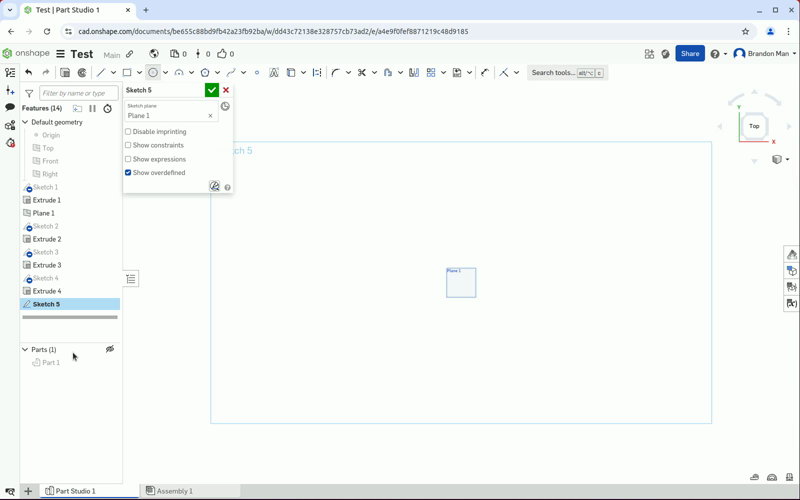
key_down(shift)
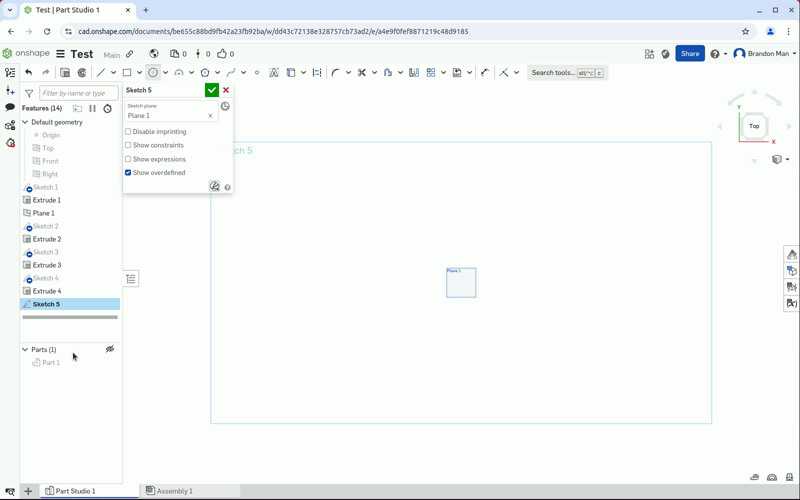
mouse_move(461, 372)
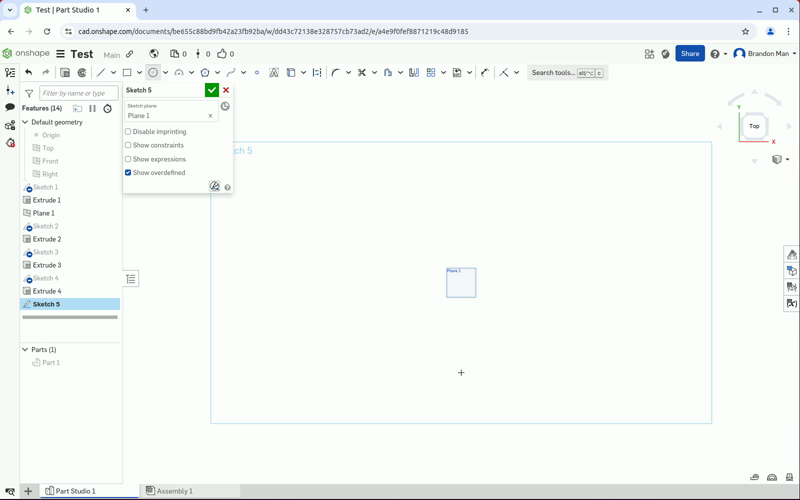
click(461, 372)
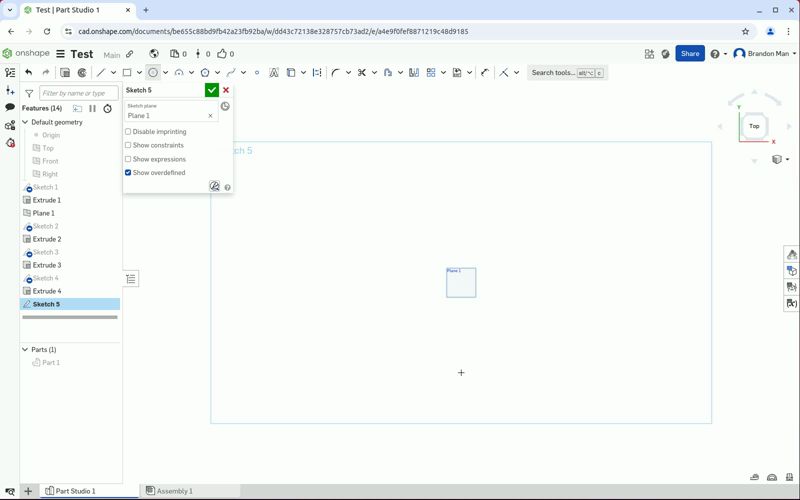
key_up(shift)
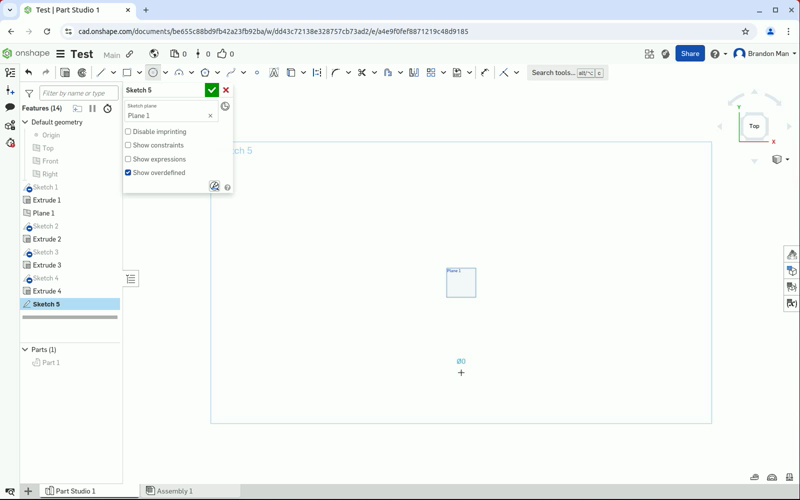
mouse_move(473, 372)
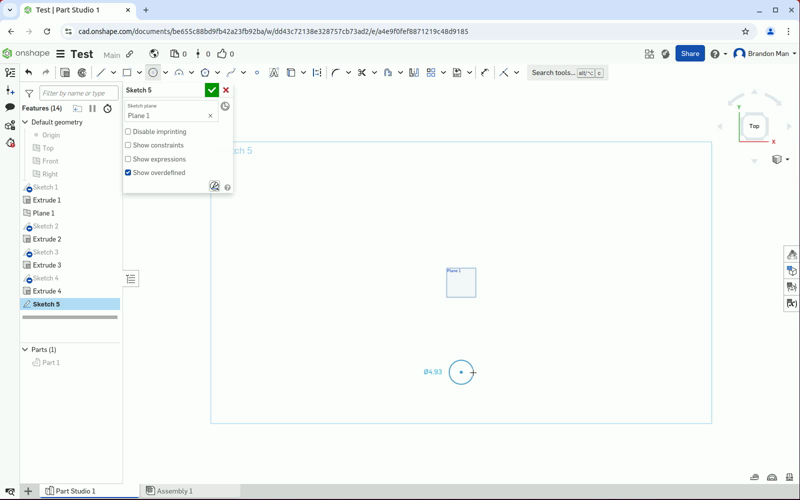
click(473, 372)
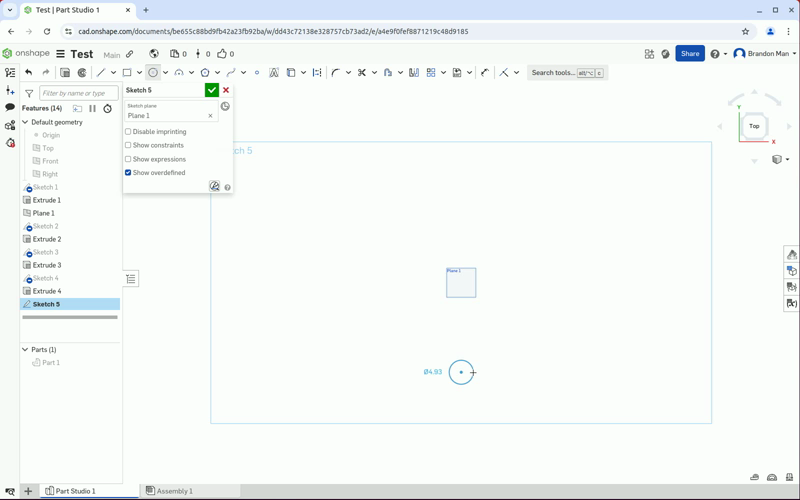
key(esc)
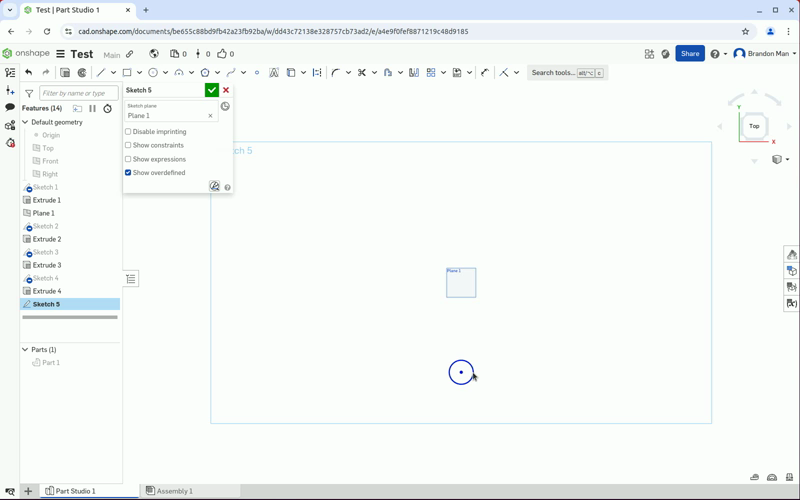
mouse_move(470, 376)
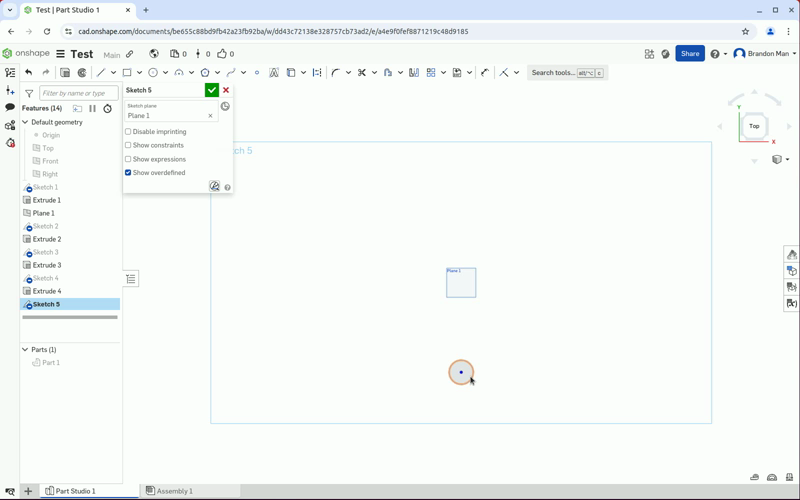
scroll(6)
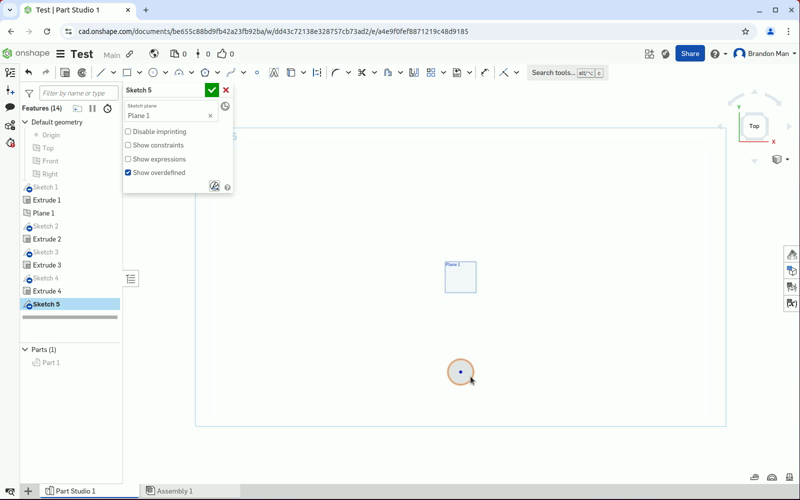
scroll(6)
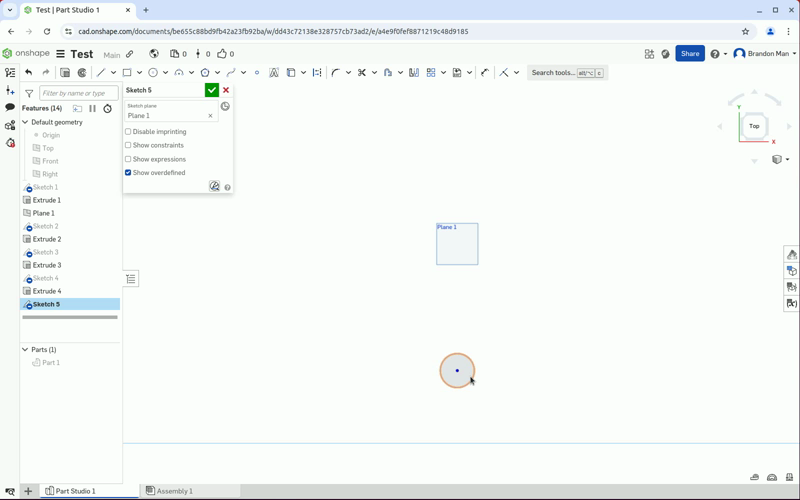
scroll(6)
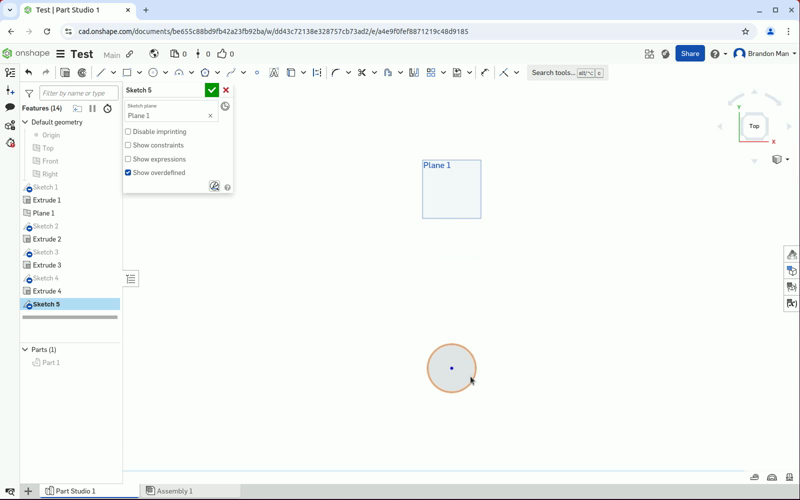
scroll(6)
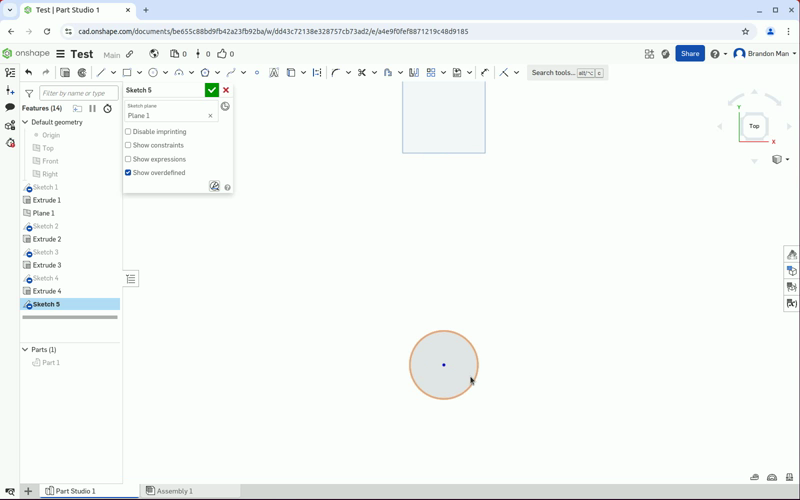
scroll(6)
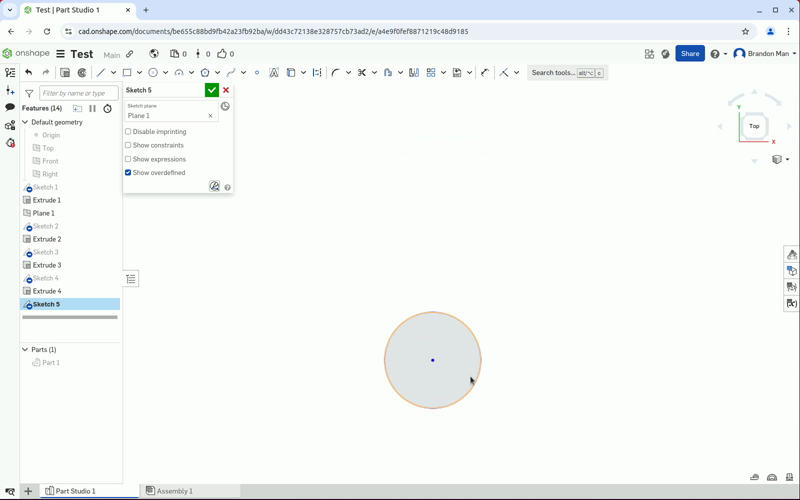
scroll(6)
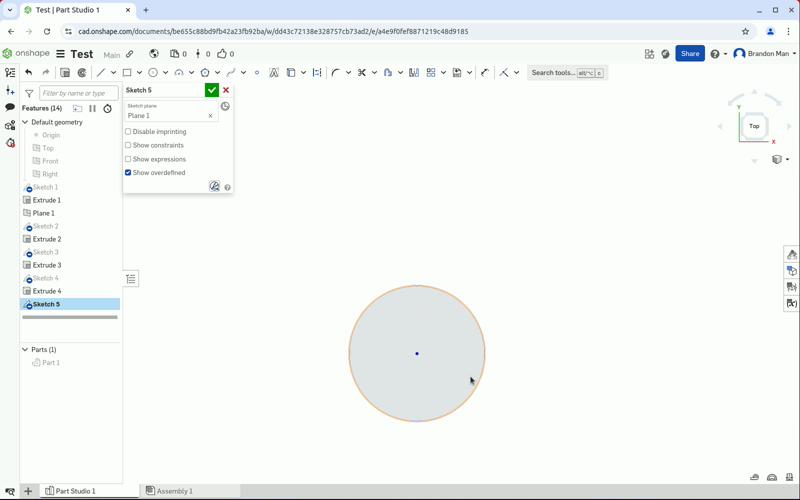
scroll(6)
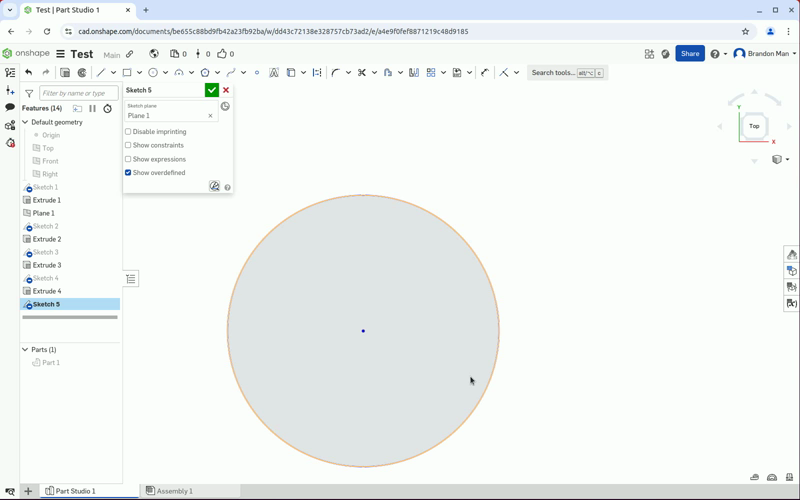
click(470, 376)
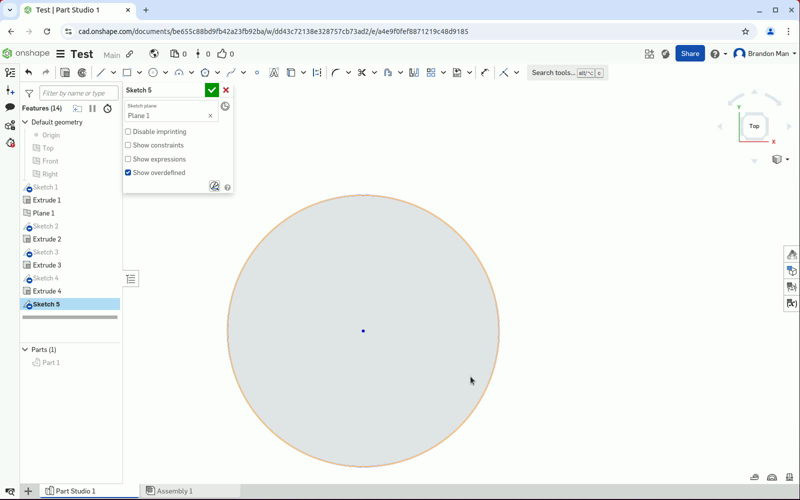
scroll(-6)
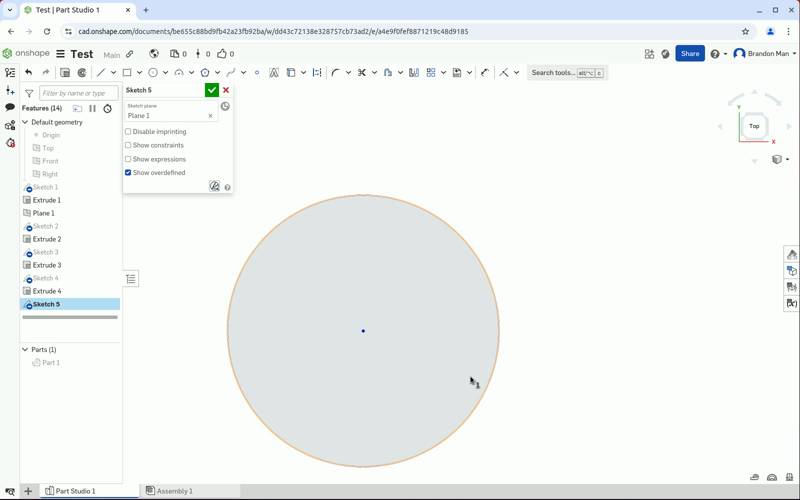
scroll(-6)
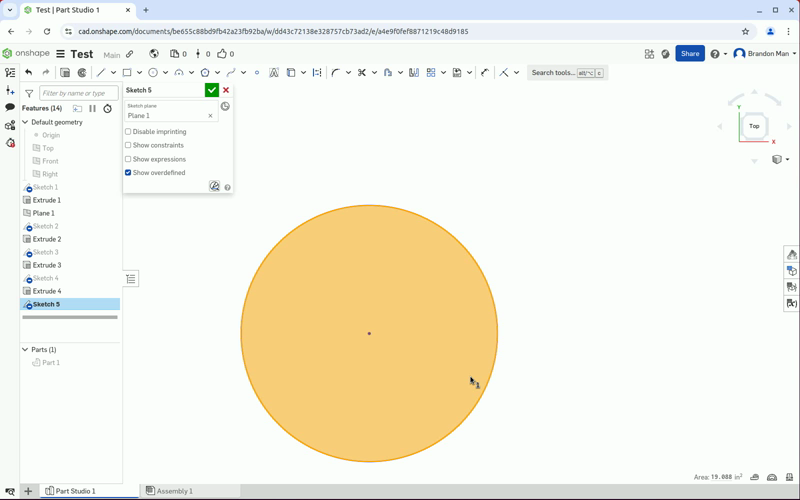
scroll(-6)
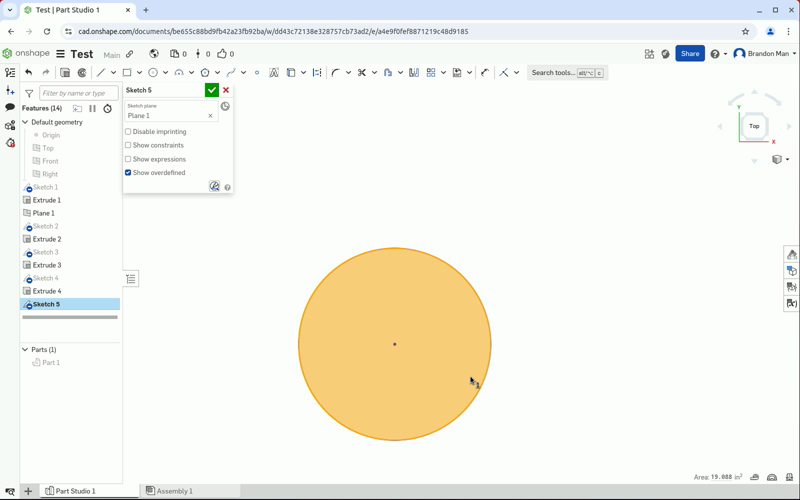
scroll(-6)
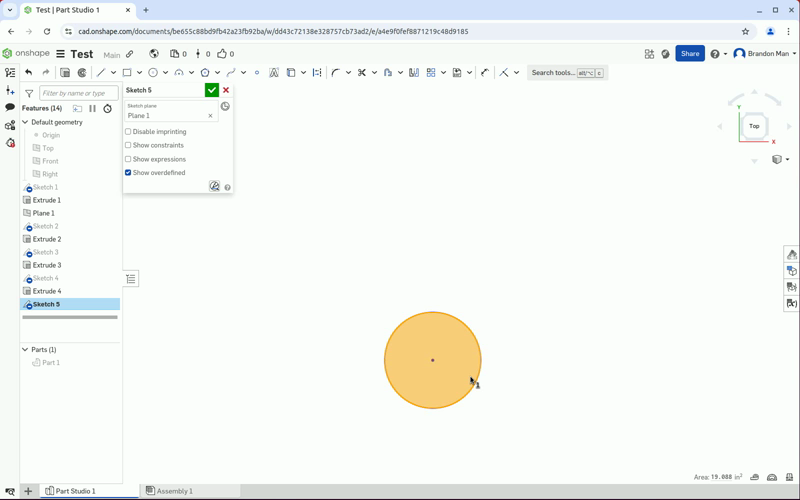
scroll(-6)
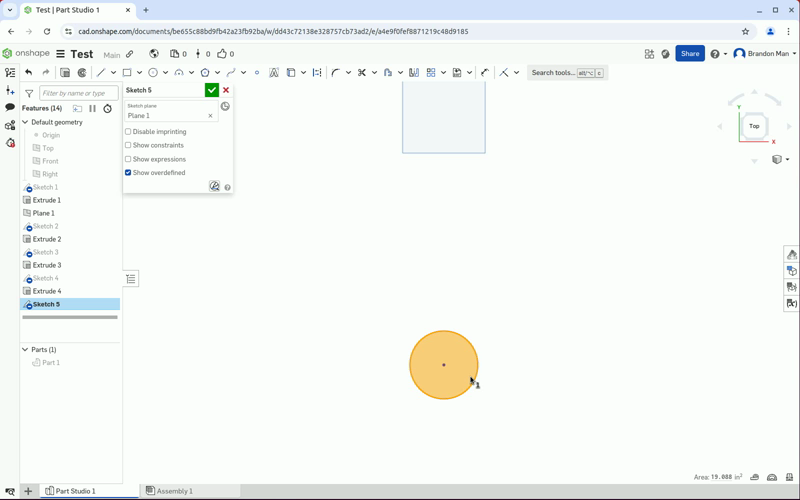
scroll(-6)
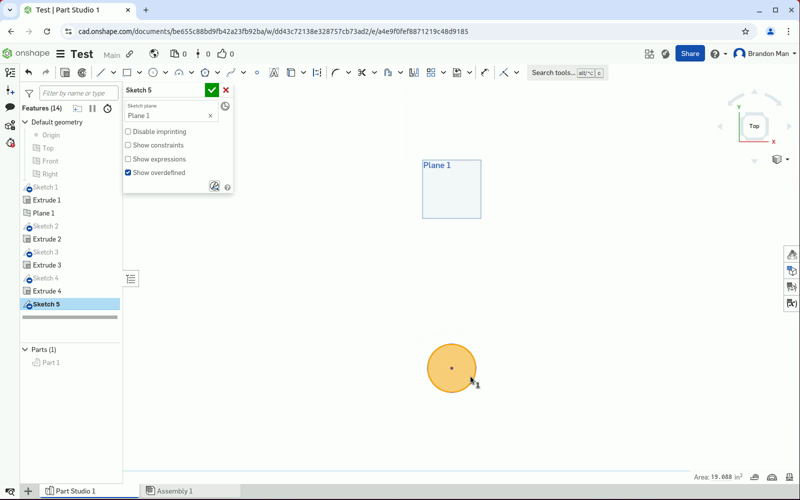
scroll(-6)
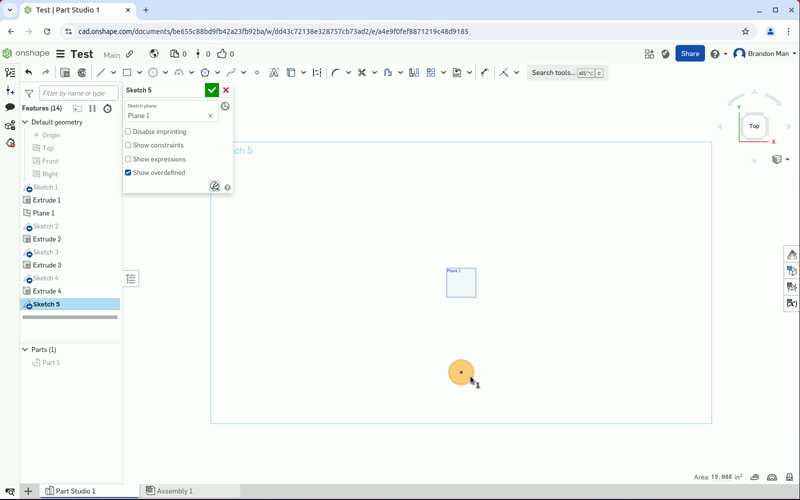
mouse_move(73, 352)
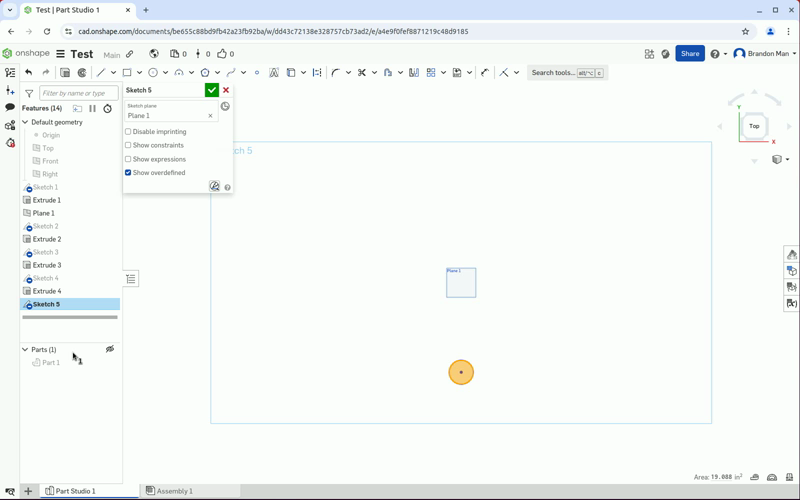
key(shift+y)
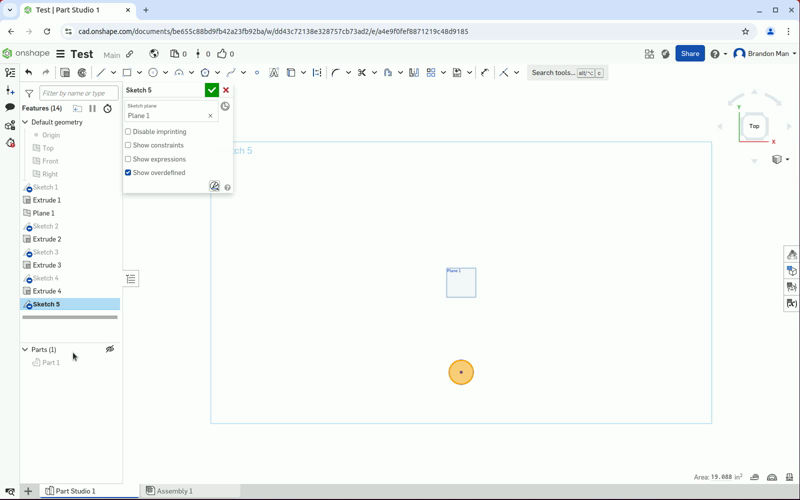
key(shift+e)
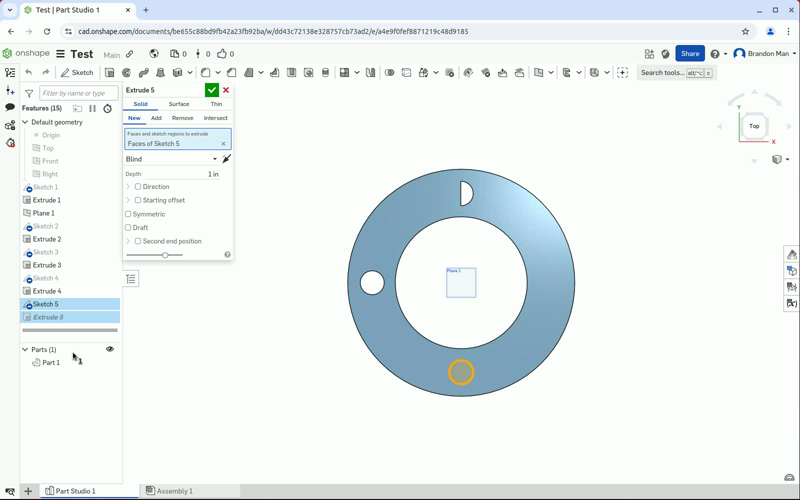
mouse_move(143, 106)
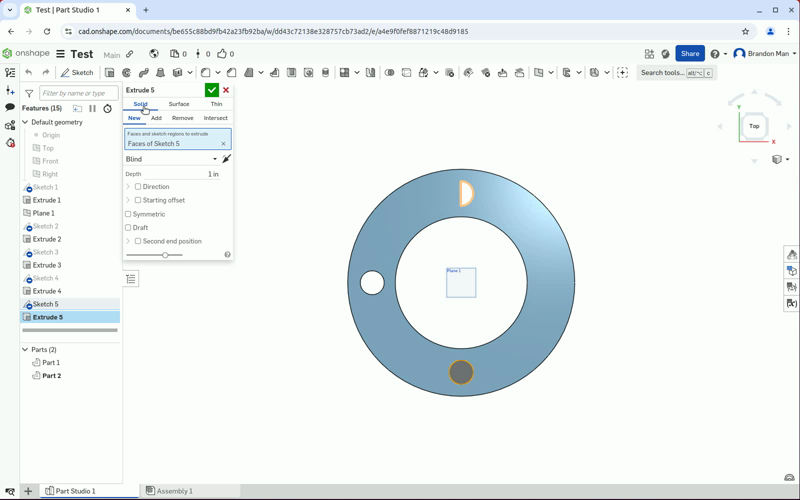
click(143, 106)
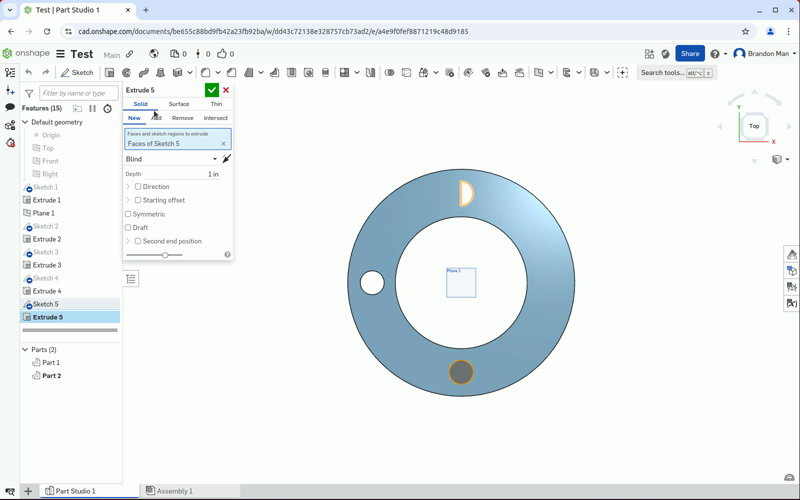
mouse_move(186, 120)
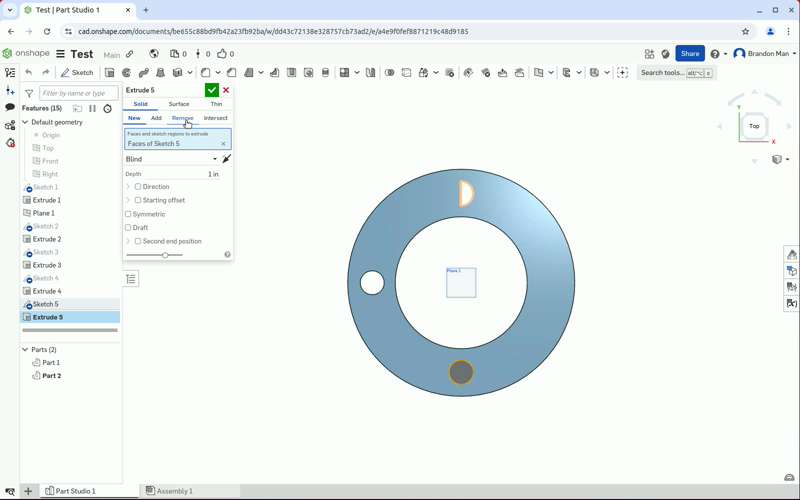
click(186, 120)
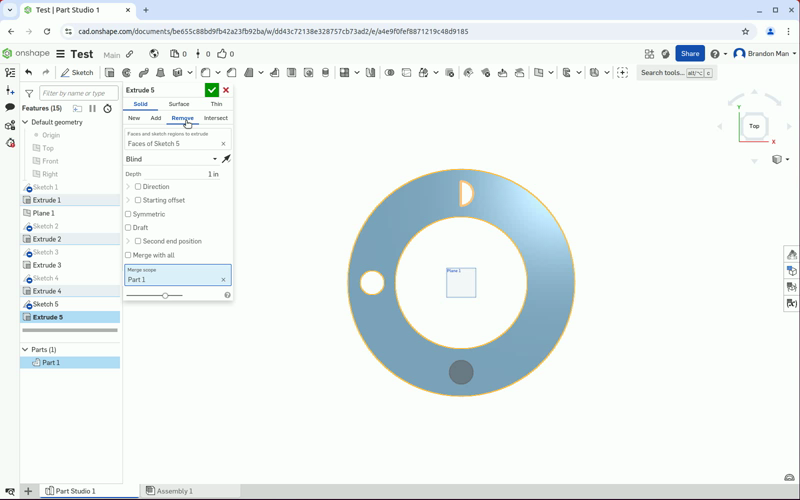
key(tab, 4)
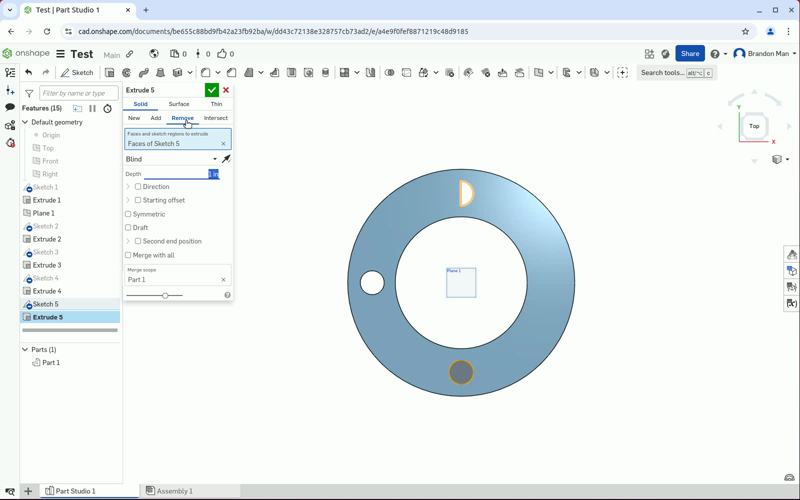
text(25.756)
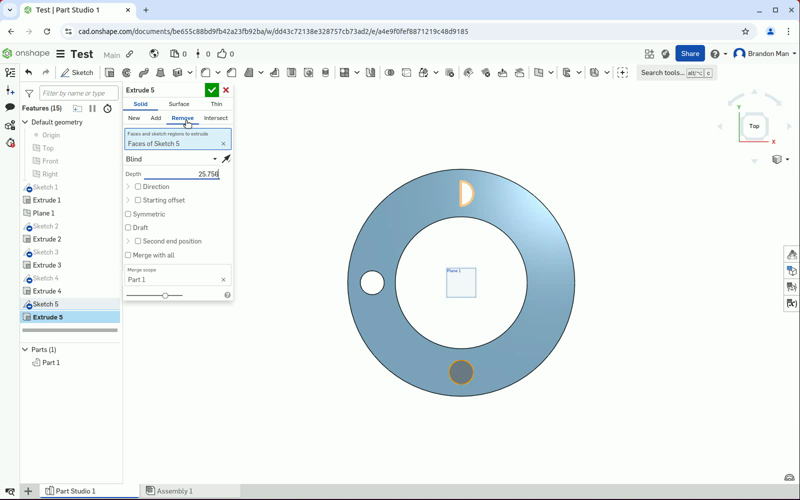
key(tab, 6)
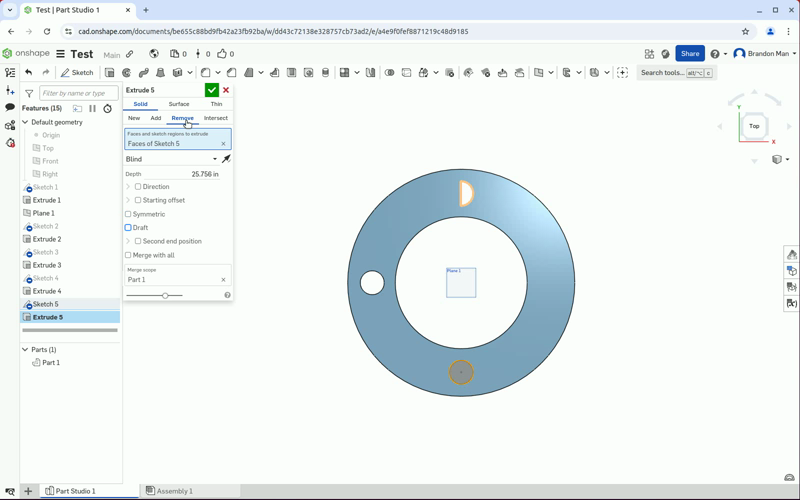
key(space)
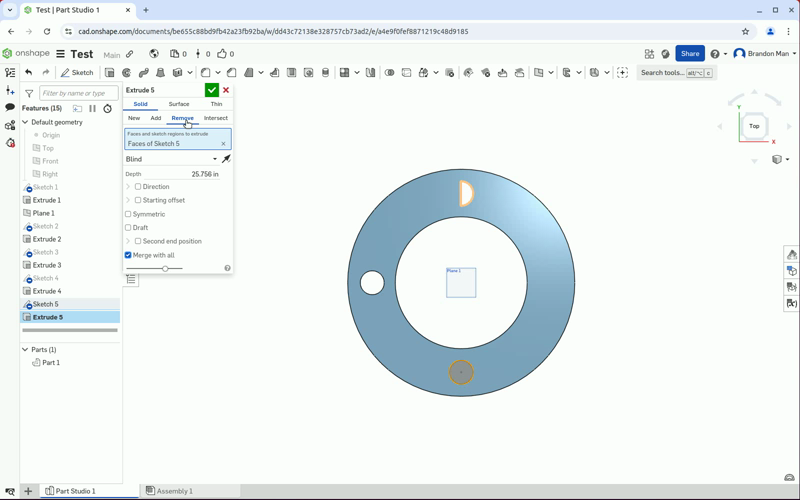
key(enter)
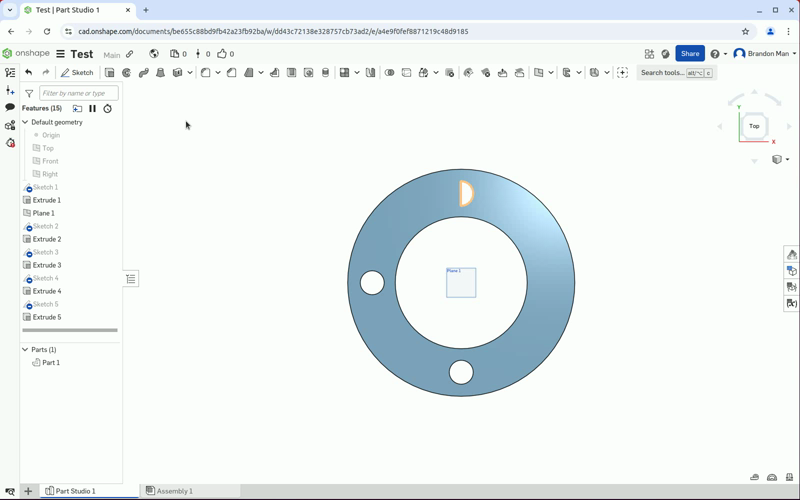
key(shift+h)
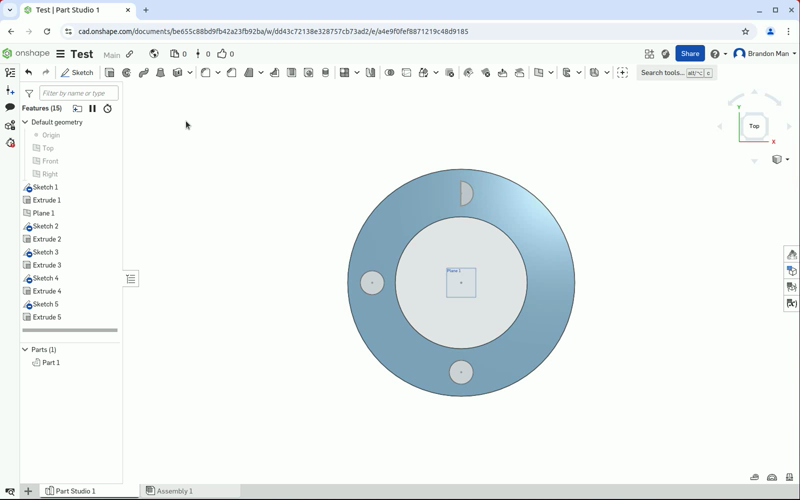
key(shift+h)
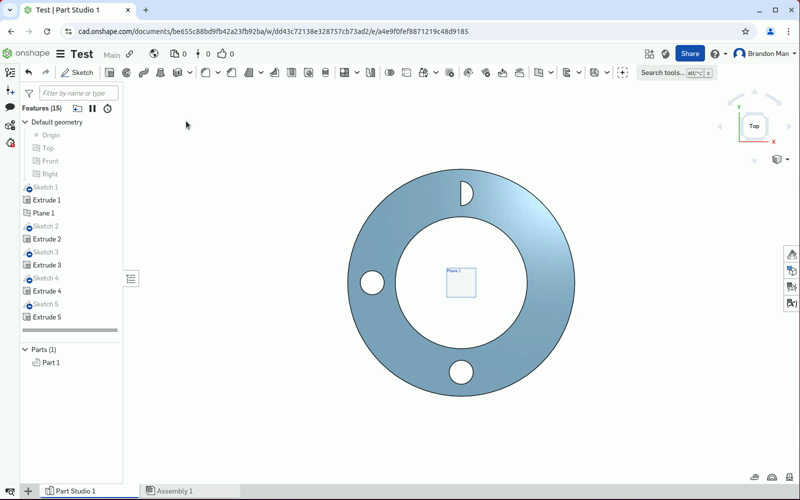
mouse_move(73, 189)
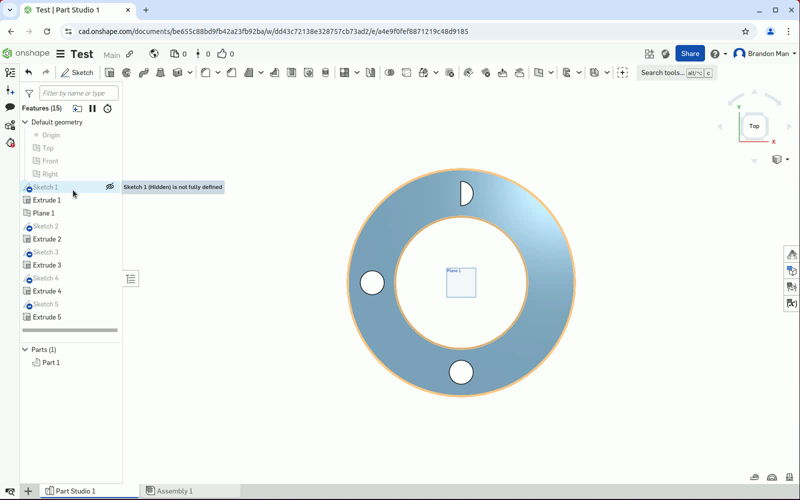
click(73, 189)
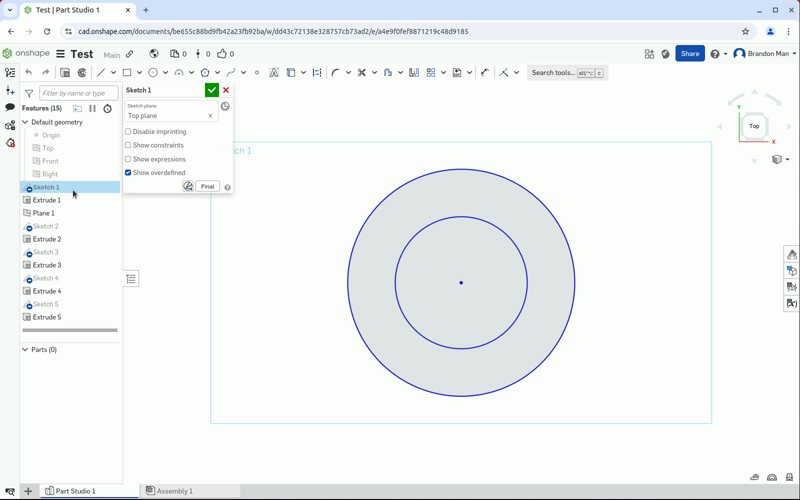
mouse_move(229, 92)
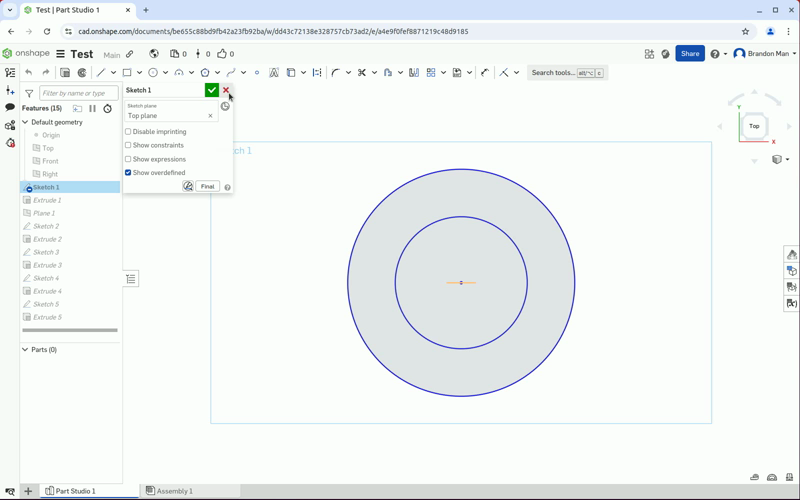
click(229, 92)
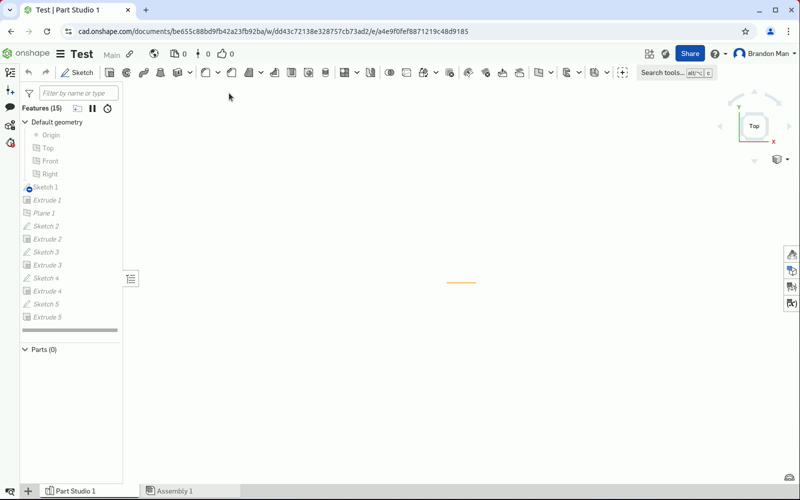
key(shift+s)
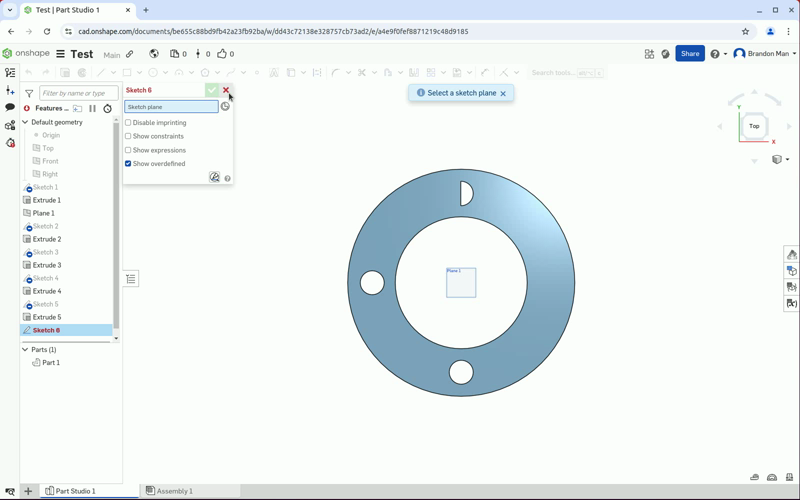
mouse_move(69, 215)
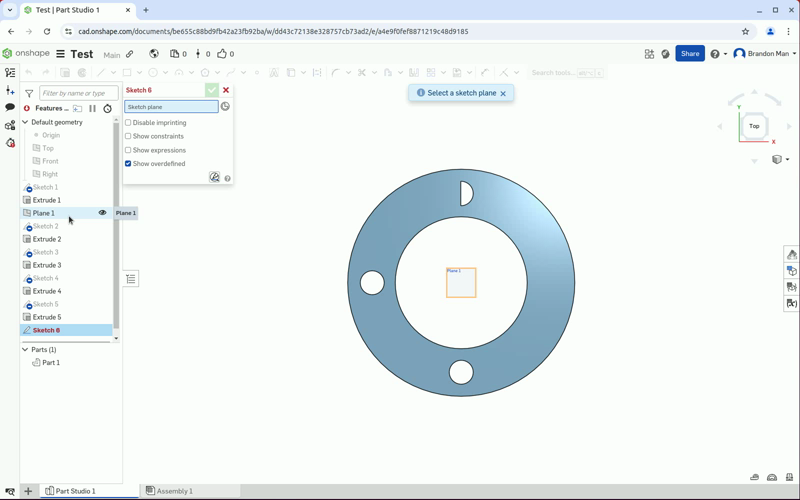
click(69, 215)
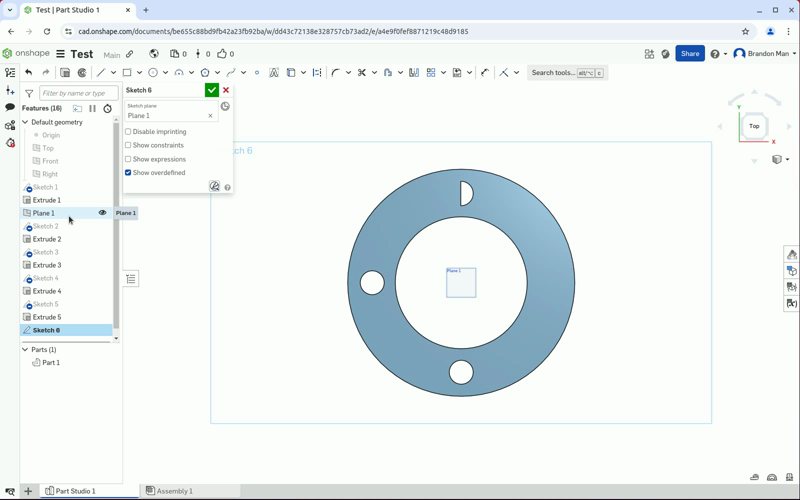
mouse_move(73, 352)
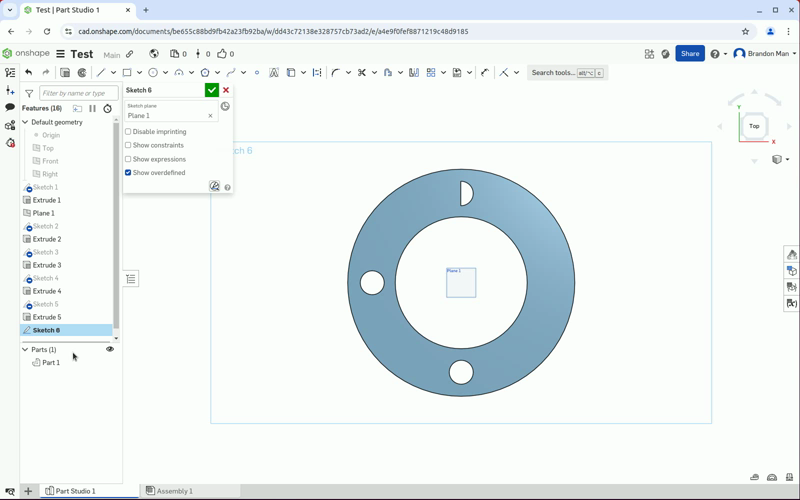
key(y)
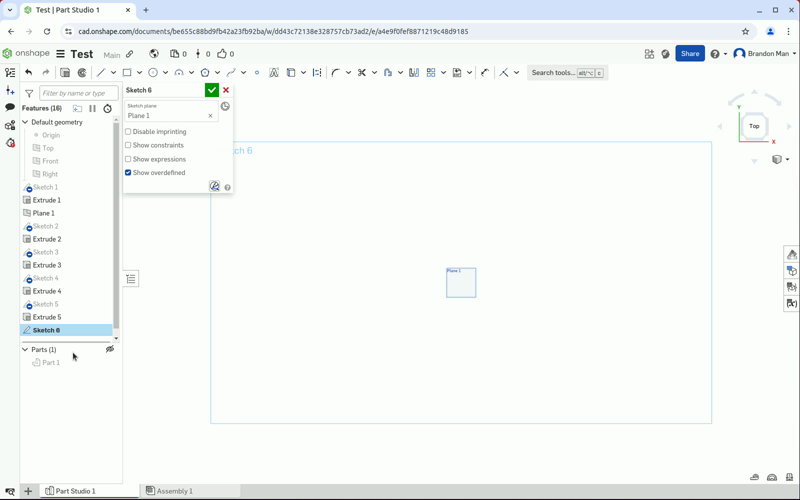
key(c)
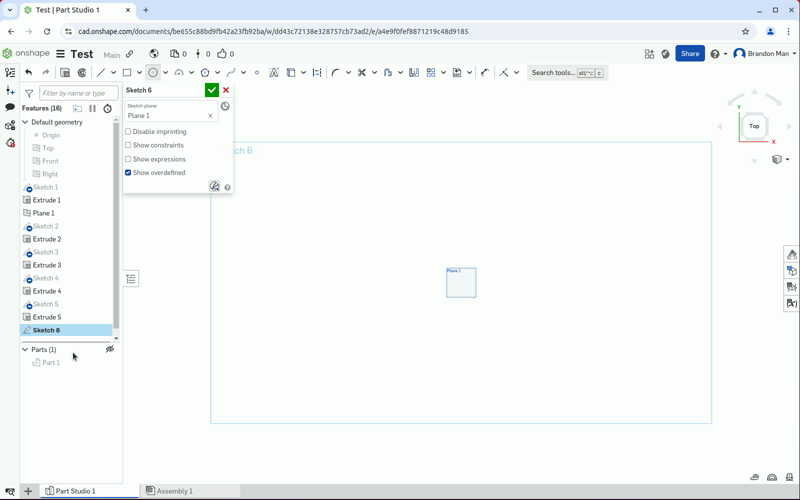
key_down(shift)
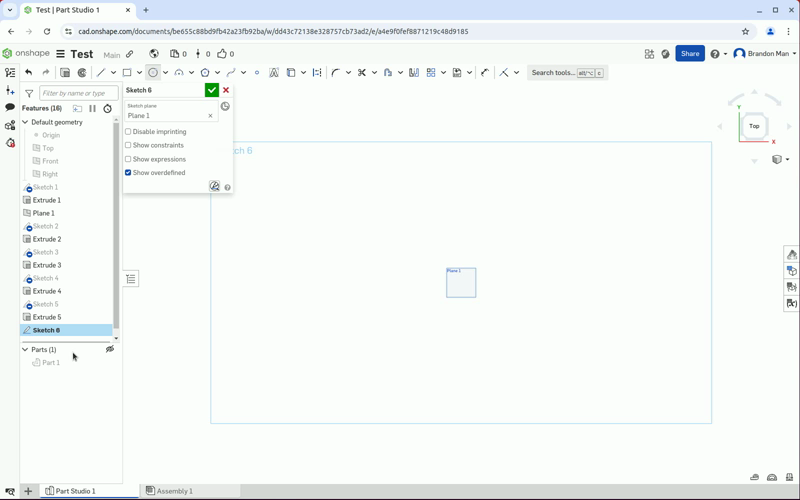
mouse_move(550, 282)
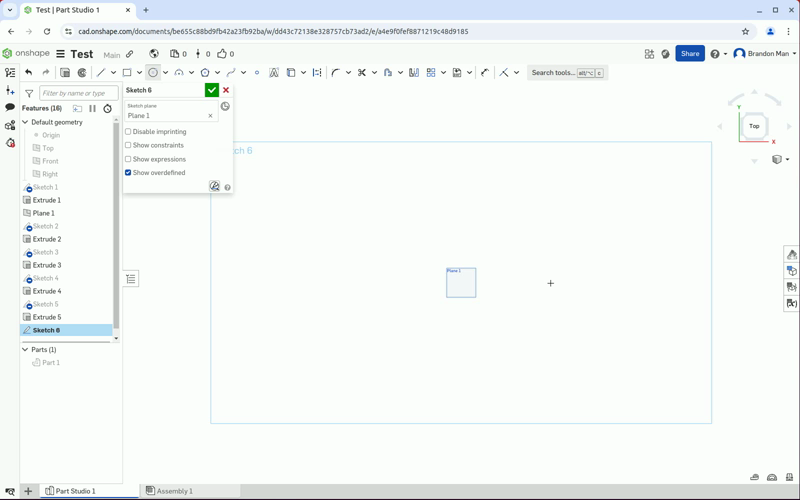
click(550, 282)
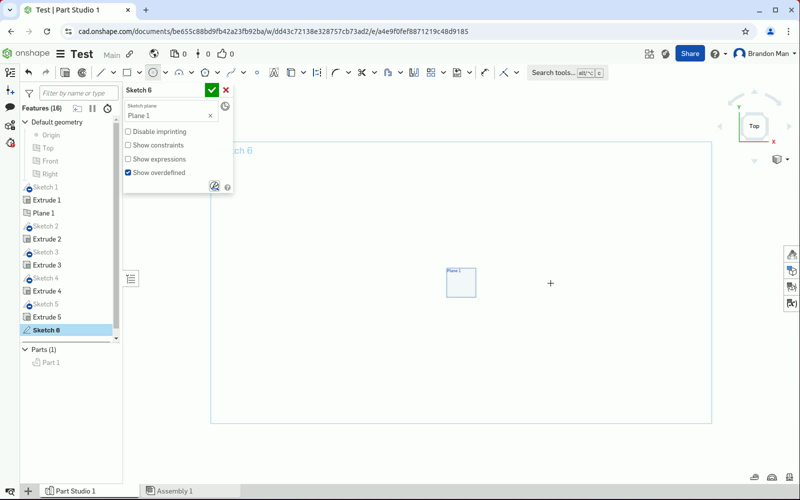
key_up(shift)
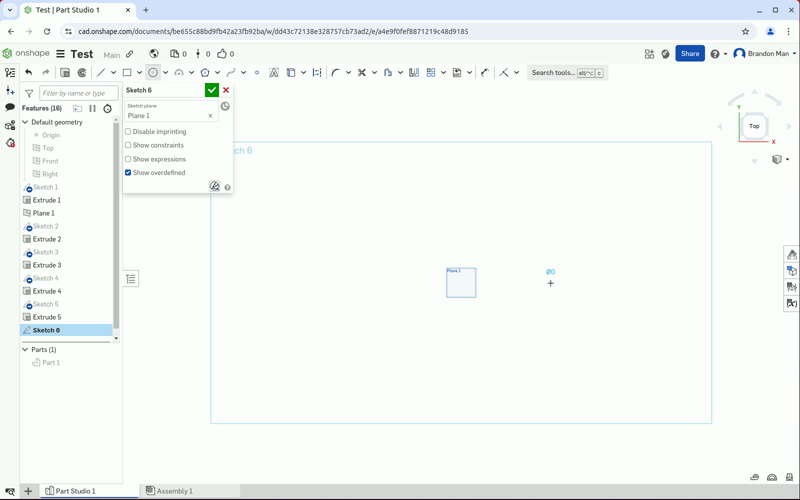
mouse_move(562, 282)
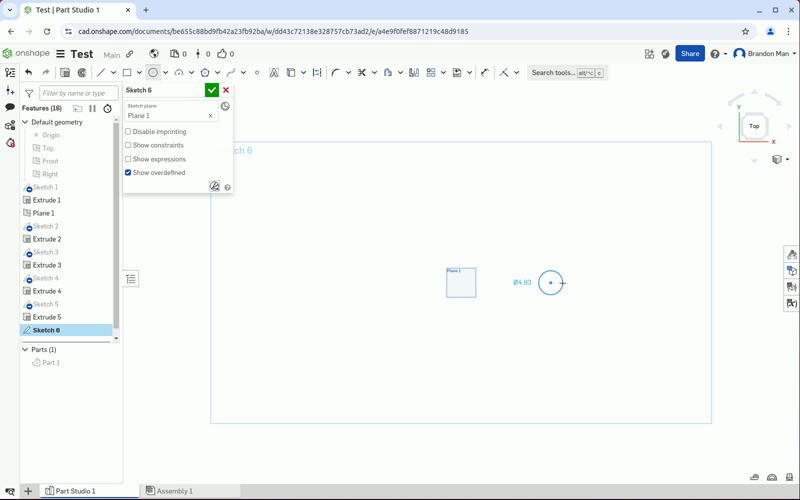
click(562, 282)
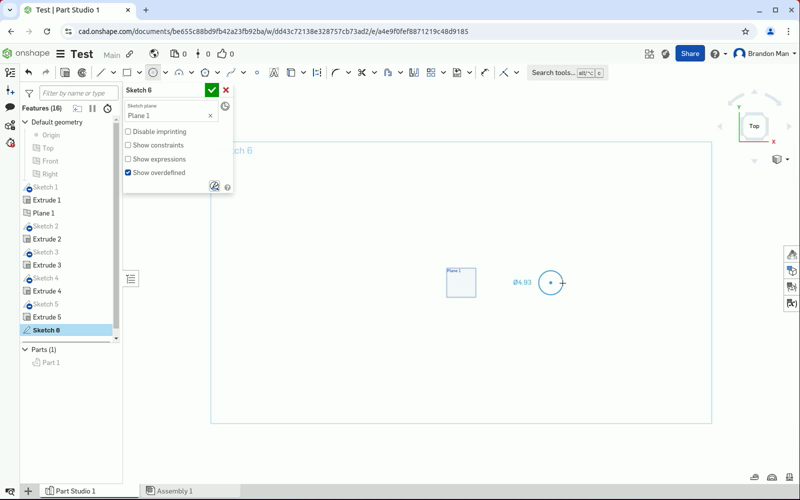
key(esc)
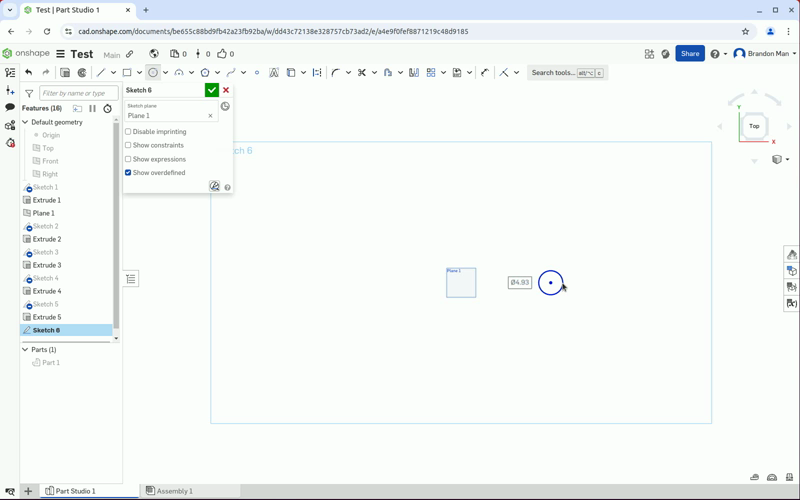
mouse_move(550, 287)
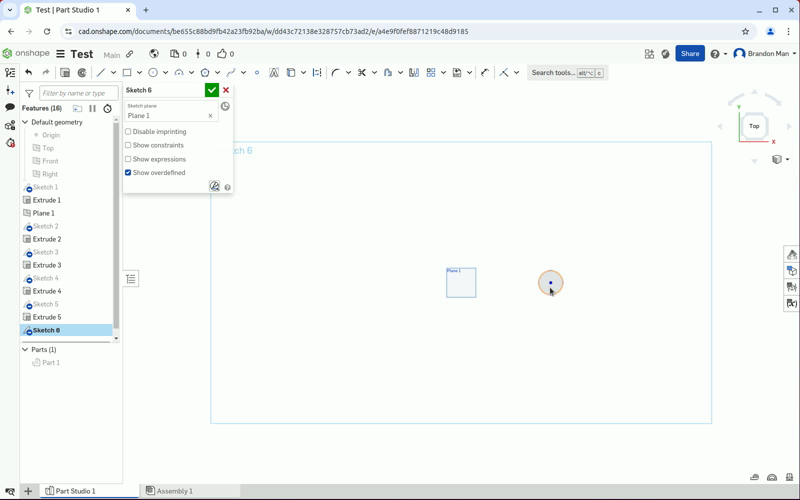
scroll(6)
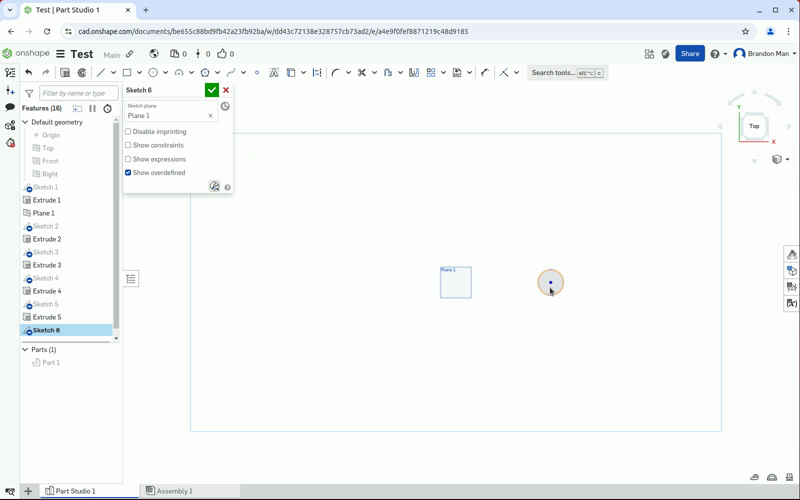
scroll(6)
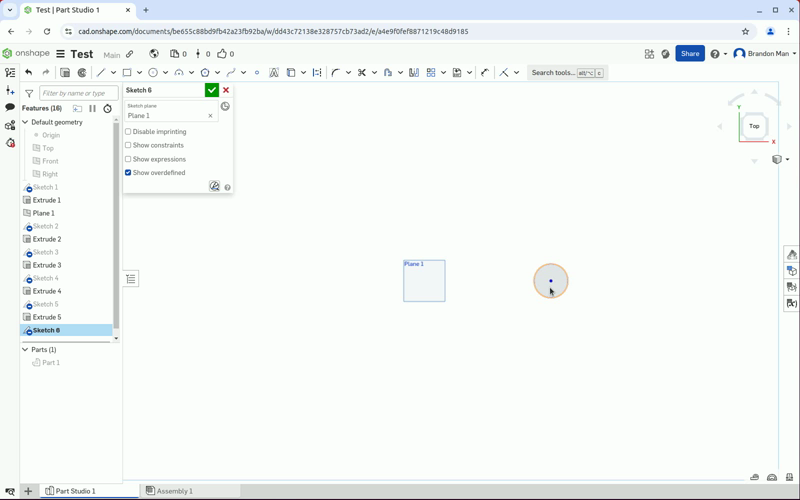
scroll(6)
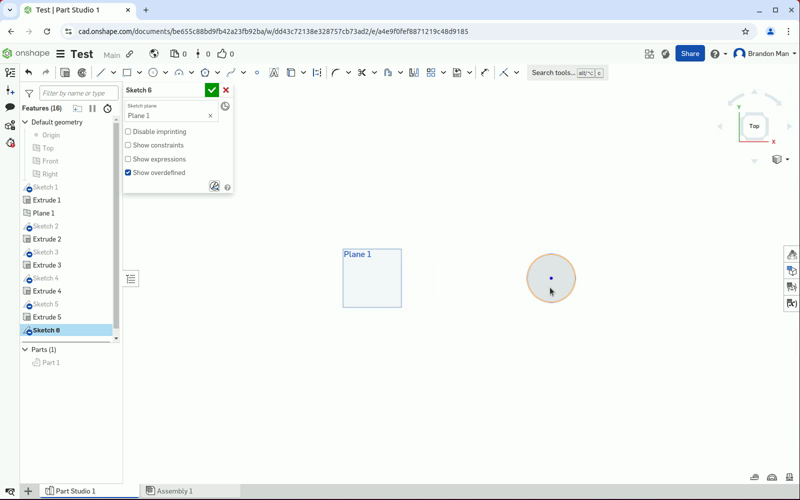
scroll(6)
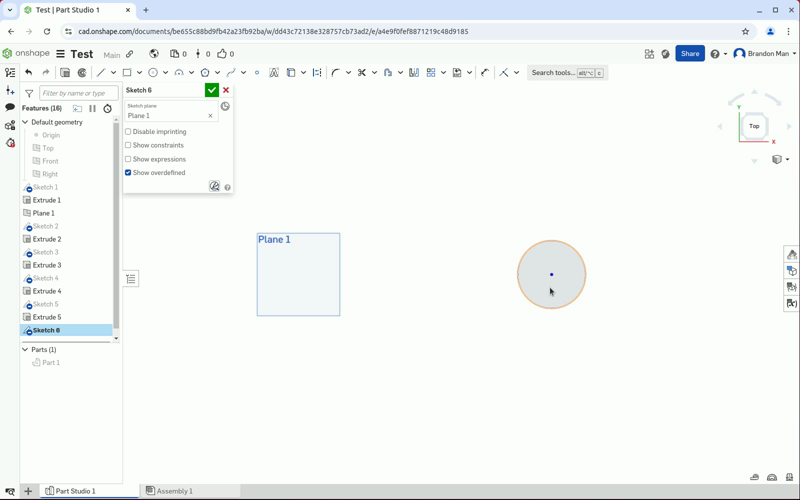
scroll(6)
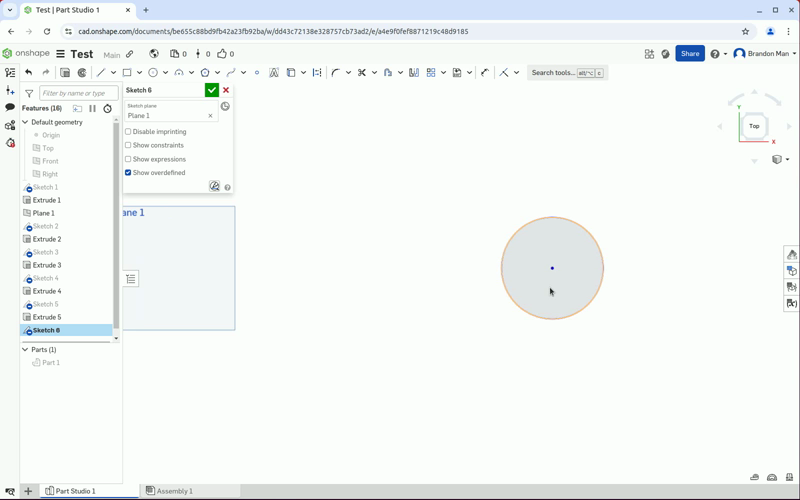
scroll(6)
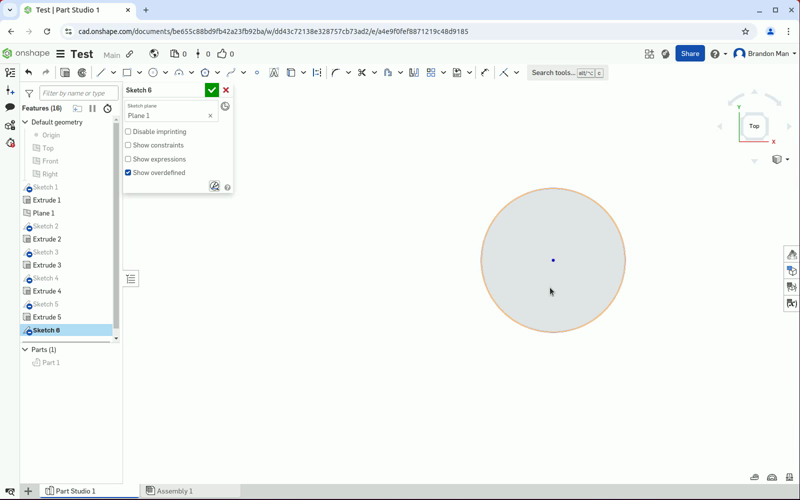
scroll(6)
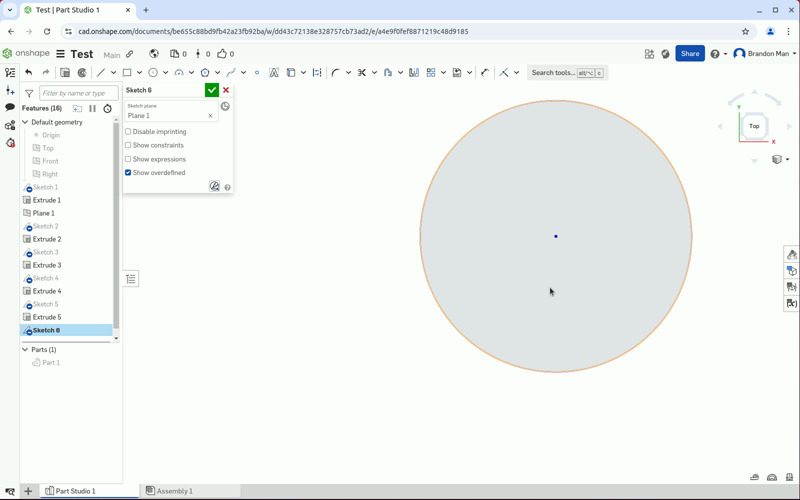
click(550, 287)
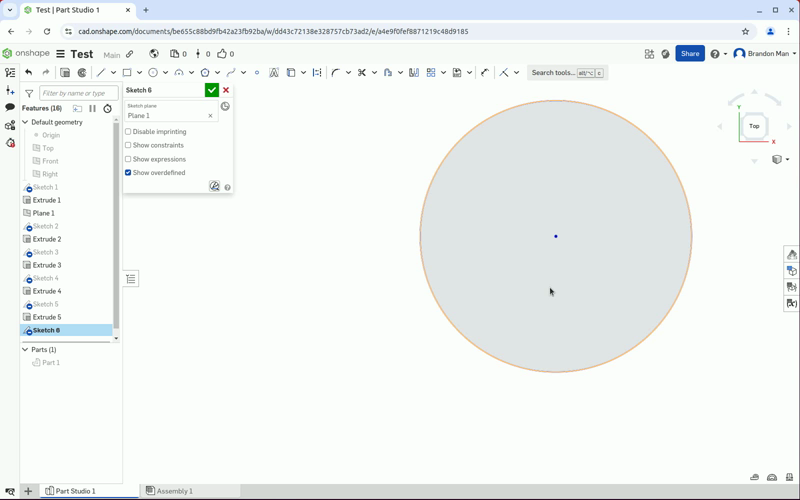
scroll(-6)
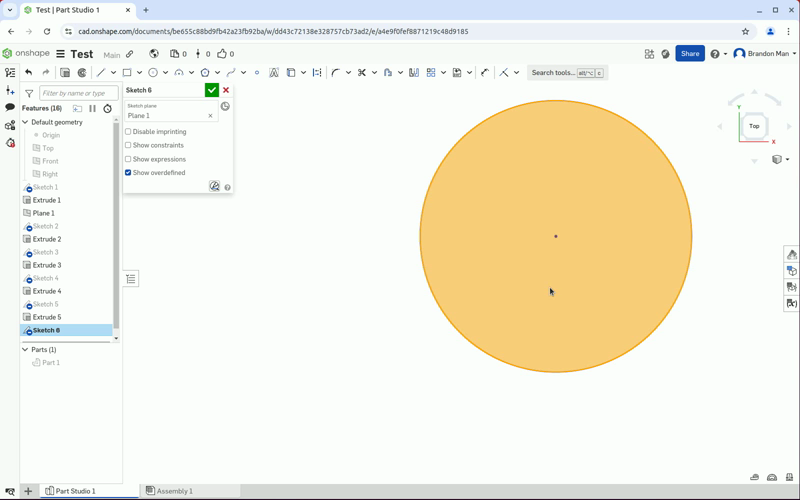
scroll(-6)
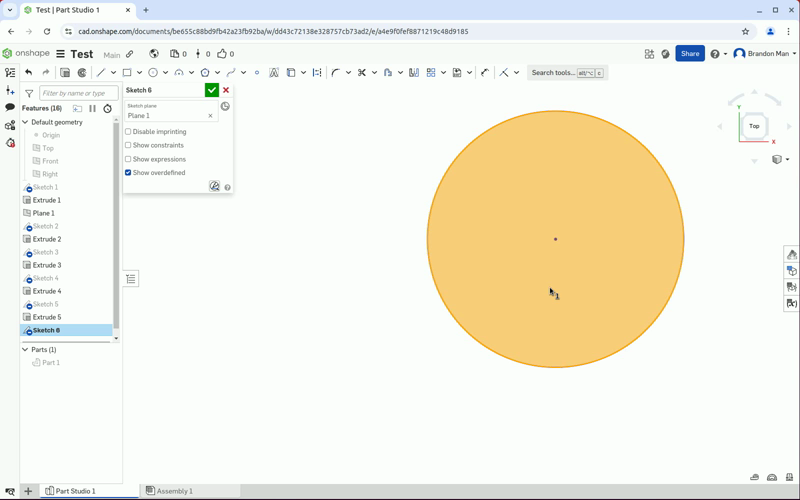
scroll(-6)
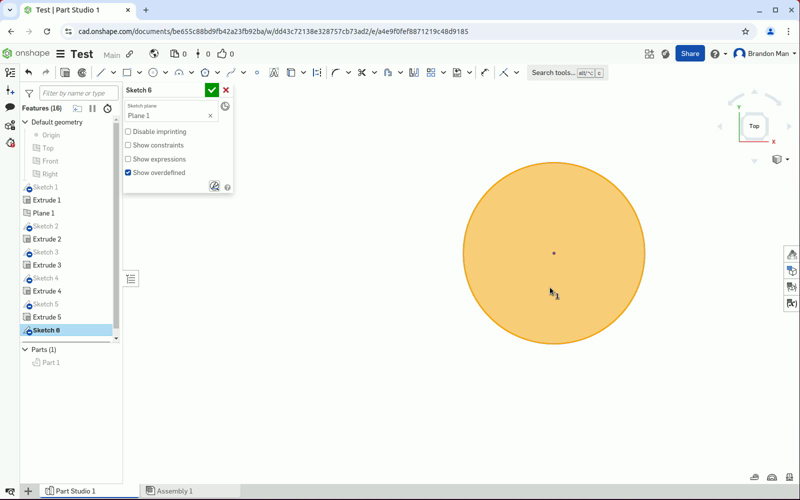
scroll(-6)
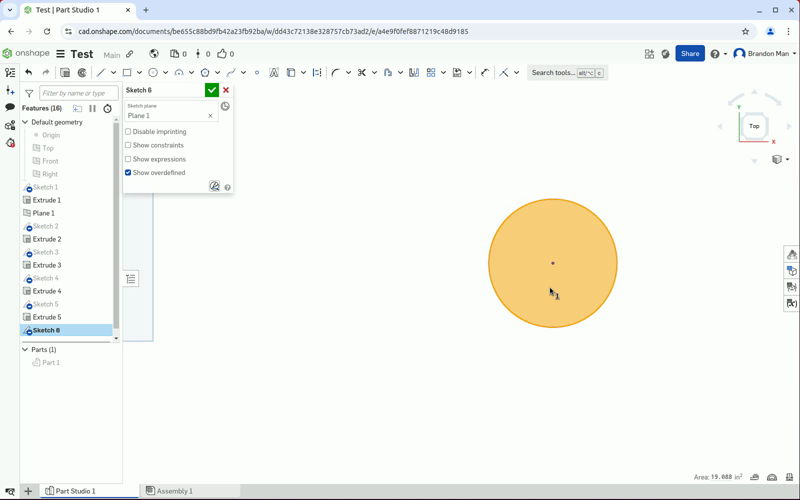
scroll(-6)
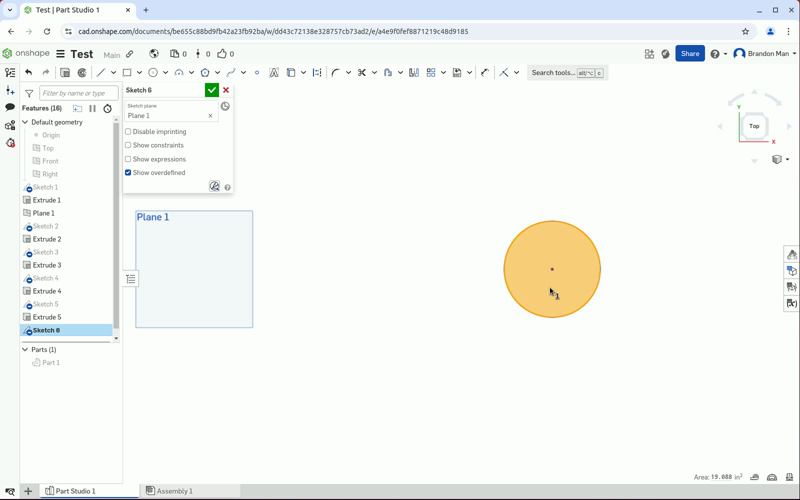
scroll(-6)
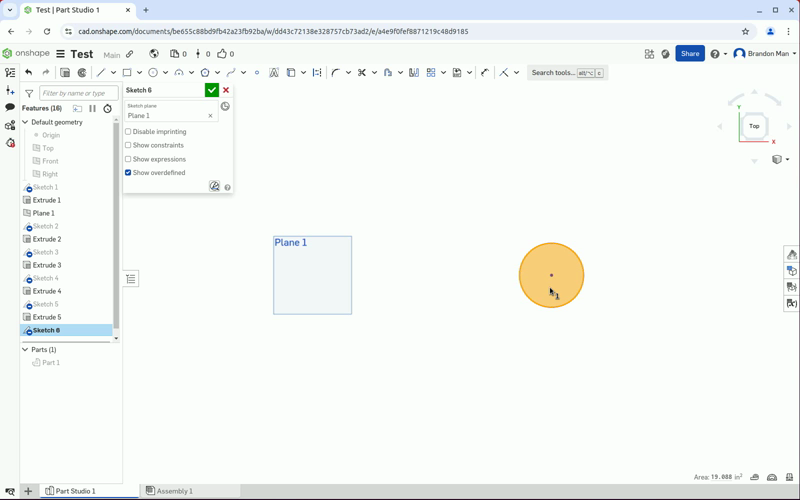
scroll(-6)
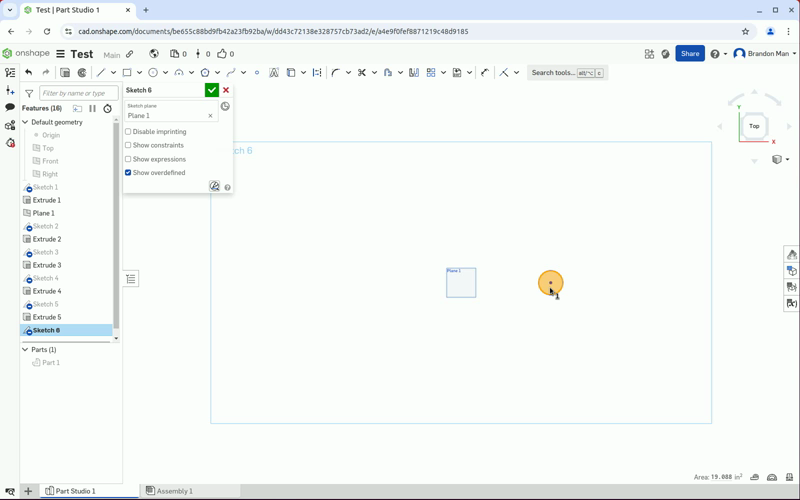
mouse_move(73, 352)
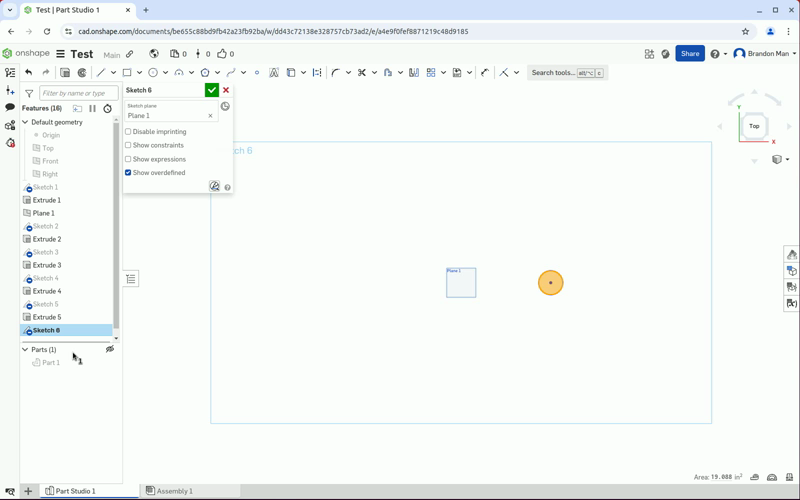
key(shift+y)
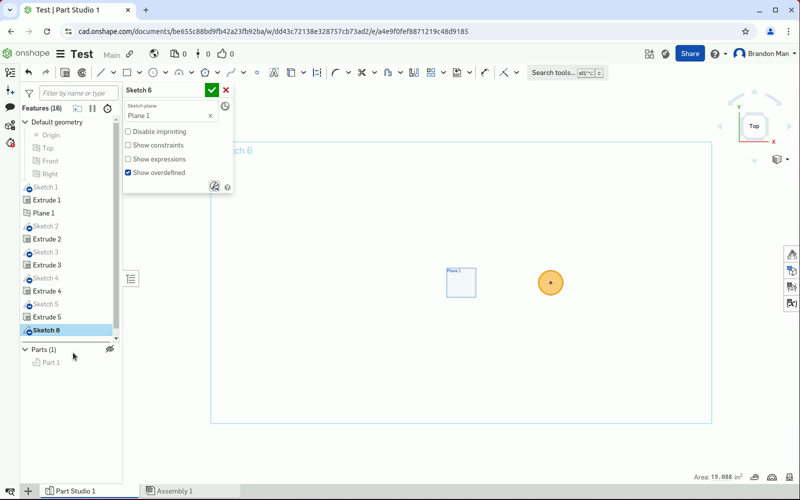
key(shift+e)
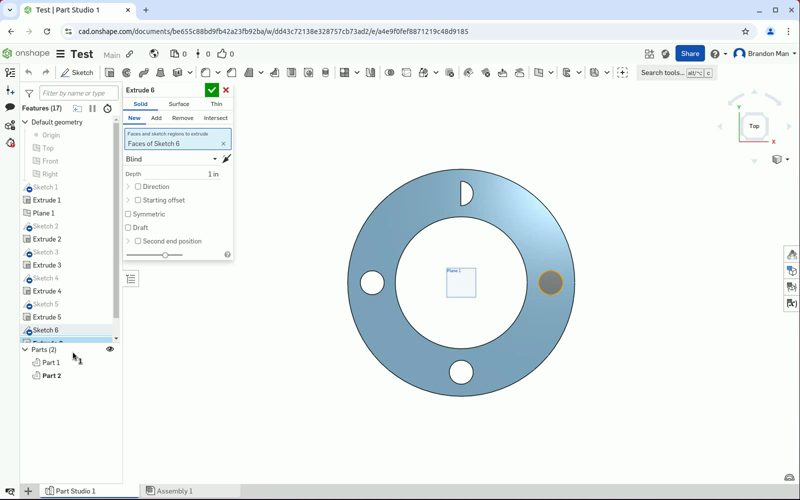
mouse_move(143, 106)
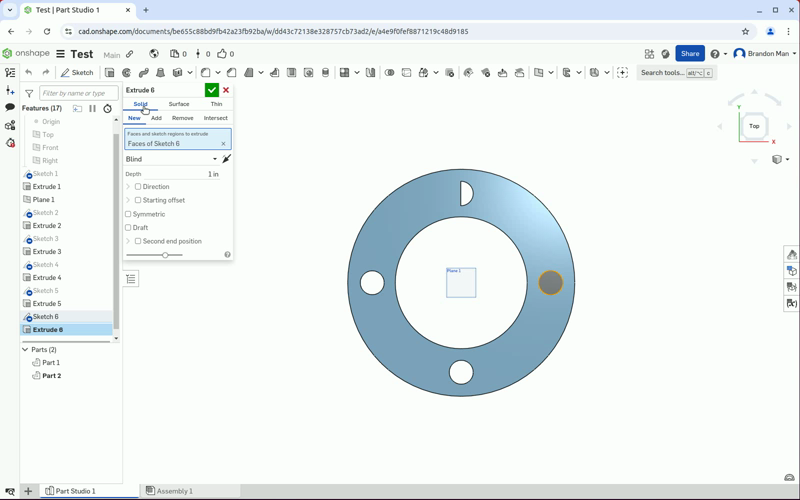
click(143, 106)
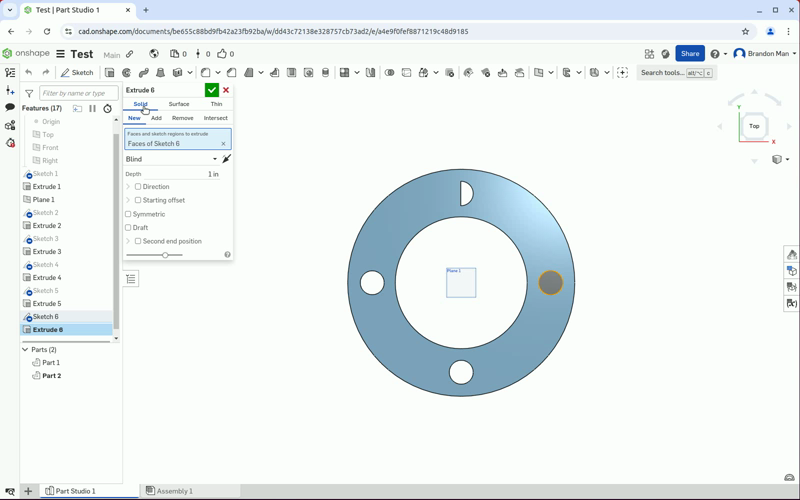
mouse_move(186, 120)
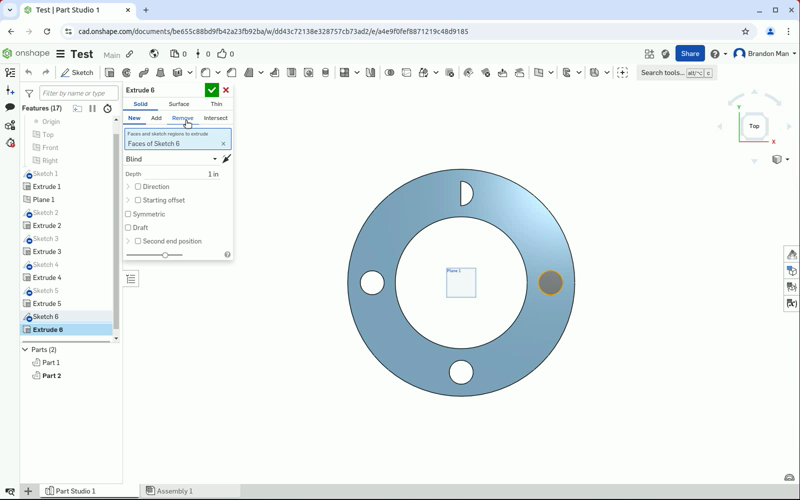
click(186, 120)
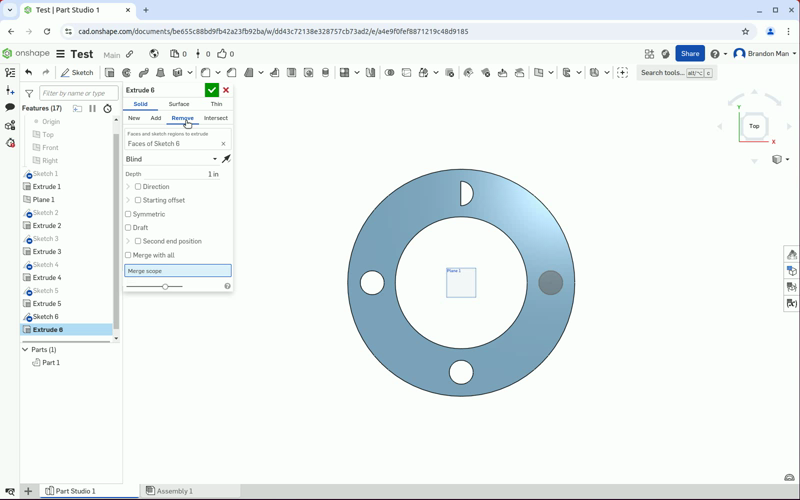
key(tab, 4)
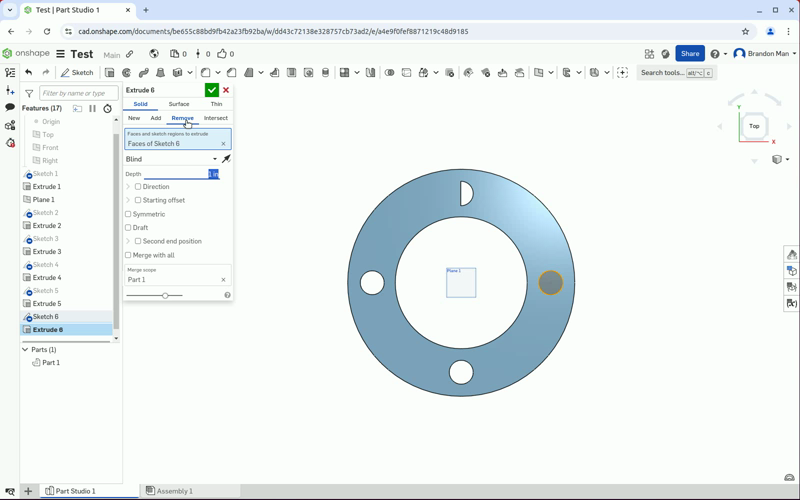
text(25.756)
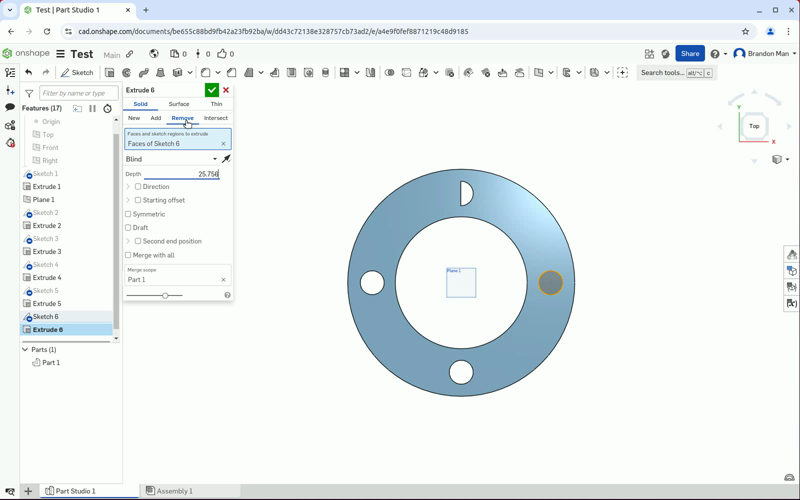
key(tab, 6)
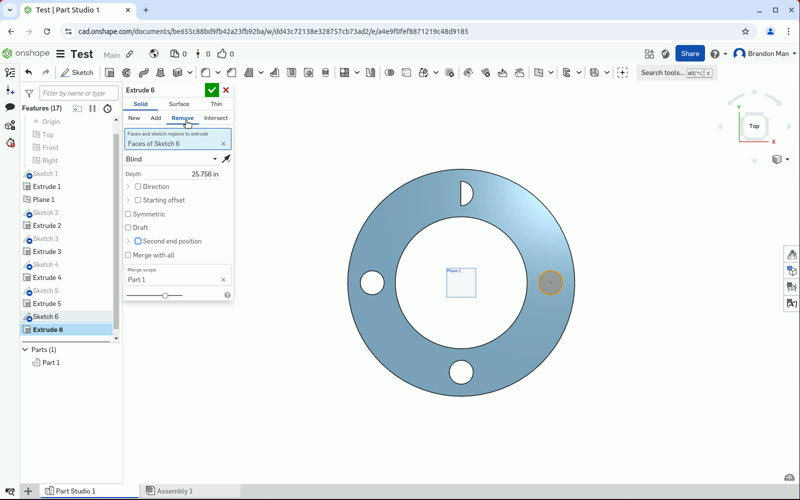
key(space)
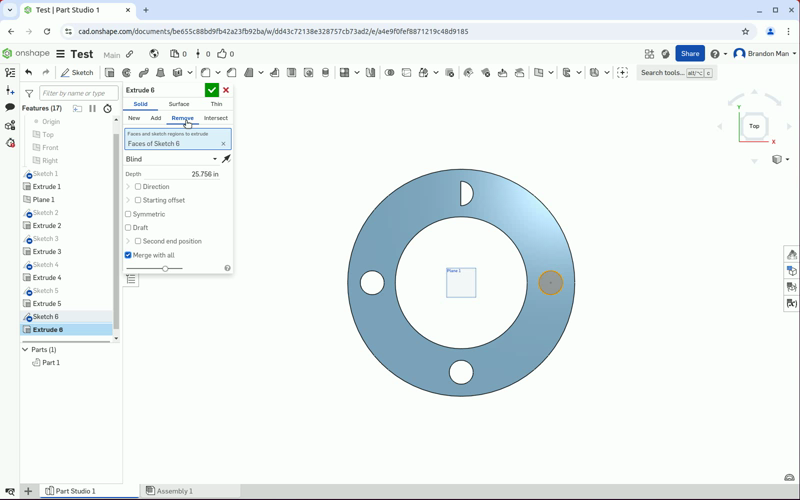
key(enter)
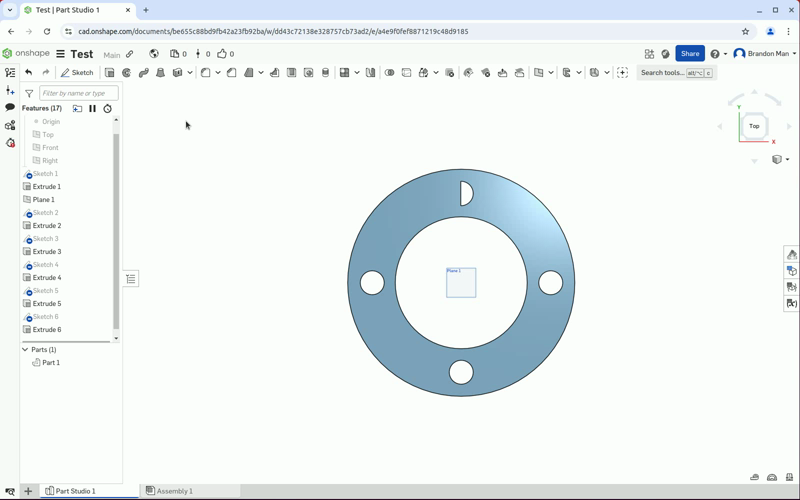
key(shift+h)
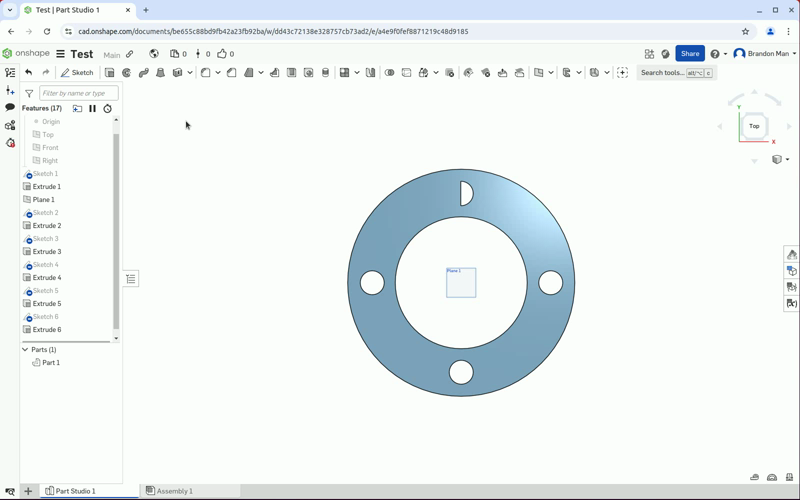
key(shift+h)
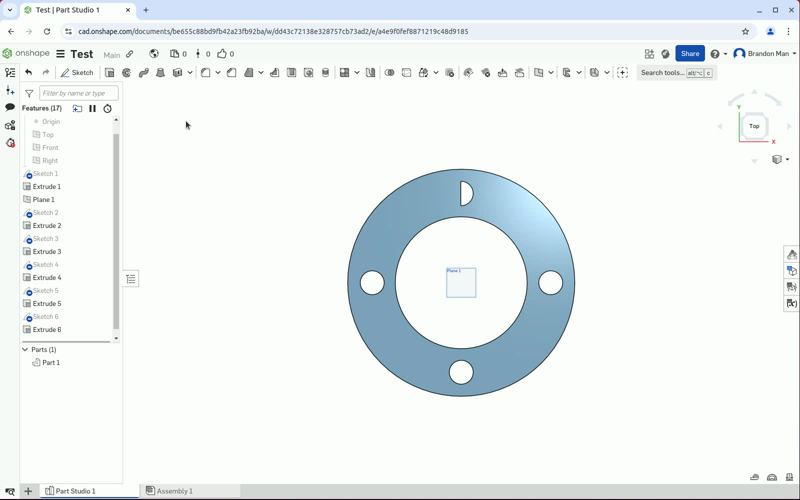
key(shift+7)
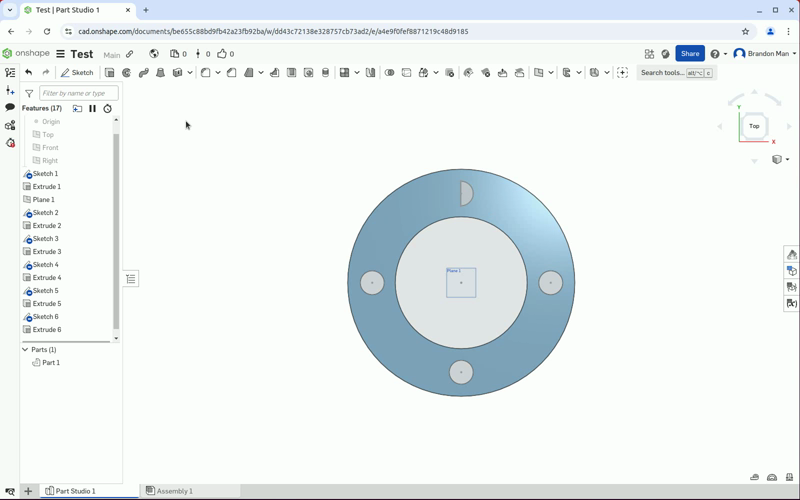
key(up, 3)
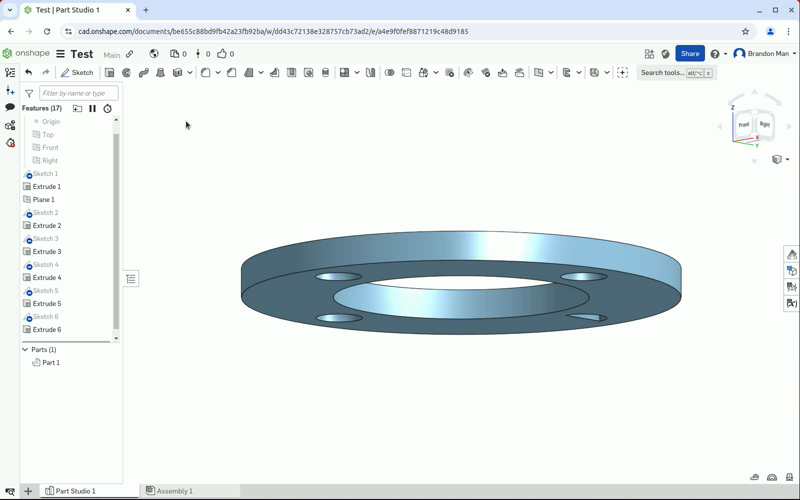
key(left, 3)
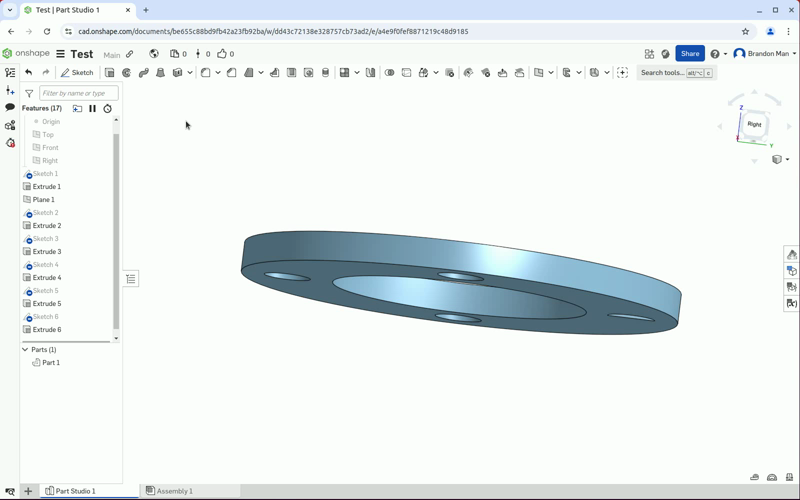
key(right, 3)
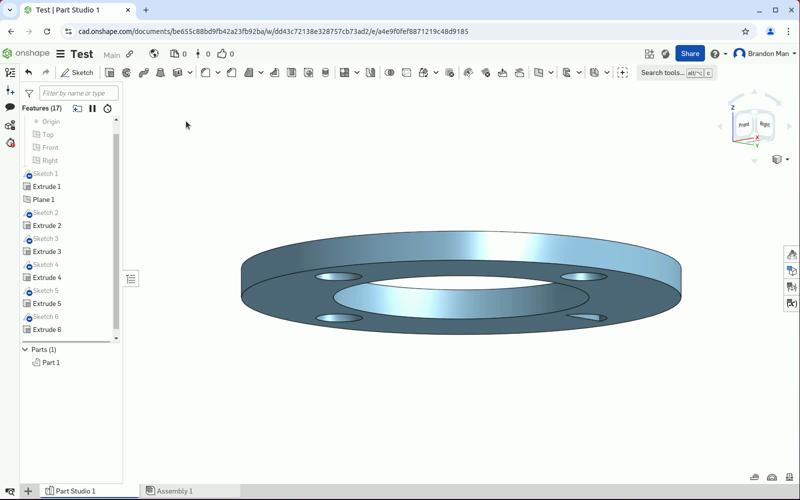
key(down, 3)
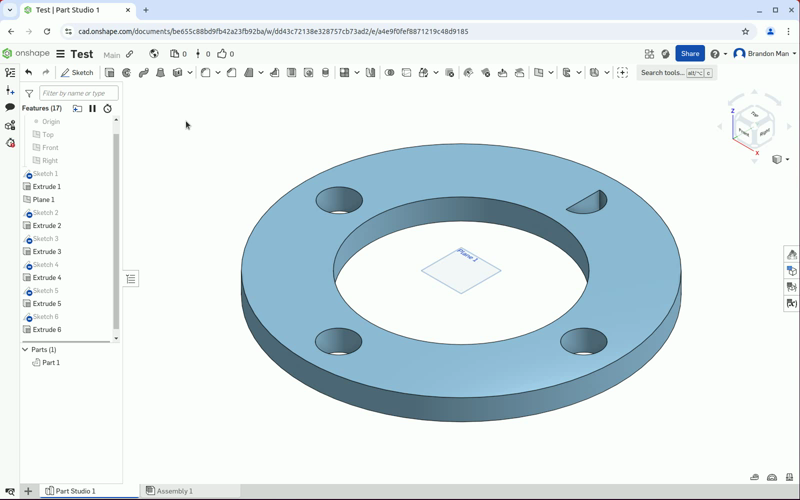
mouse_move(69, 176)
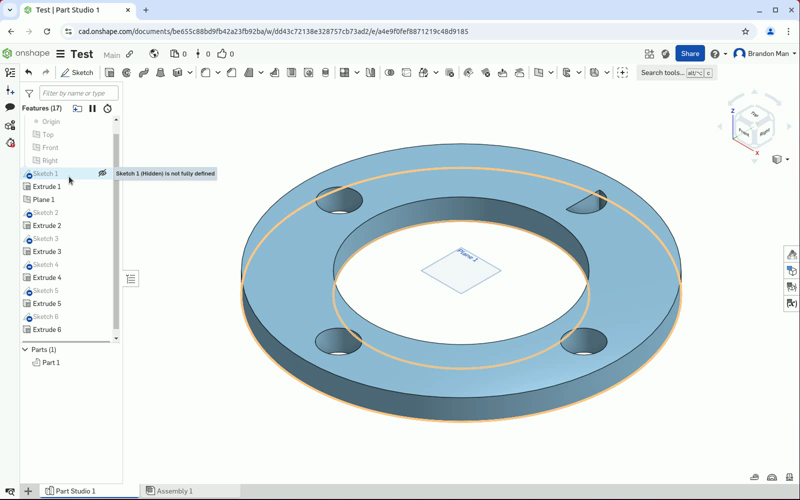
click(69, 176)